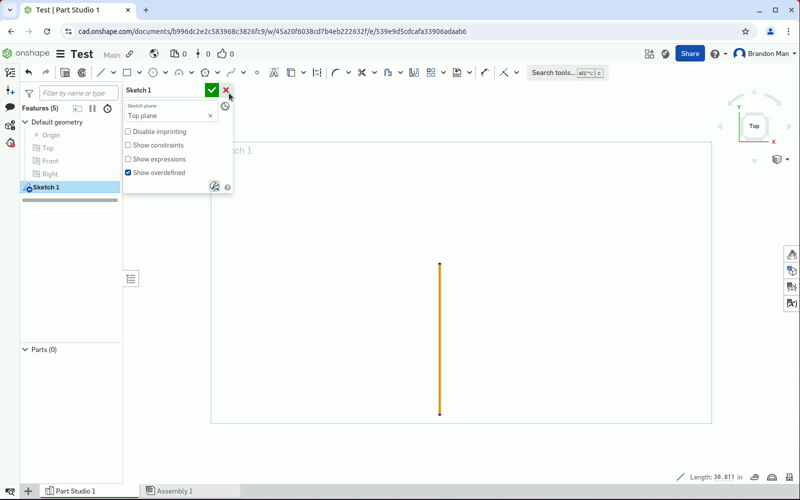
key(shift+h)
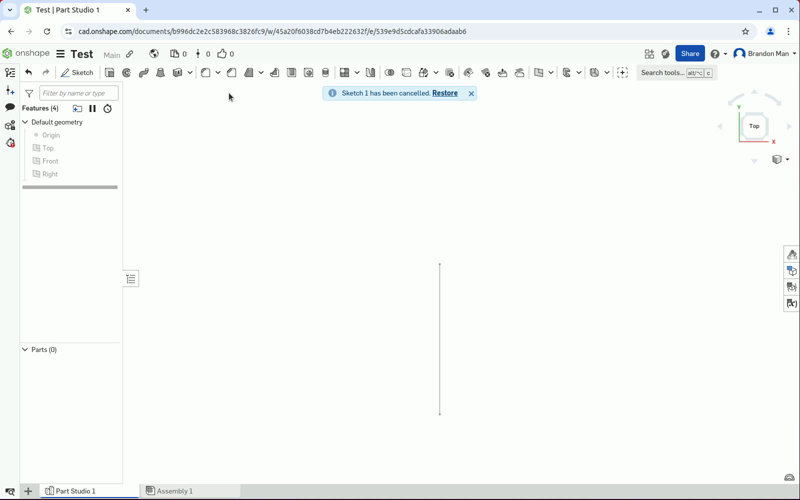
mouse_move(73, 352)
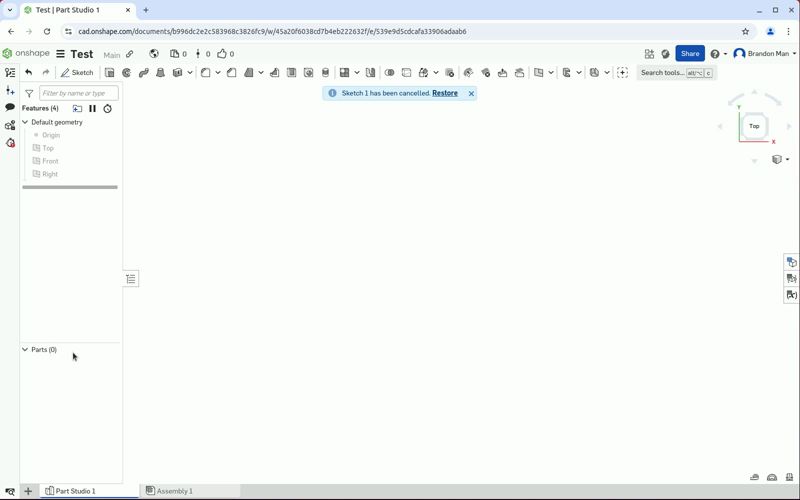
key(y)
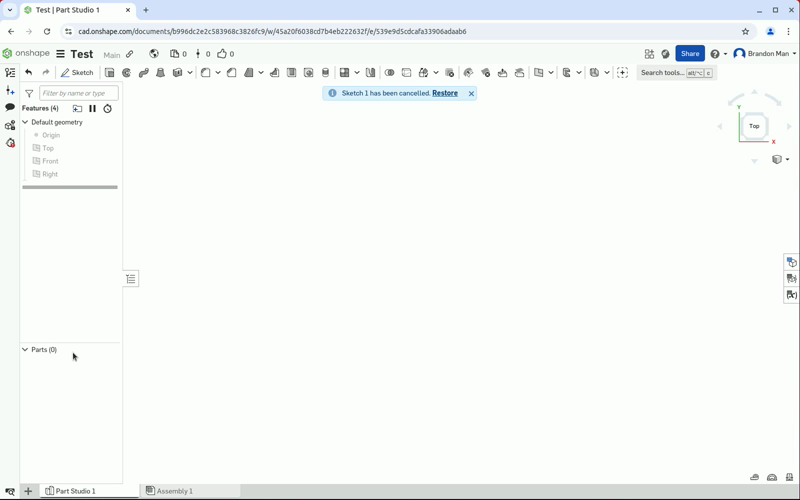
key(shift+p)
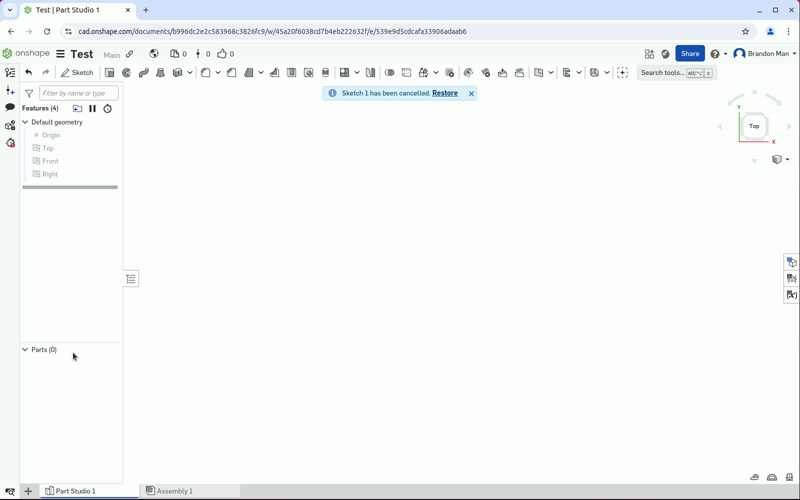
key(space)
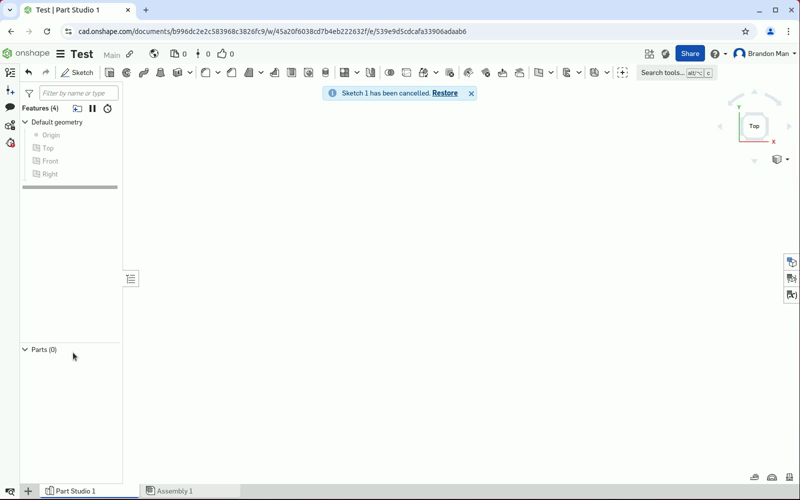
key_down(shift)
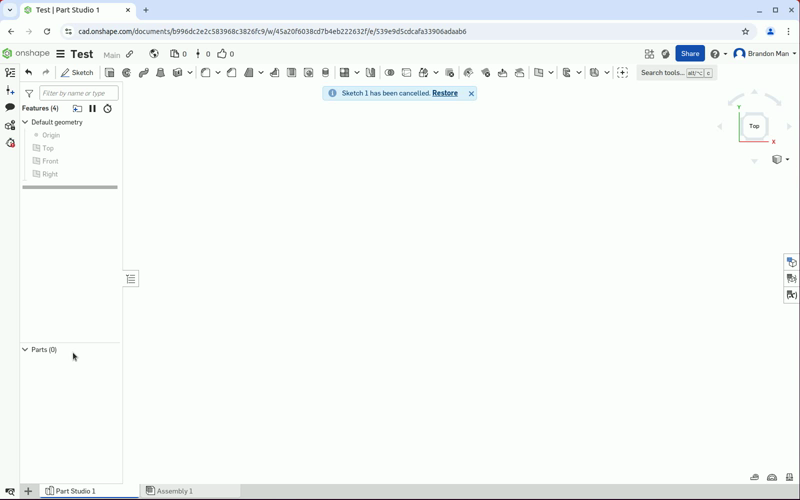
key(up)
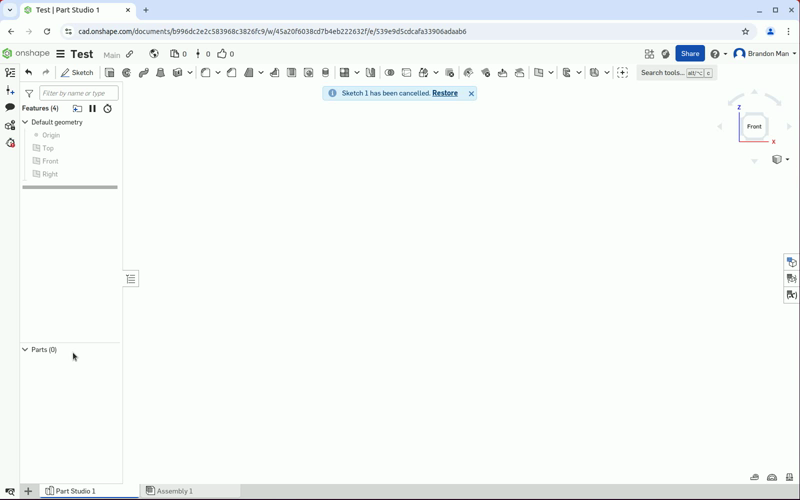
key_up(shift)
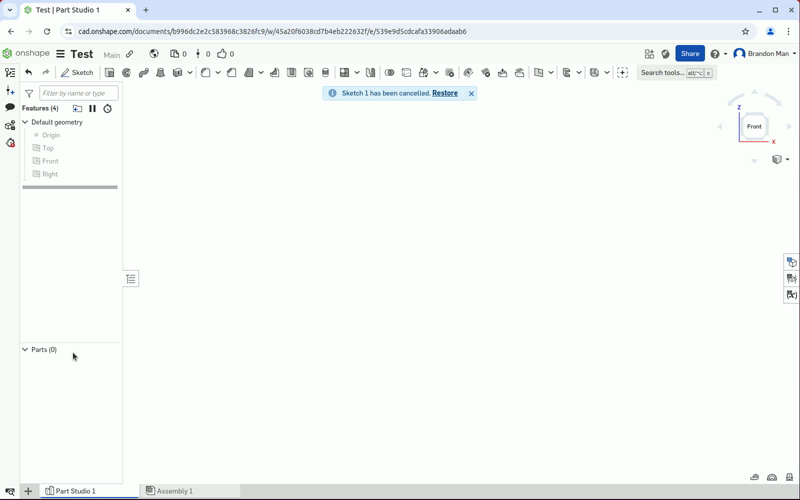
mouse_move(73, 352)
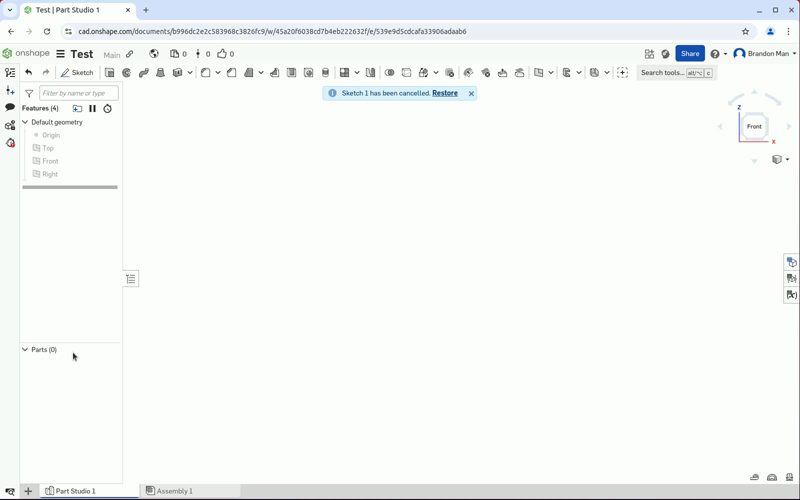
key(shift+y)
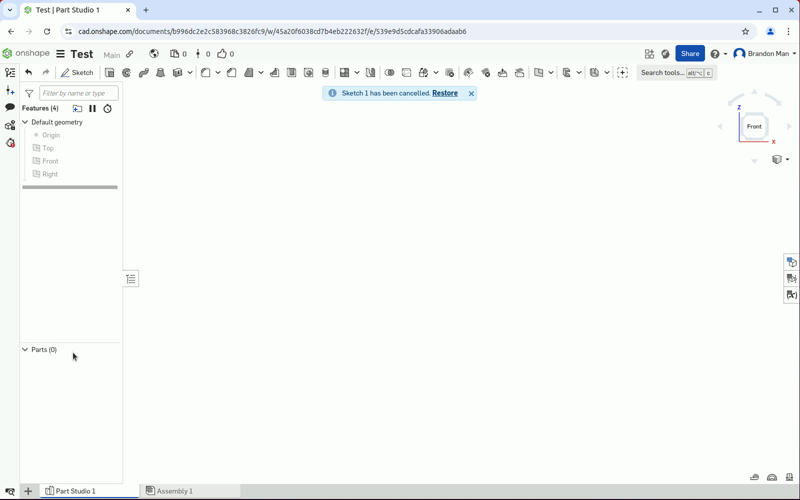
key(shift+s)
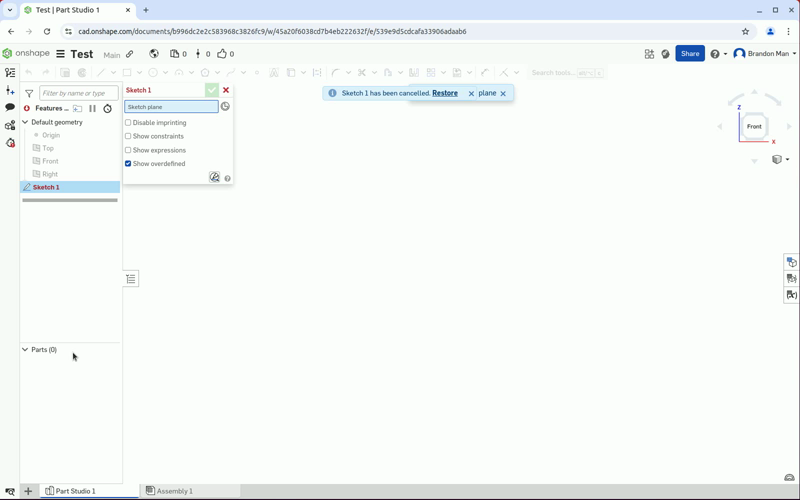
mouse_move(73, 163)
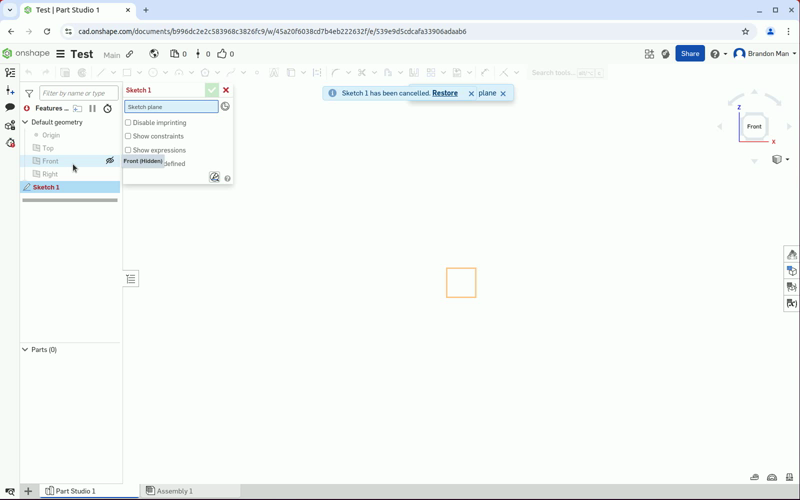
click(73, 163)
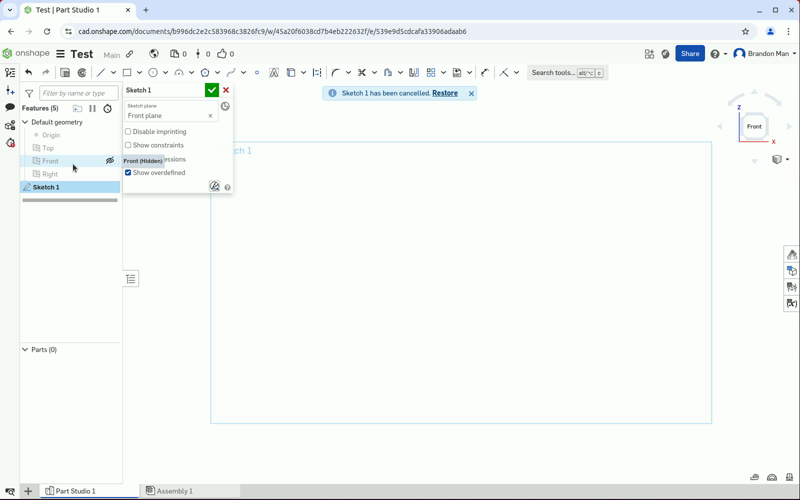
mouse_move(73, 352)
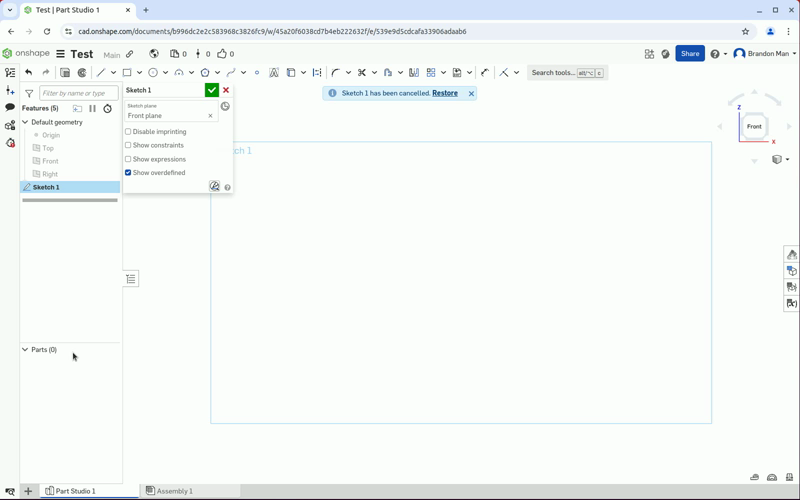
key(y)
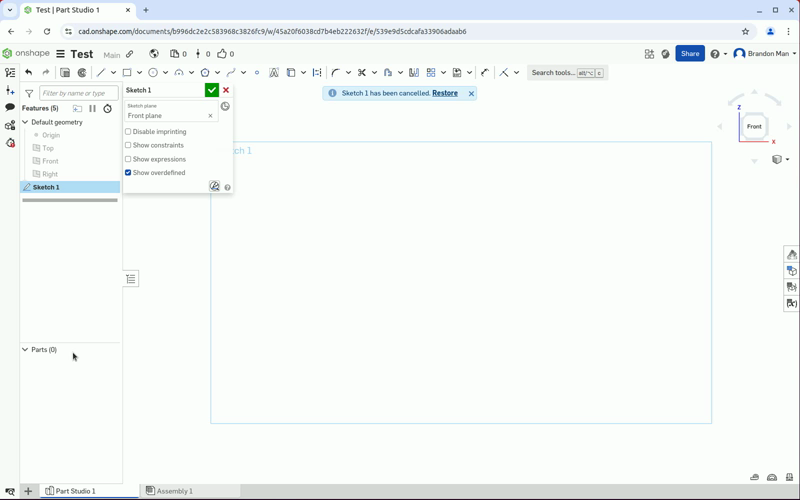
key(c)
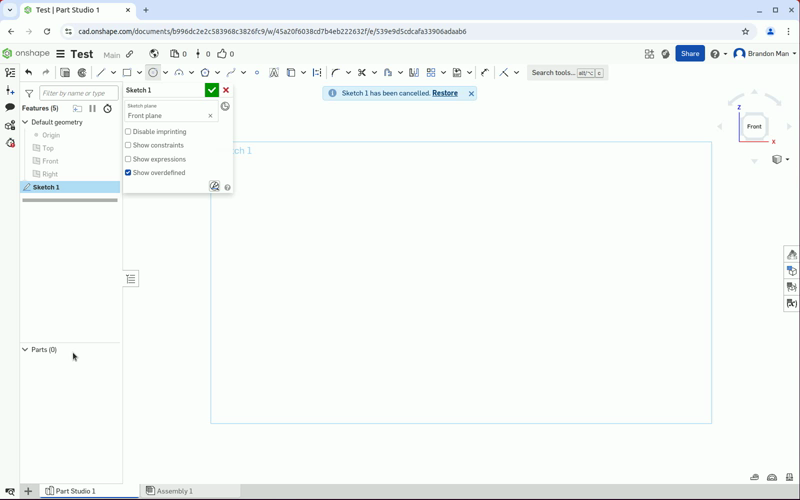
key_down(shift)
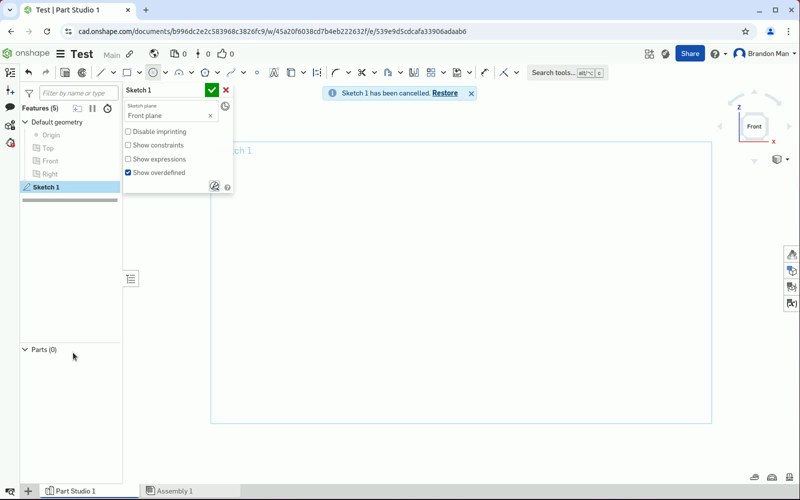
mouse_move(461, 282)
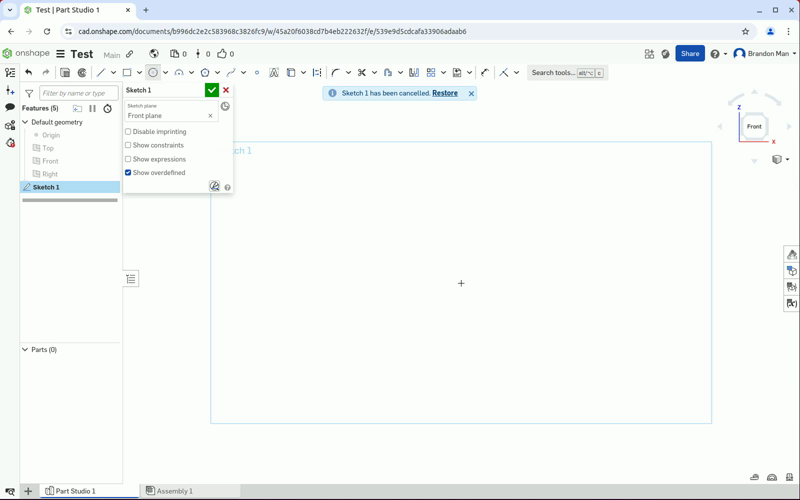
click(461, 282)
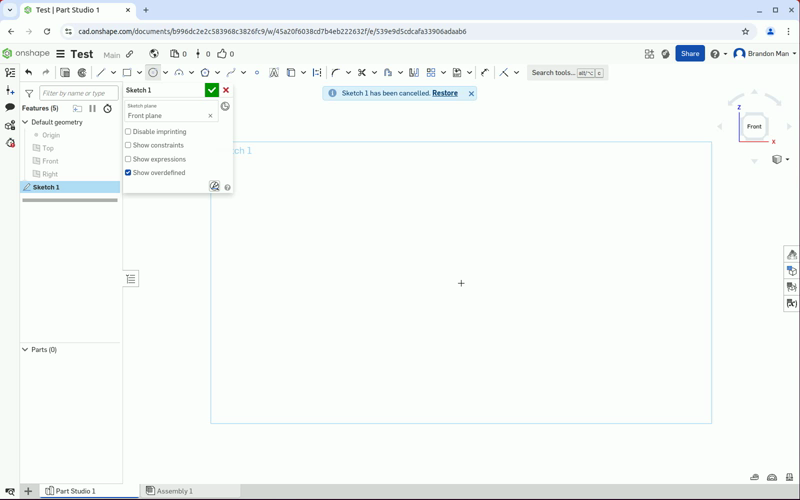
key_up(shift)
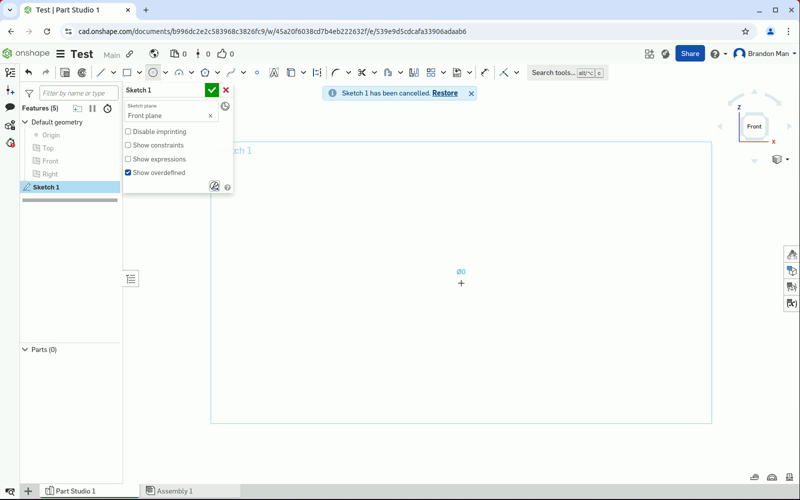
mouse_move(507, 282)
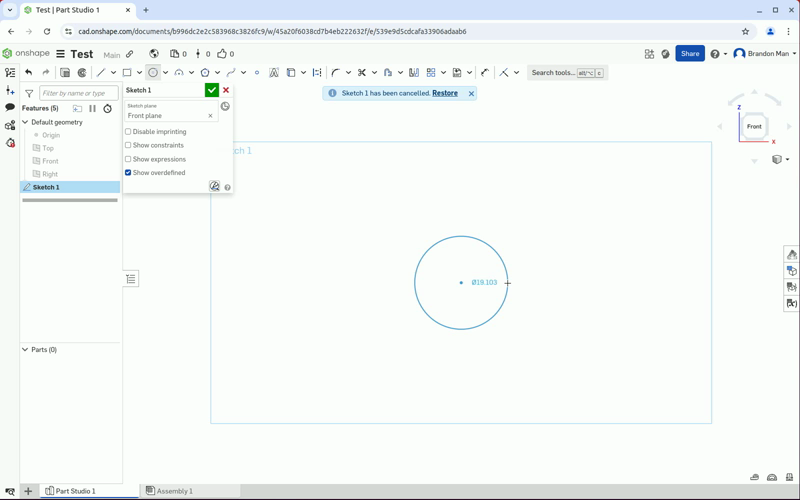
click(507, 282)
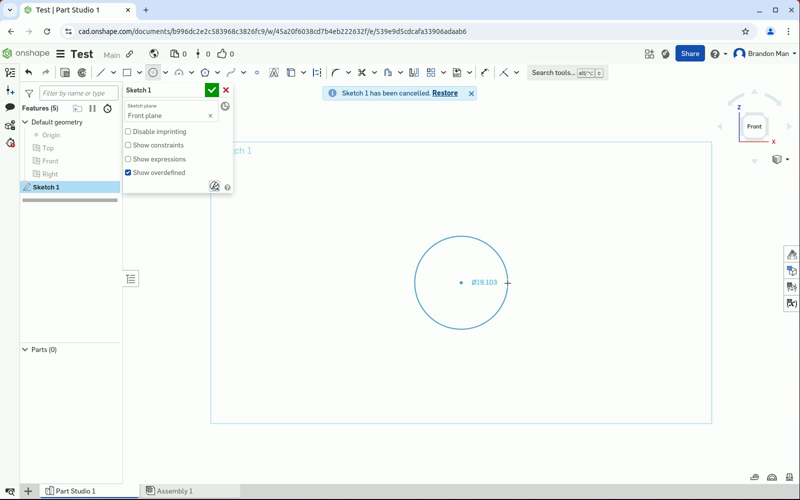
key(esc)
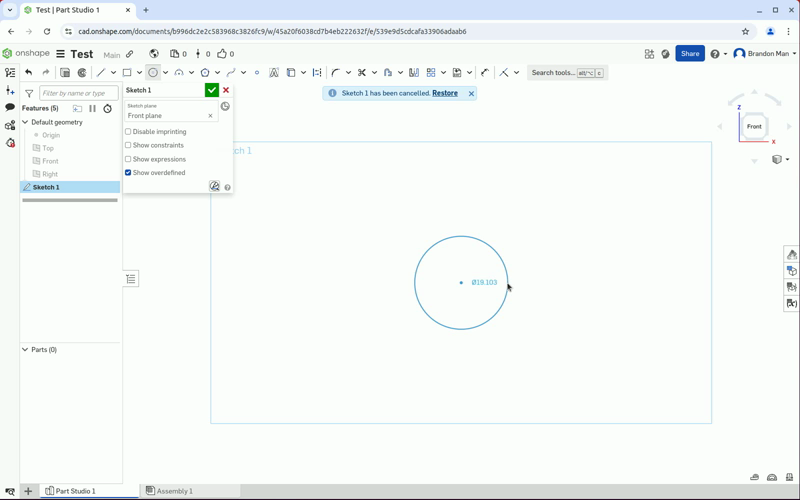
mouse_move(470, 266)
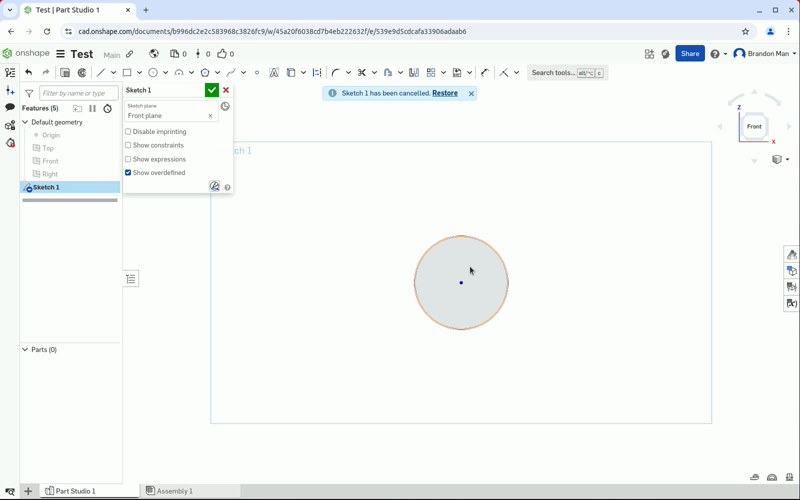
click(470, 266)
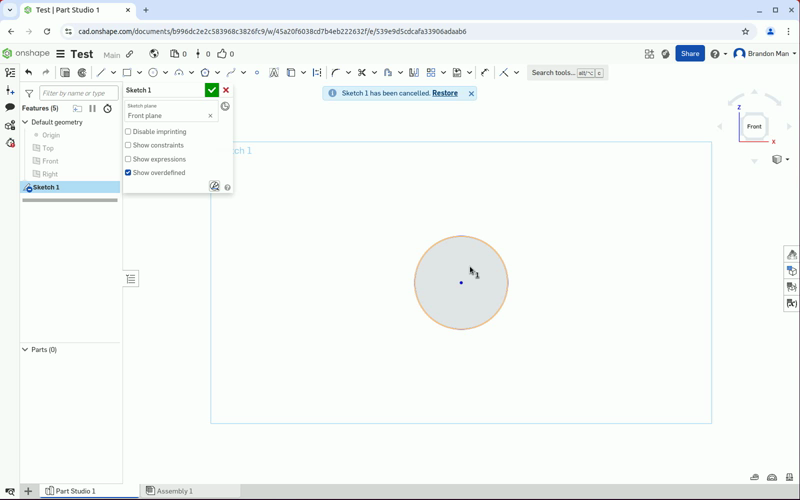
mouse_move(73, 352)
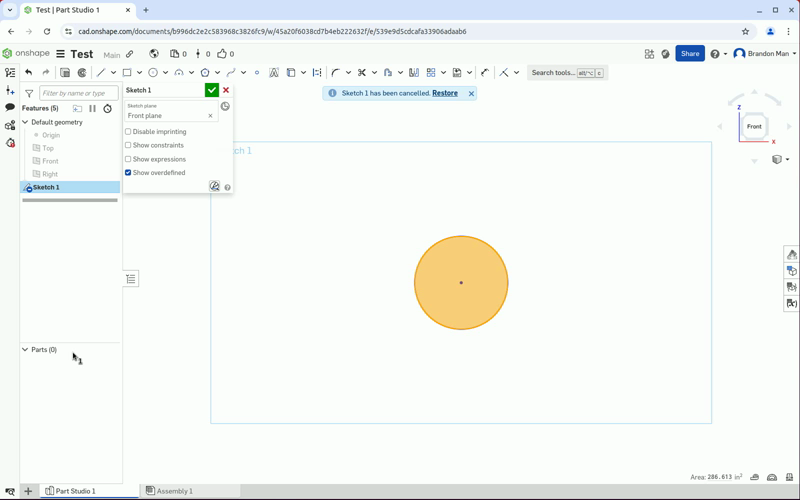
key(shift+y)
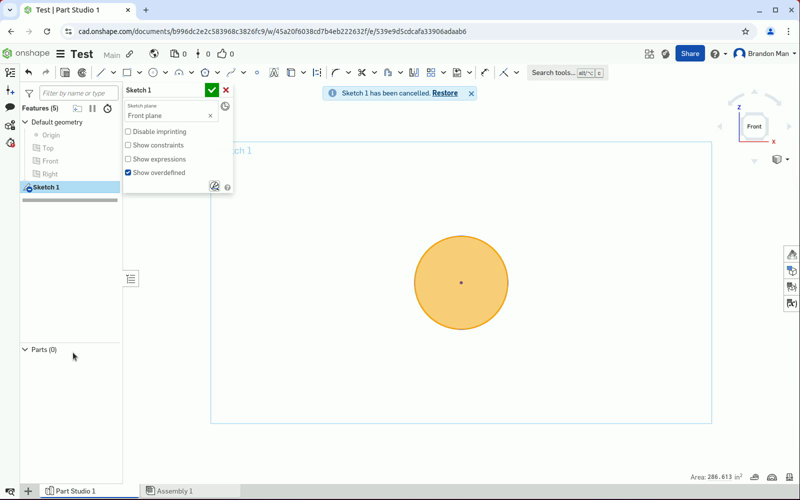
key(shift+e)
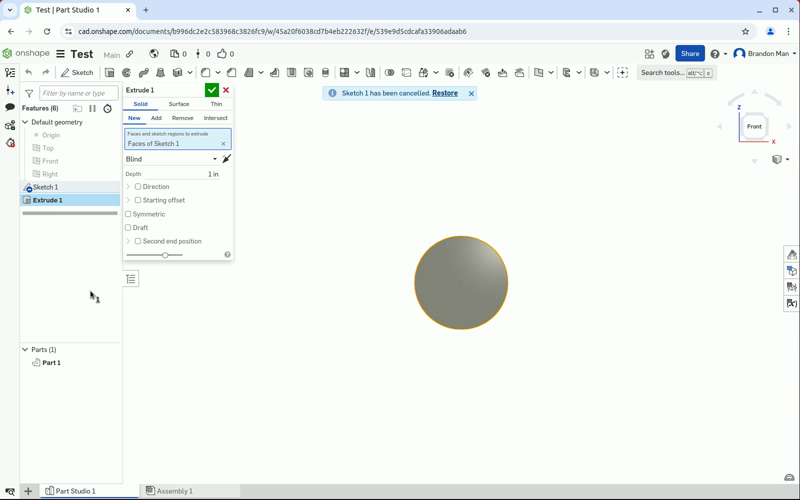
mouse_move(143, 106)
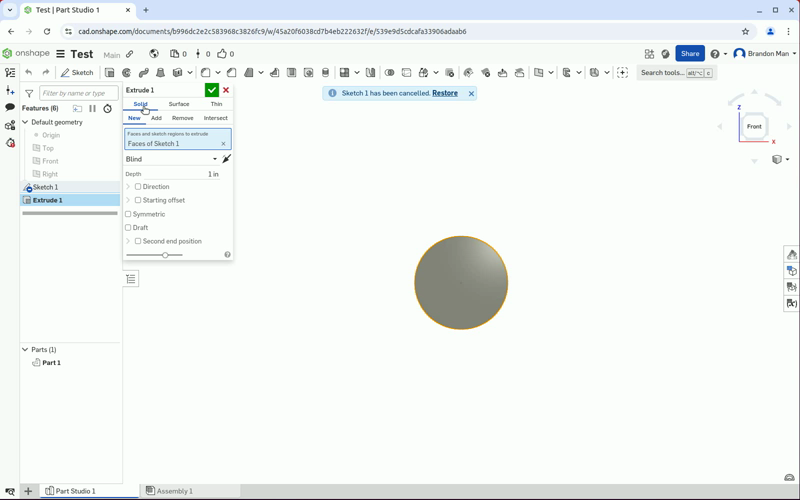
click(143, 106)
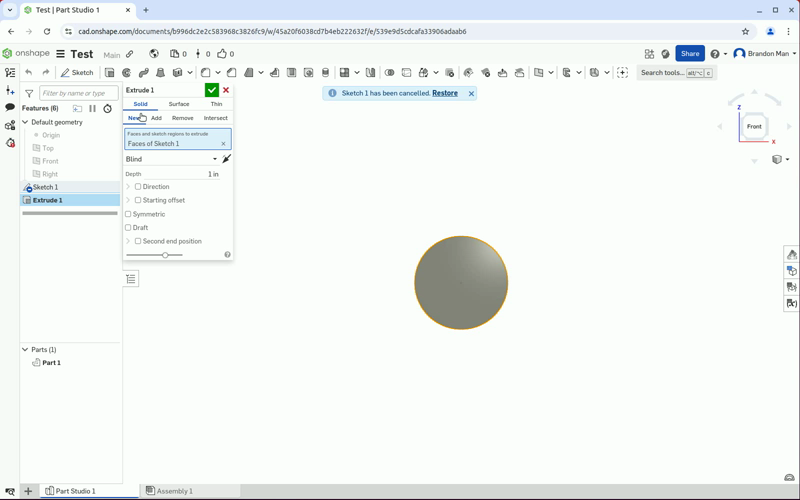
mouse_move(137, 120)
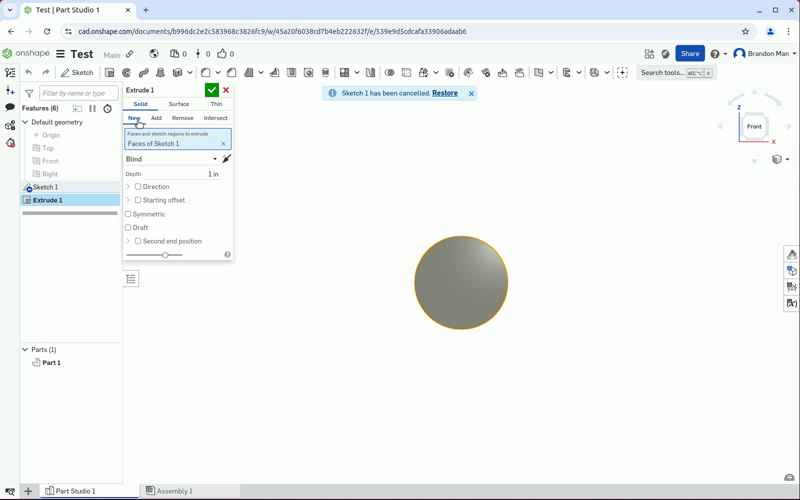
click(137, 120)
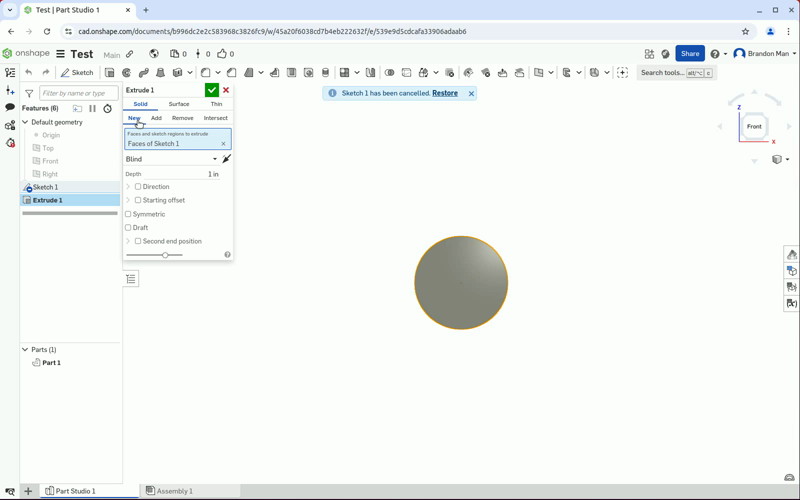
key(tab, 4)
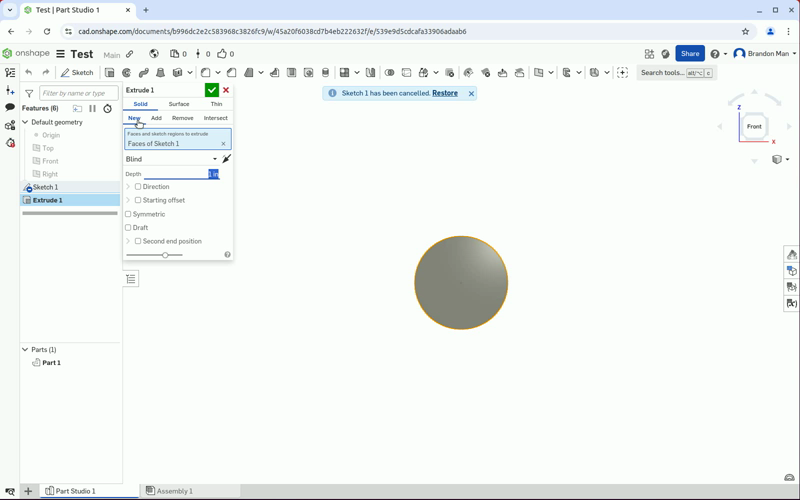
text(46.216)
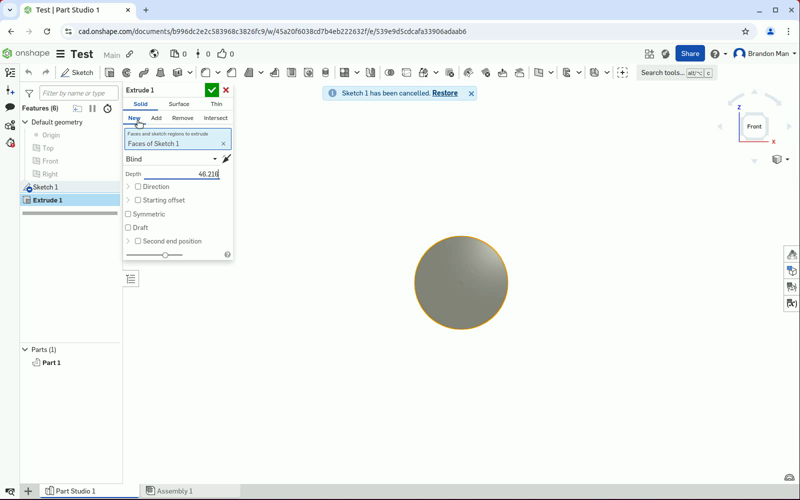
key(tab, 3)
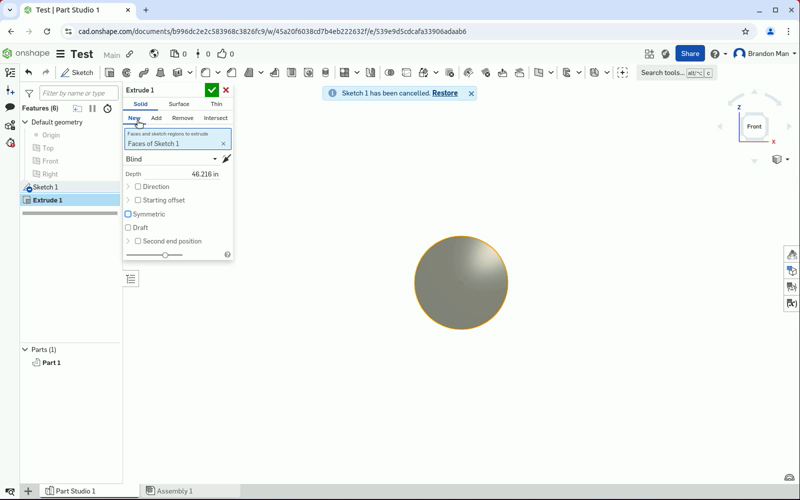
key(space)
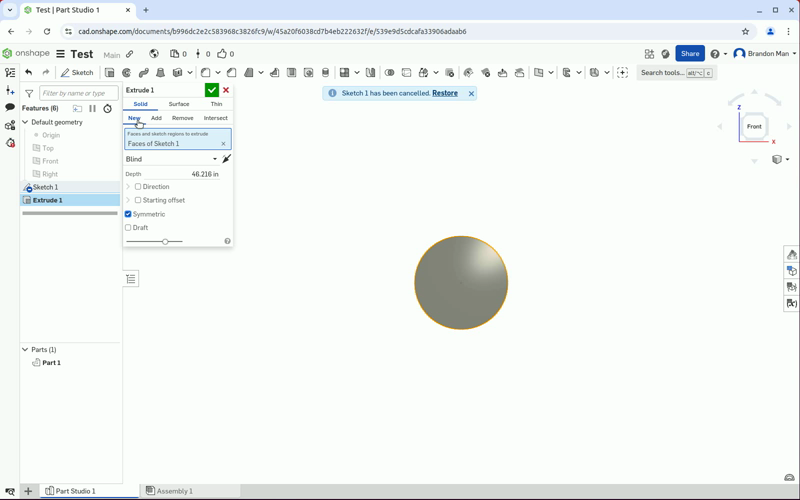
key(enter)
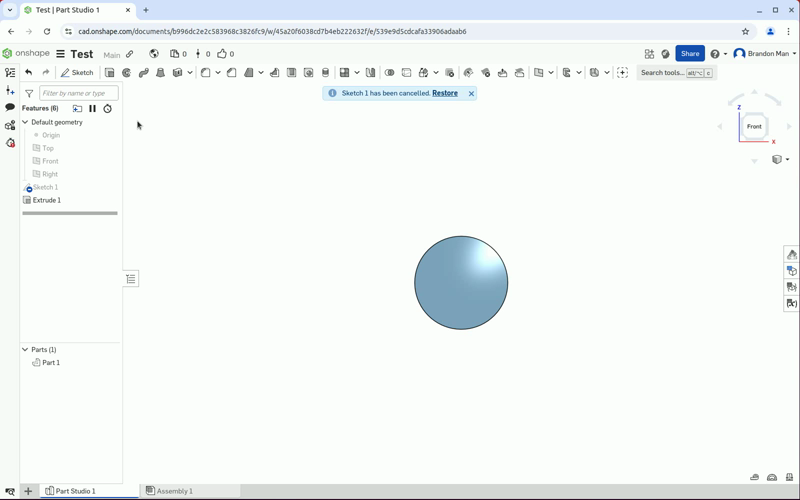
key(shift+h)
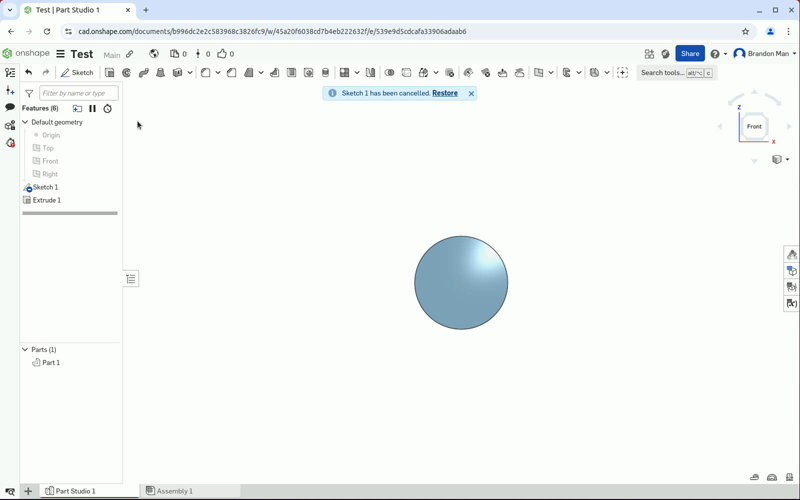
key(shift+h)
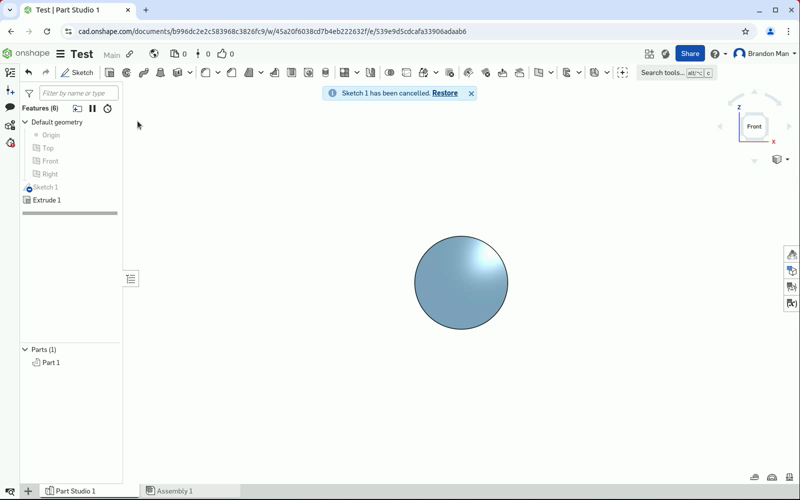
mouse_move(73, 189)
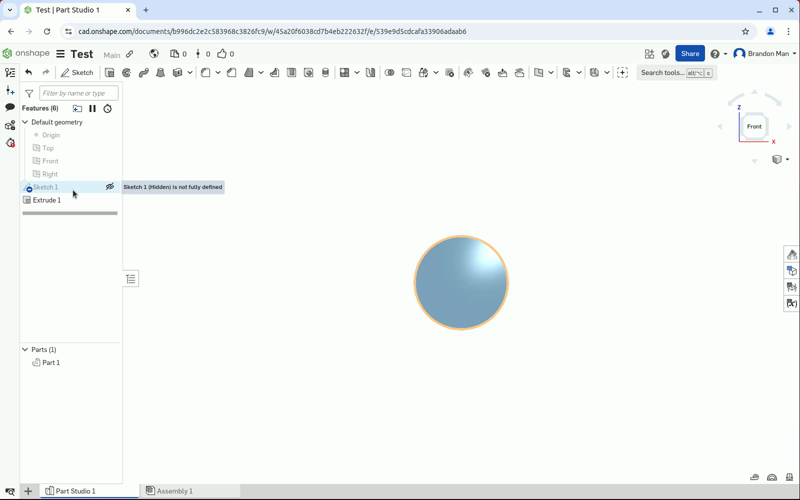
click(73, 189)
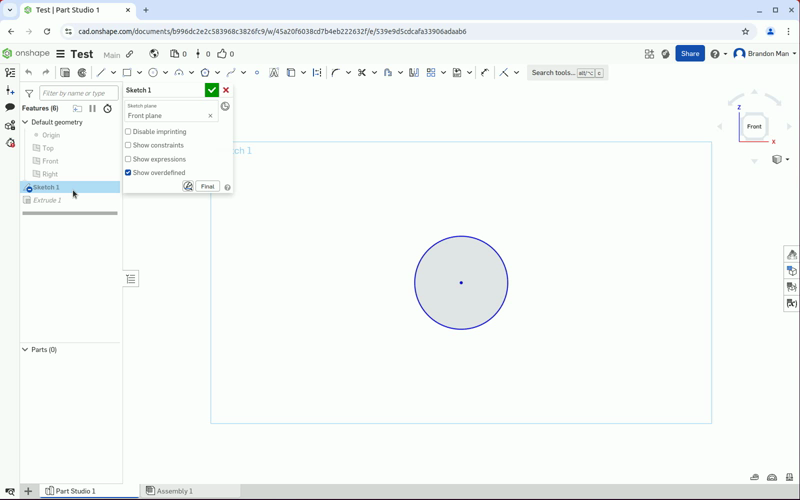
mouse_move(229, 92)
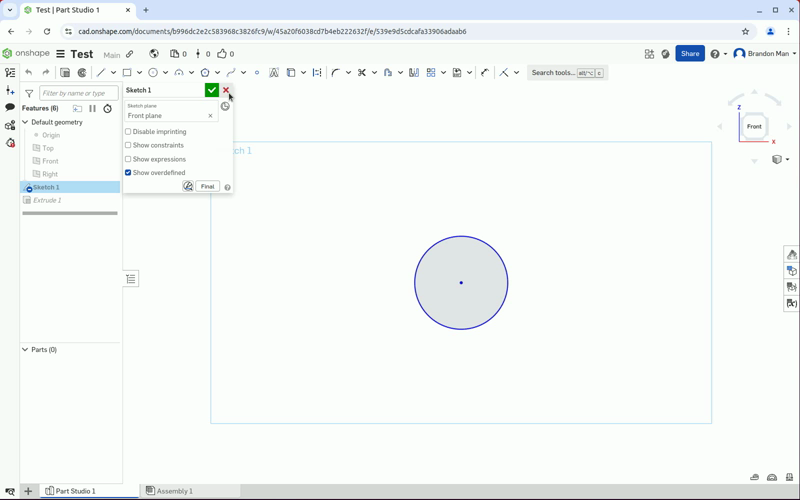
click(229, 92)
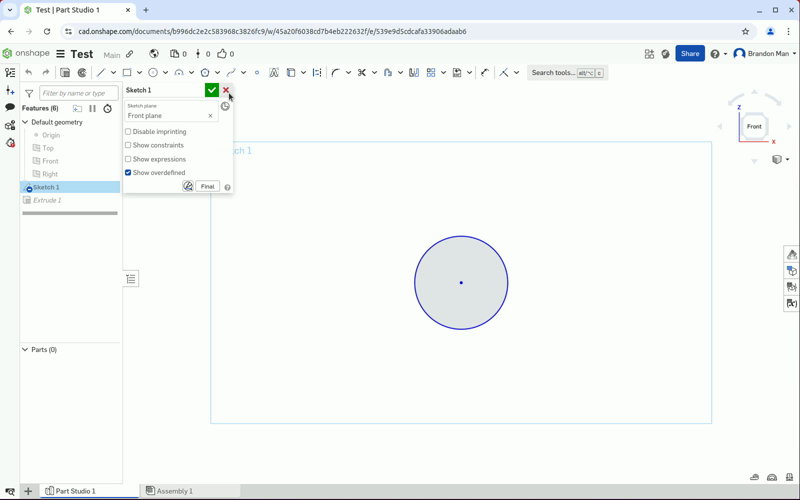
key(shift+s)
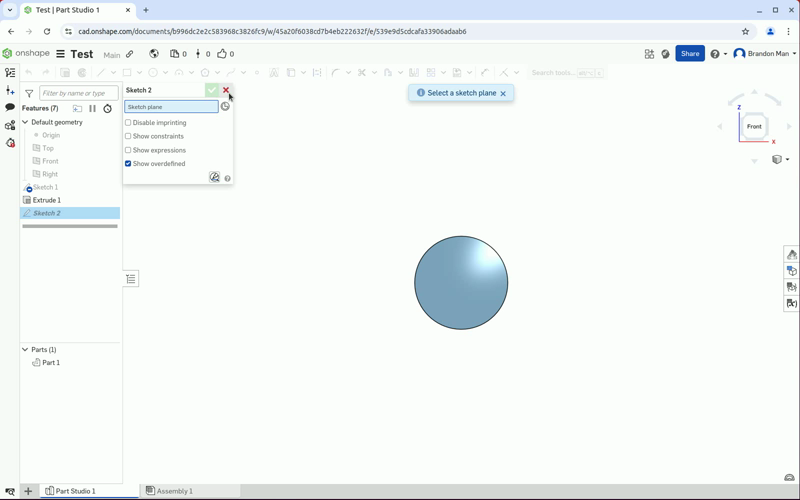
mouse_move(73, 163)
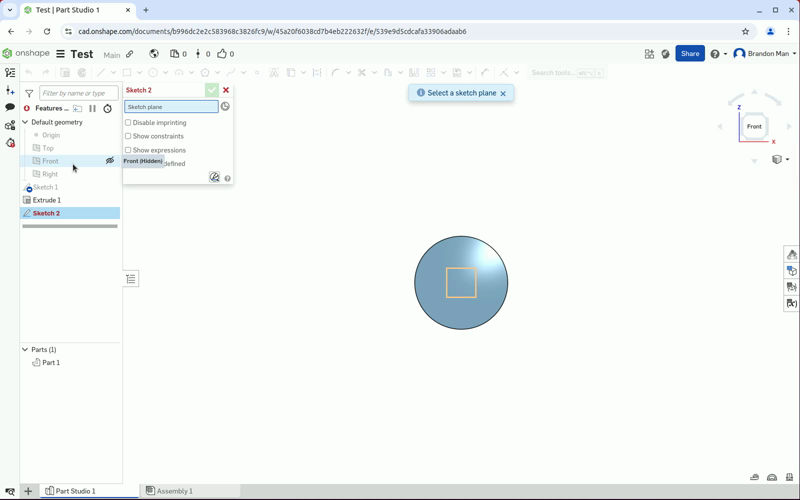
click(73, 163)
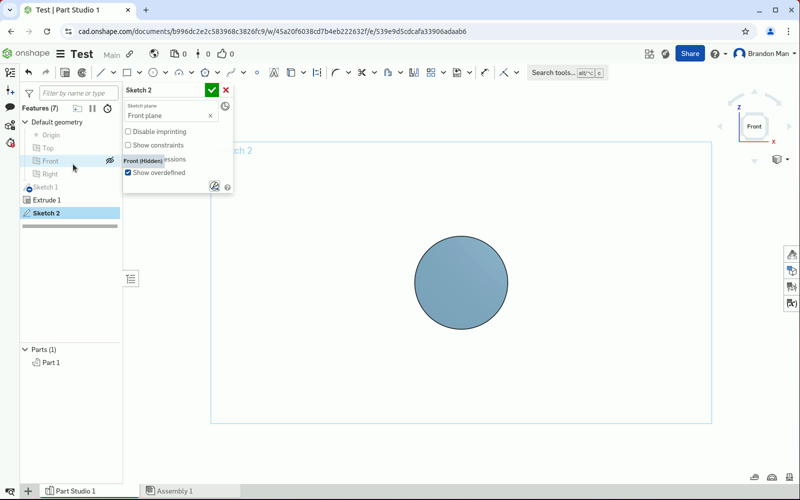
mouse_move(73, 352)
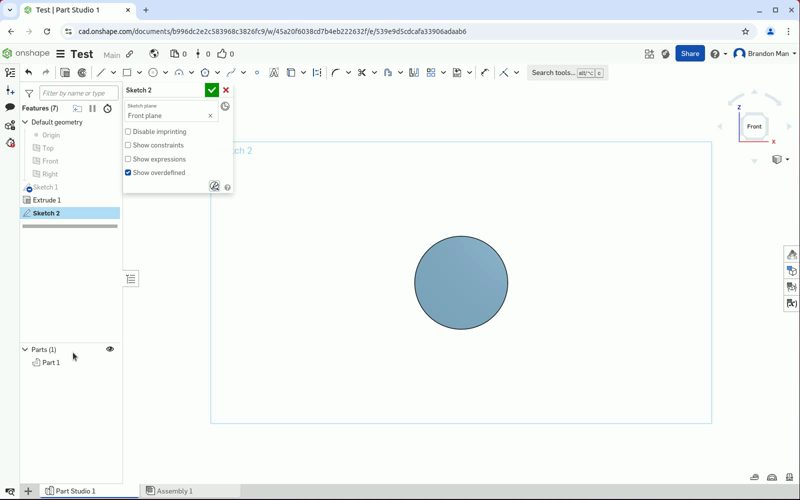
key(y)
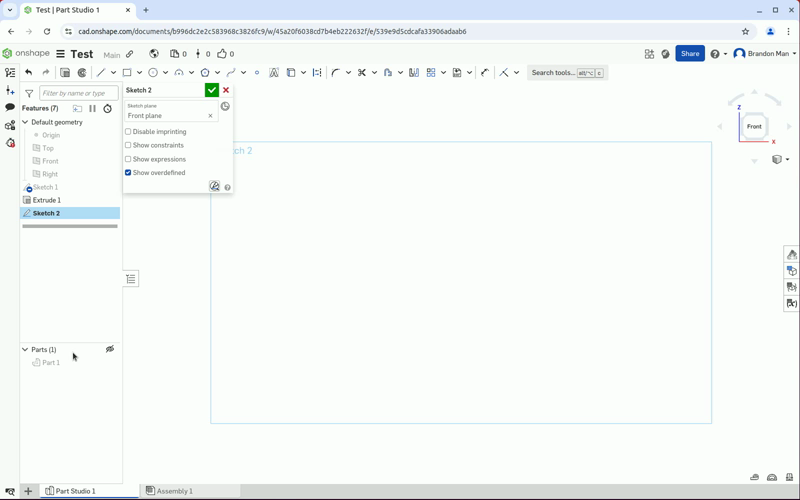
key(c)
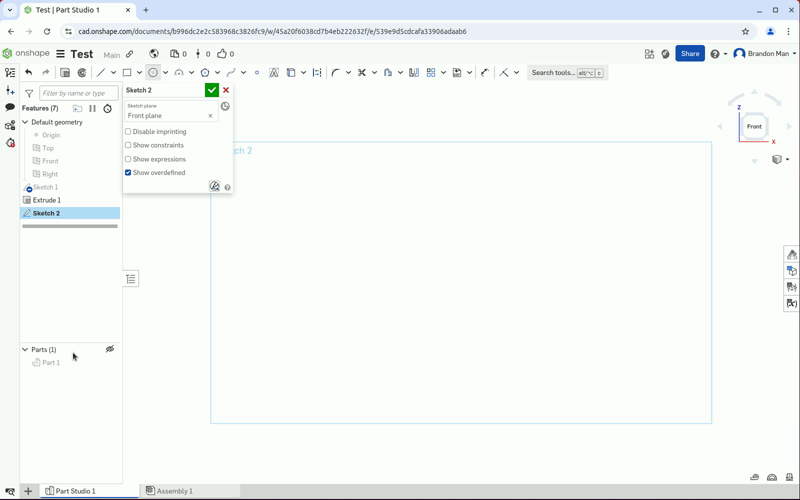
key_down(shift)
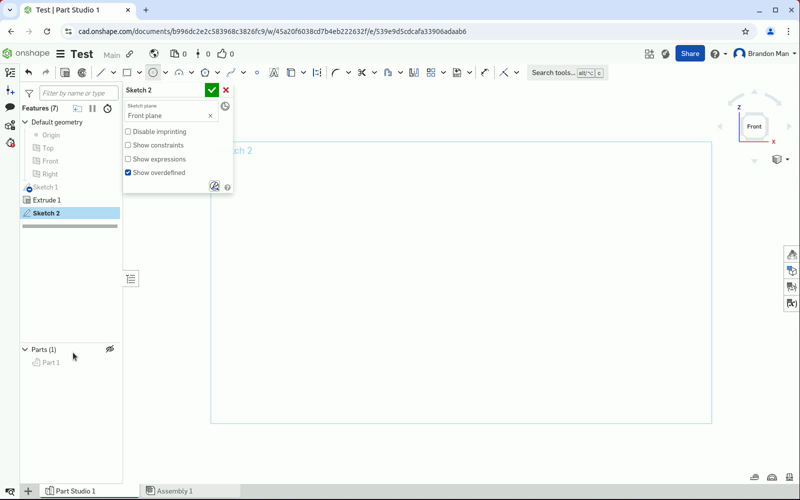
mouse_move(461, 282)
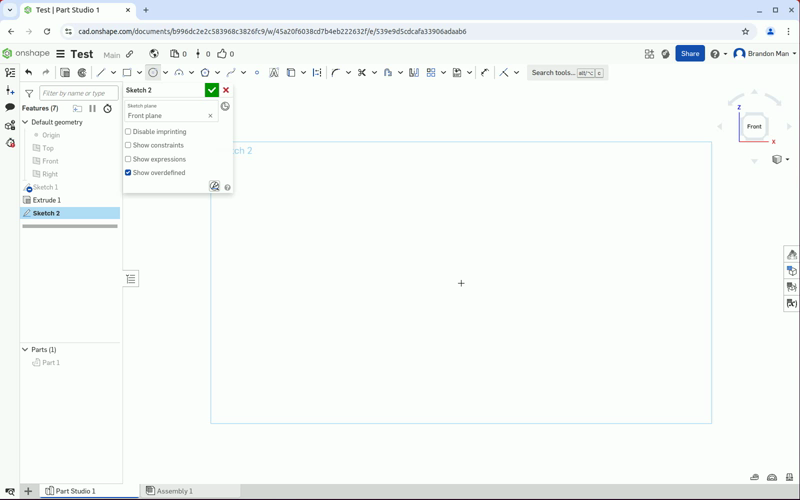
click(461, 282)
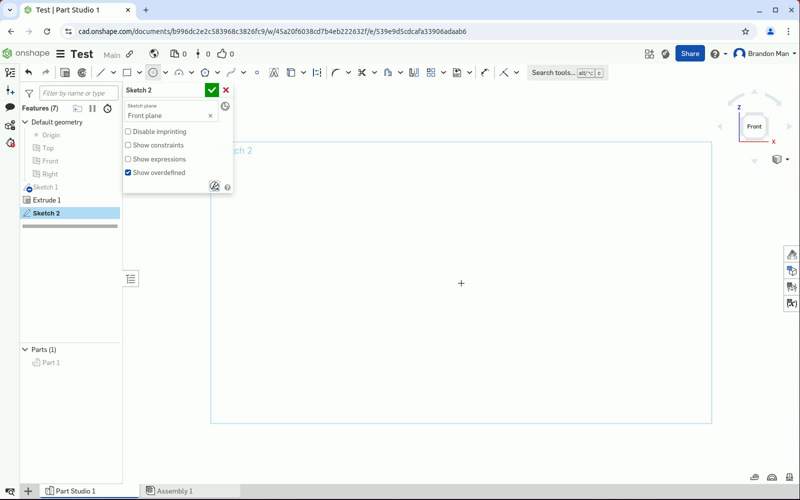
key_up(shift)
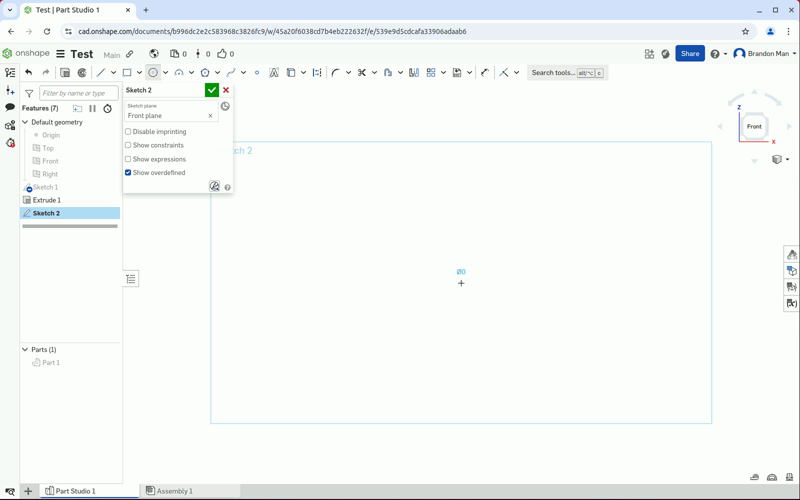
mouse_move(522, 282)
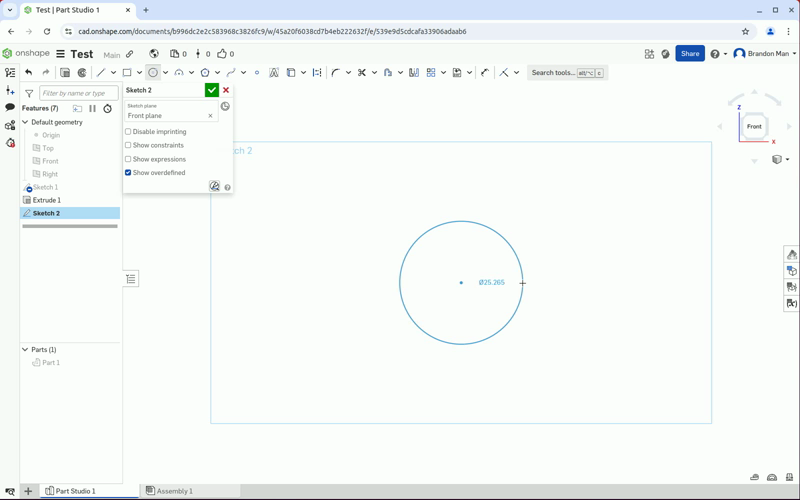
click(522, 282)
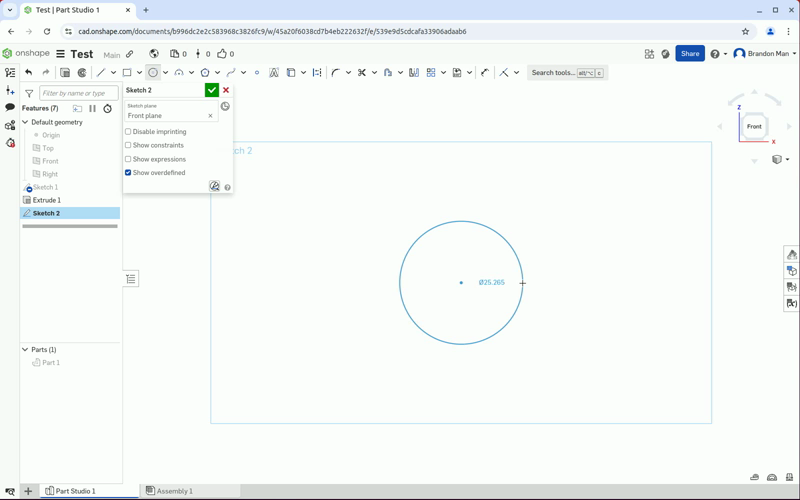
key(esc)
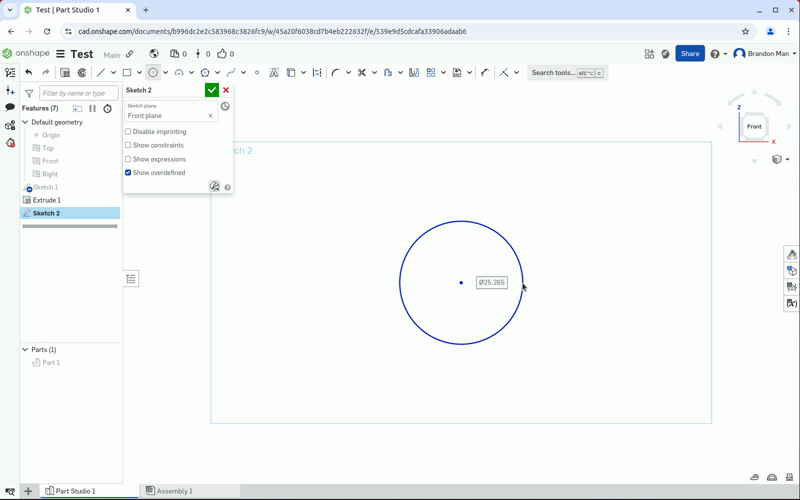
key(c)
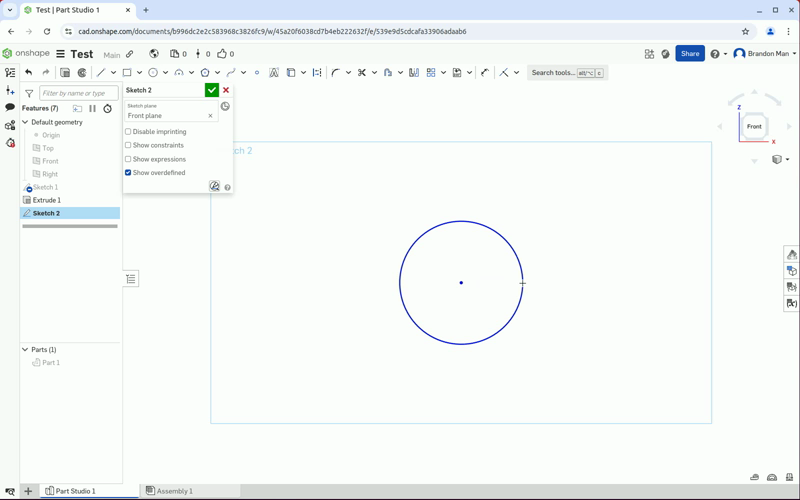
key_down(shift)
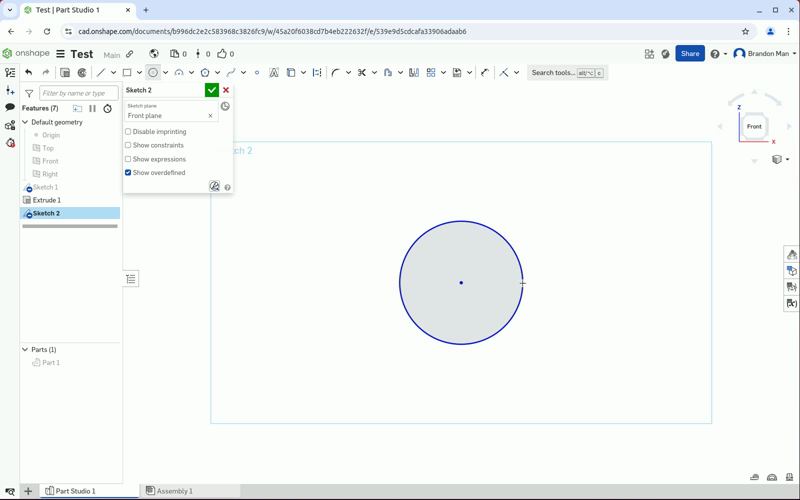
mouse_move(461, 282)
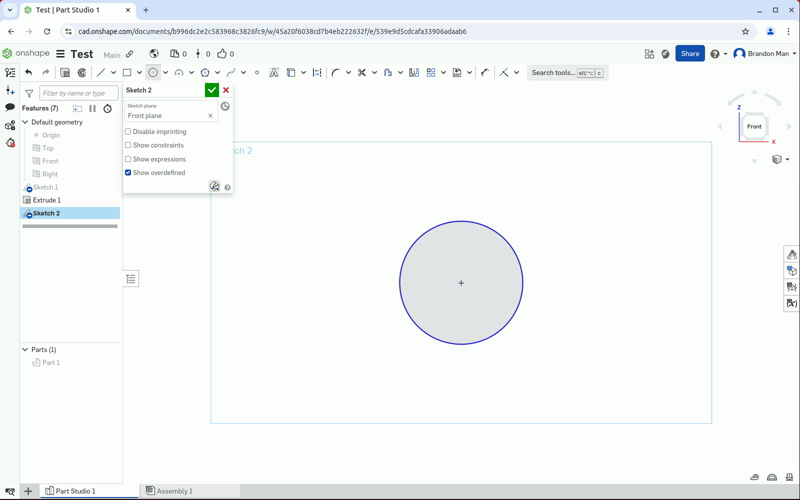
click(461, 282)
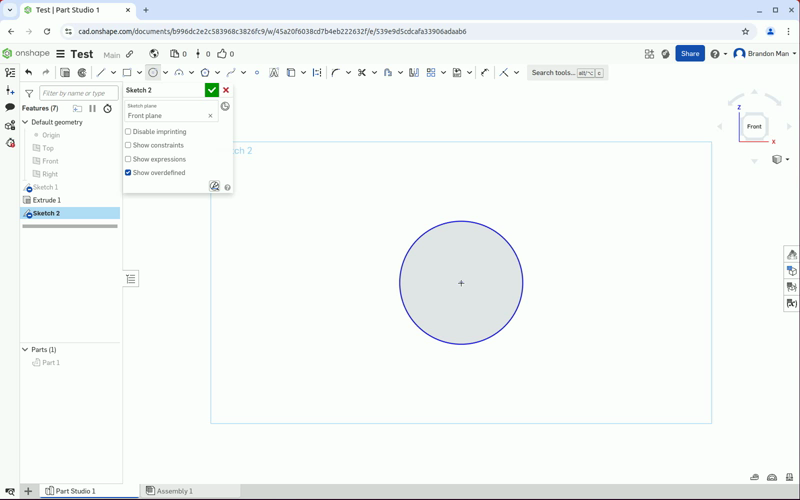
key_up(shift)
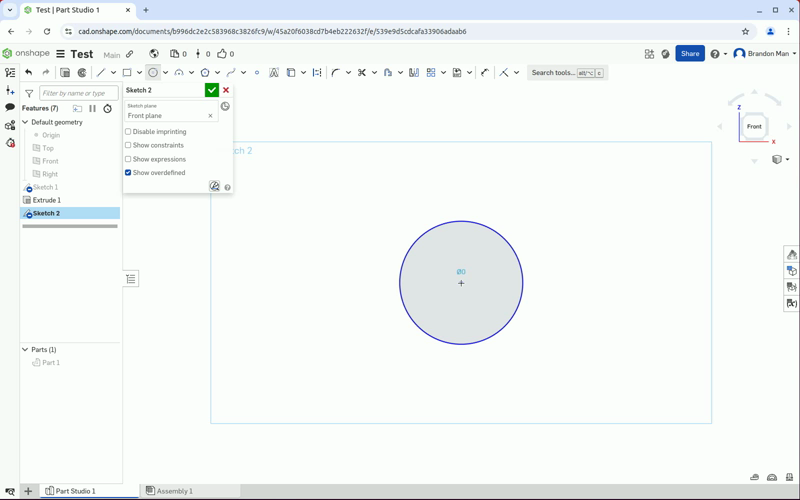
mouse_move(507, 282)
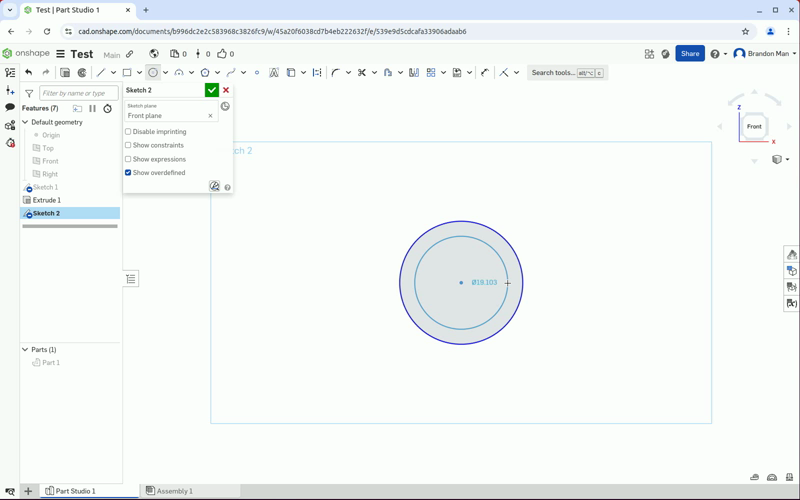
click(507, 282)
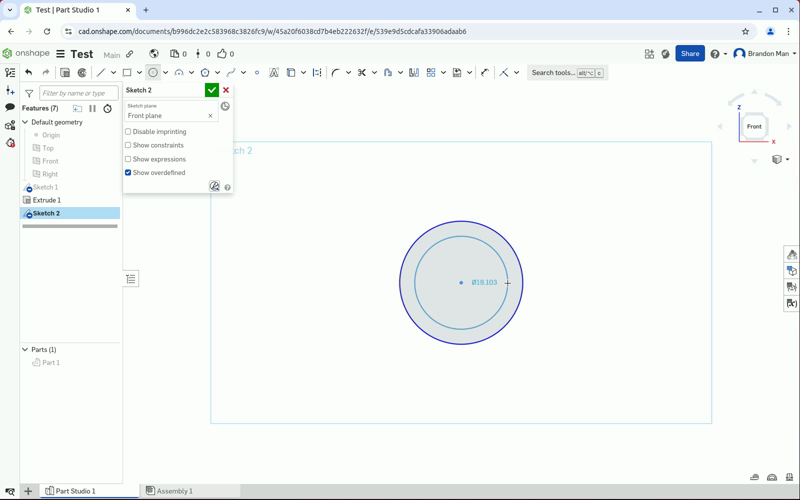
key(esc)
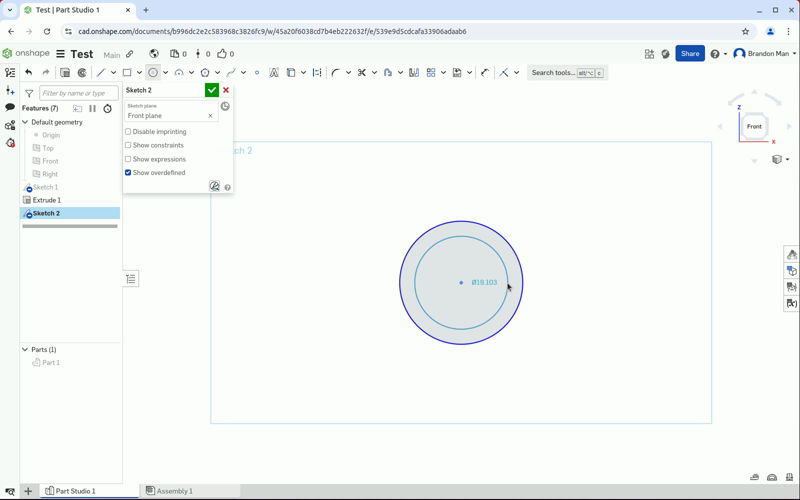
mouse_move(482, 236)
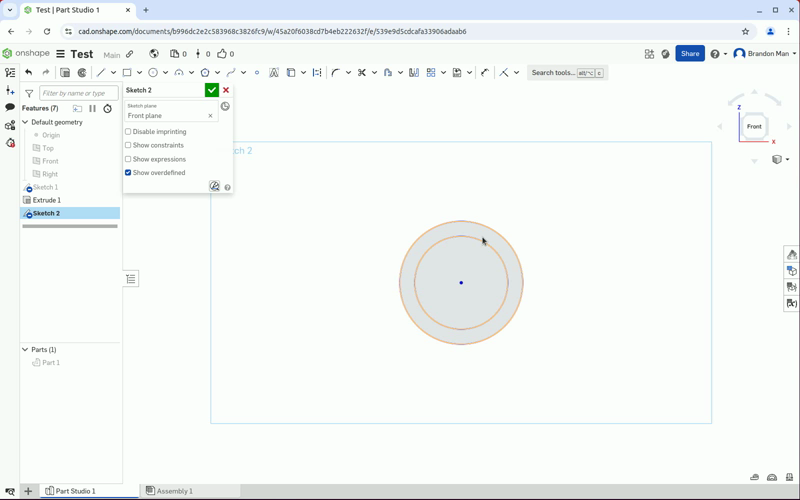
click(482, 236)
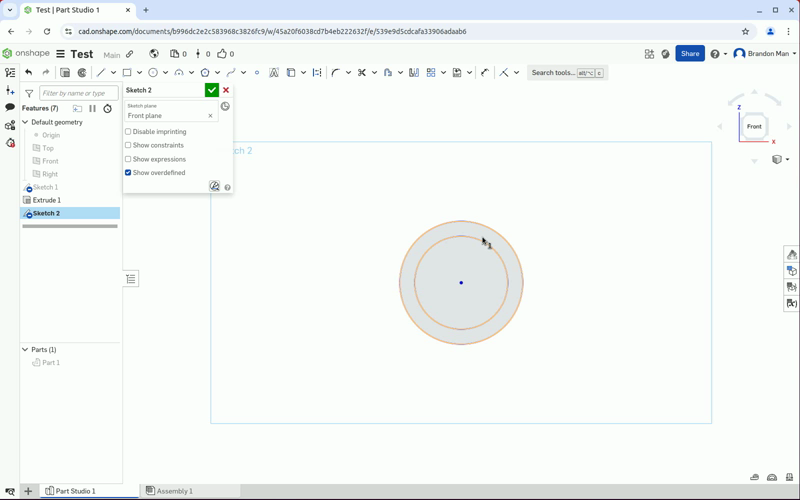
mouse_move(73, 352)
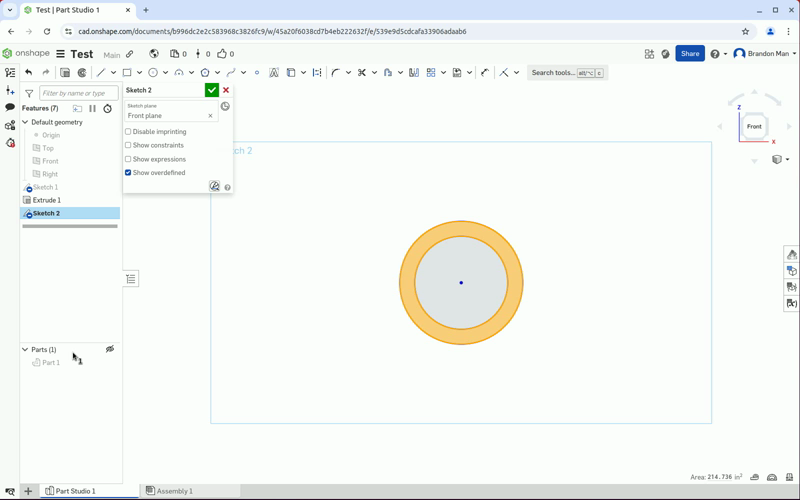
key(shift+y)
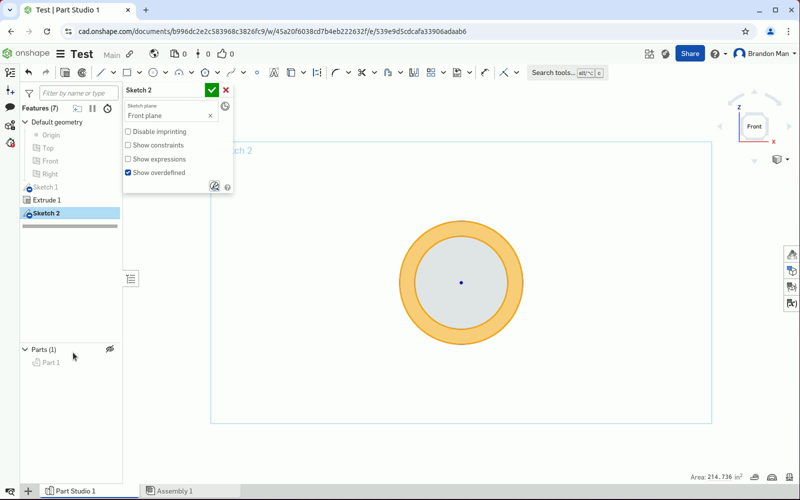
key(shift+e)
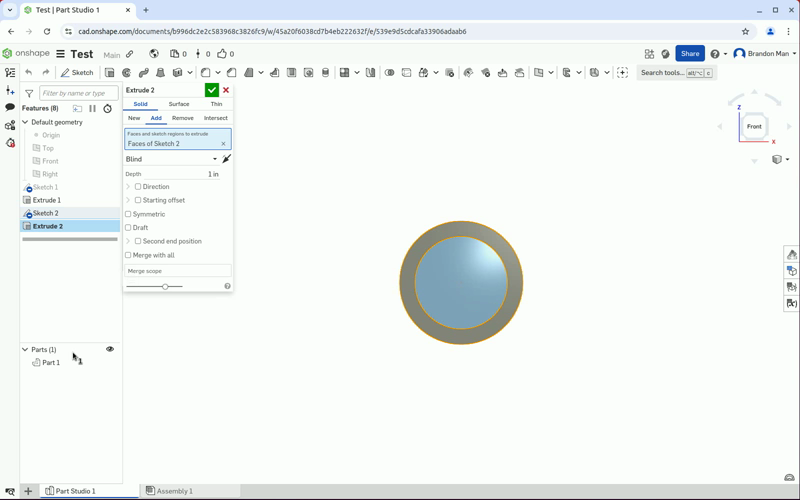
mouse_move(143, 106)
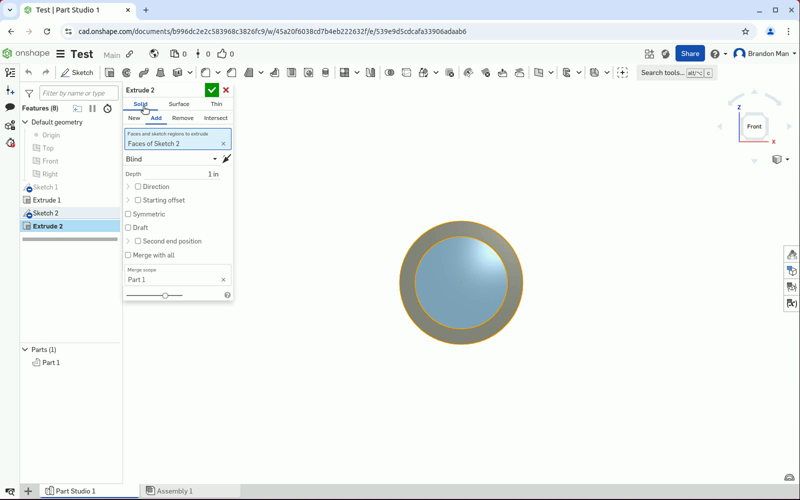
click(143, 106)
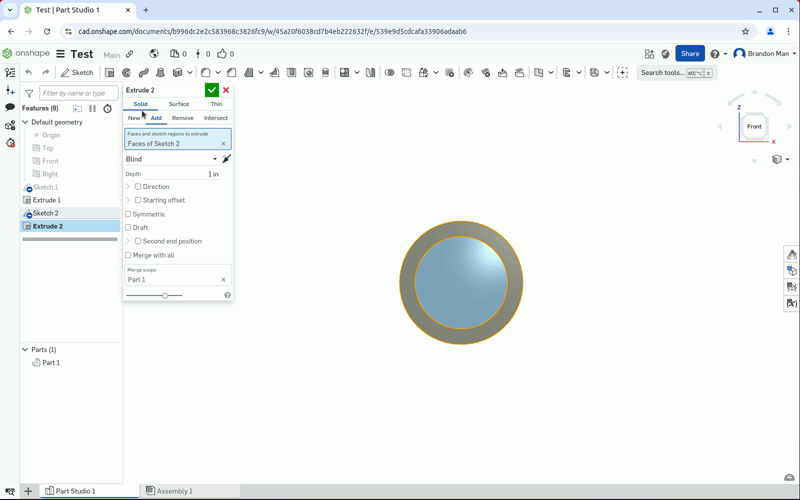
mouse_move(137, 120)
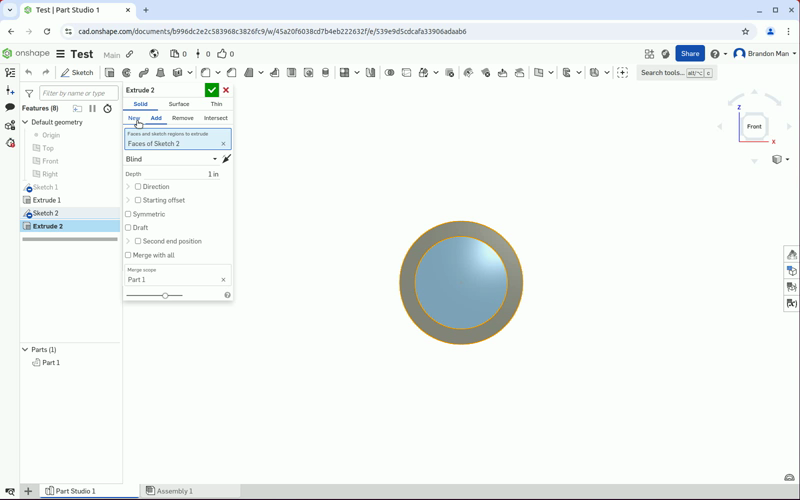
click(137, 120)
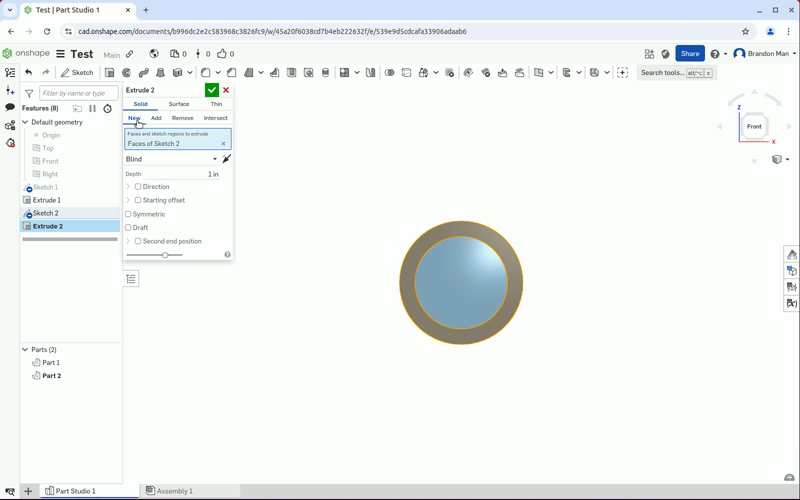
key(tab, 4)
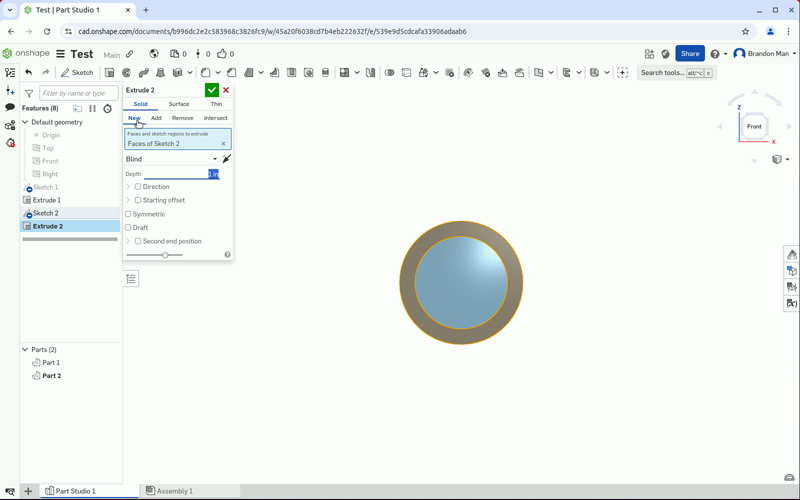
text(46.216)
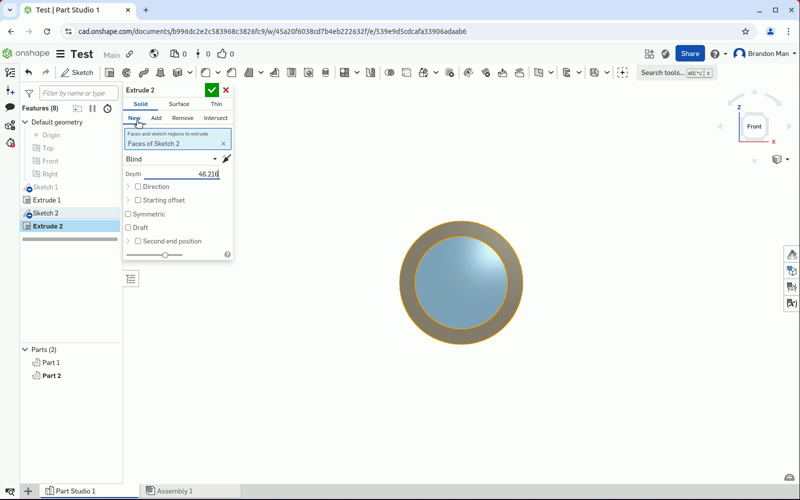
key(tab, 3)
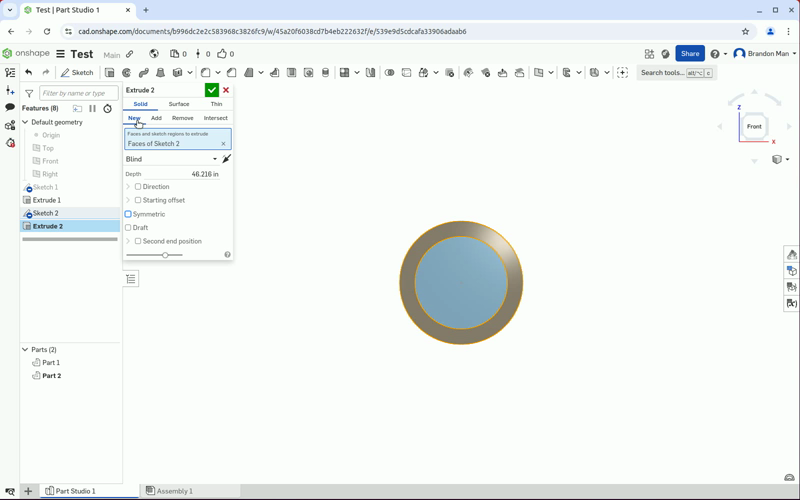
key(space)
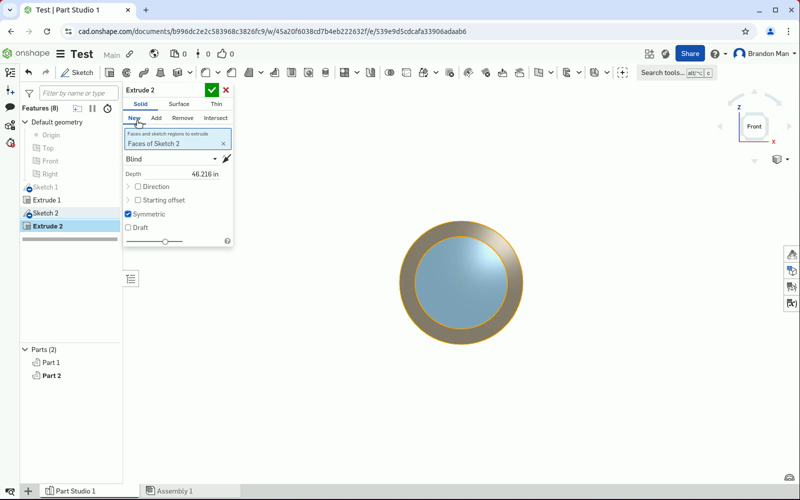
key(enter)
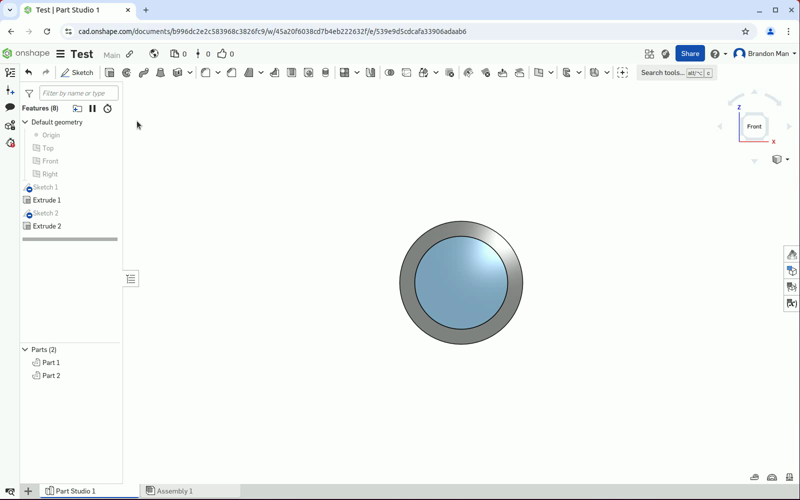
key(shift+h)
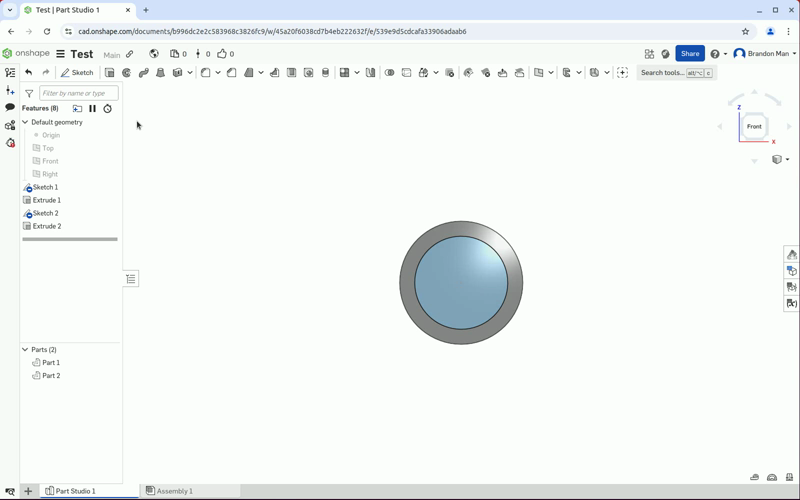
key(shift+h)
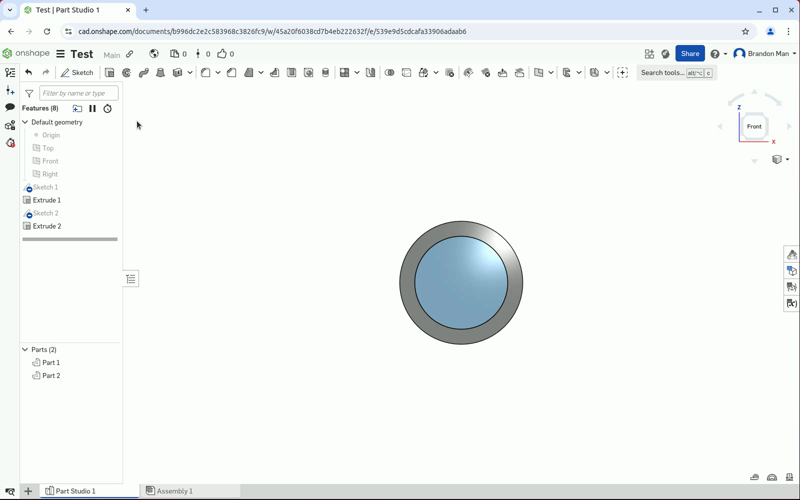
mouse_move(73, 189)
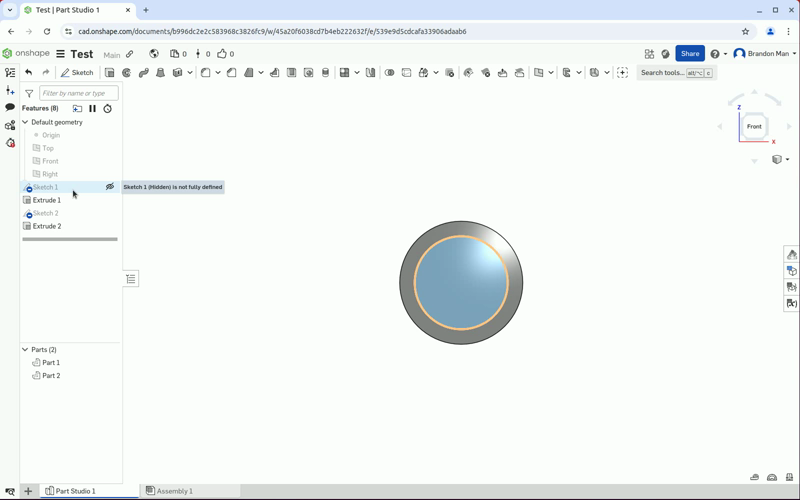
click(73, 189)
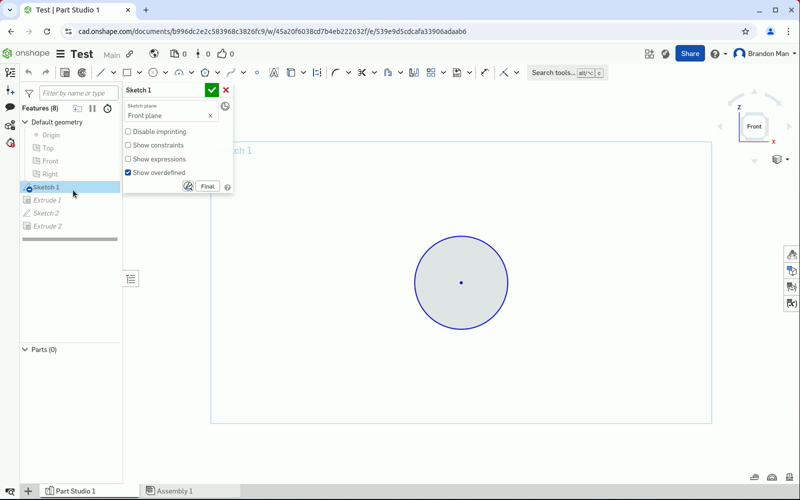
mouse_move(229, 92)
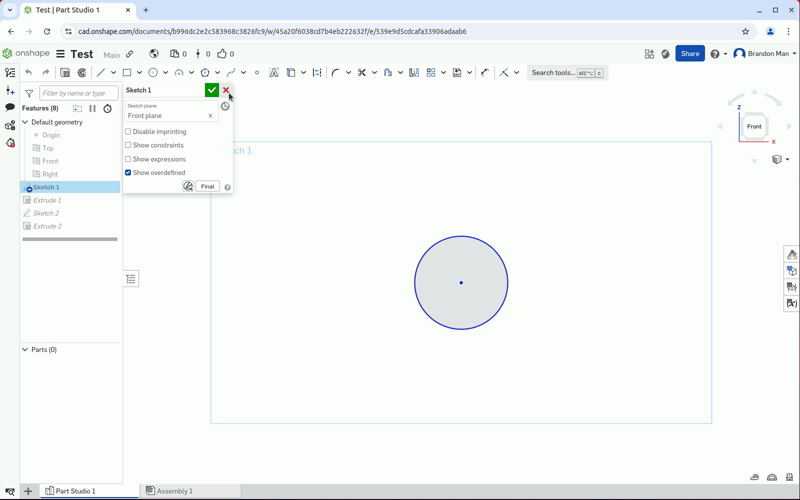
click(229, 92)
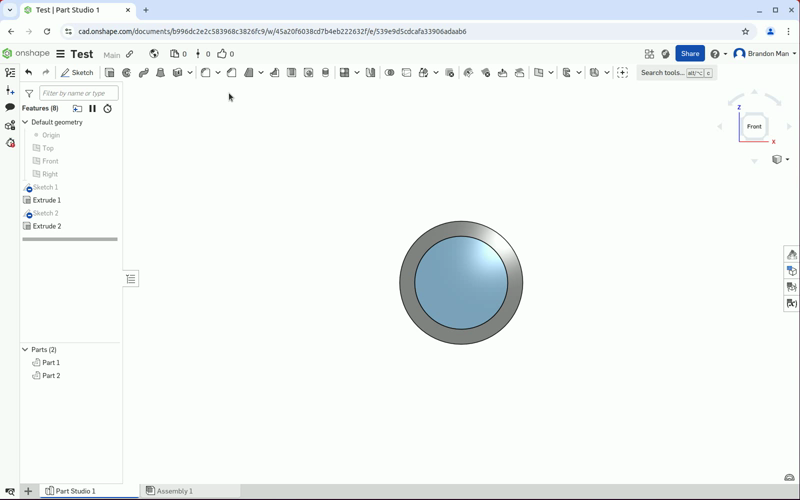
mouse_move(73, 352)
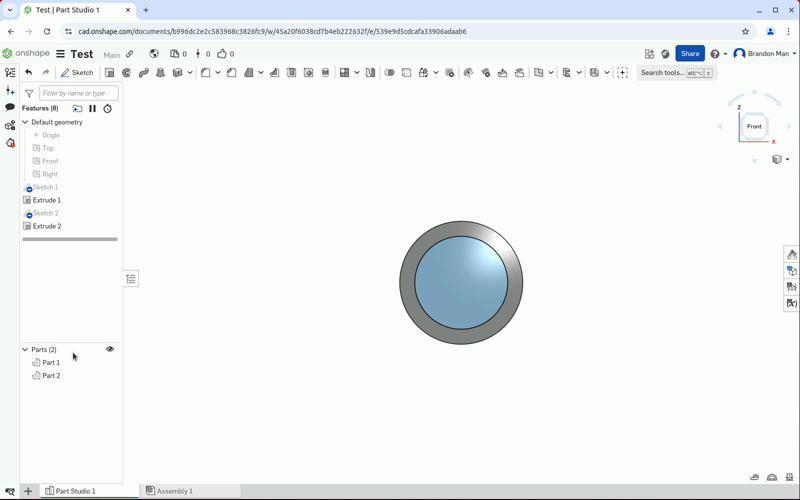
key(y)
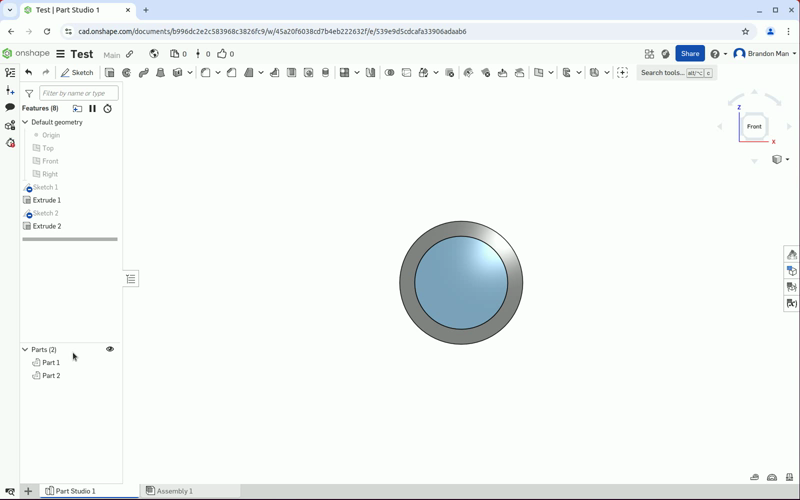
key(shift+p)
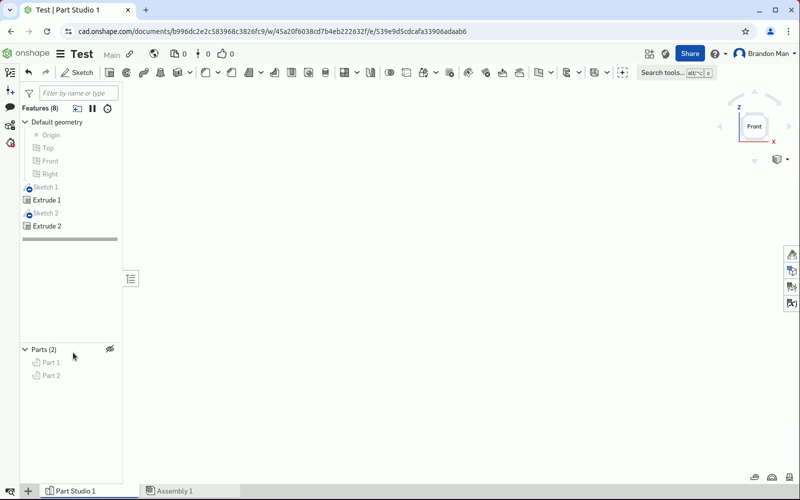
key(space)
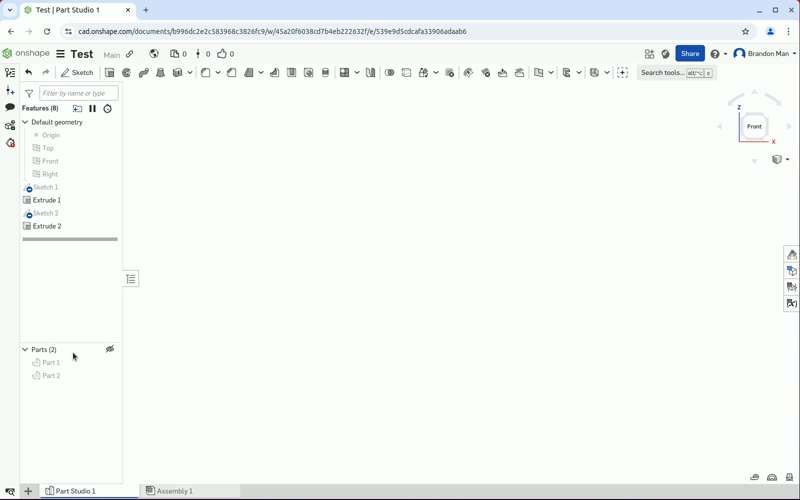
key_down(shift)
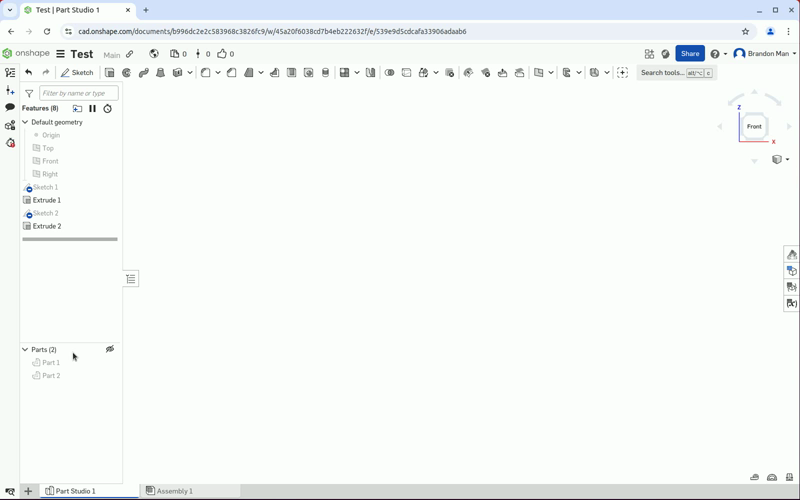
key(left)
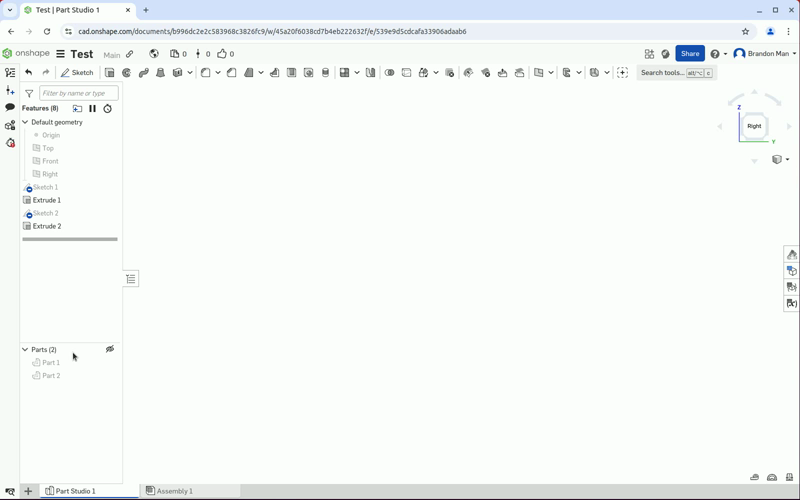
key_up(shift)
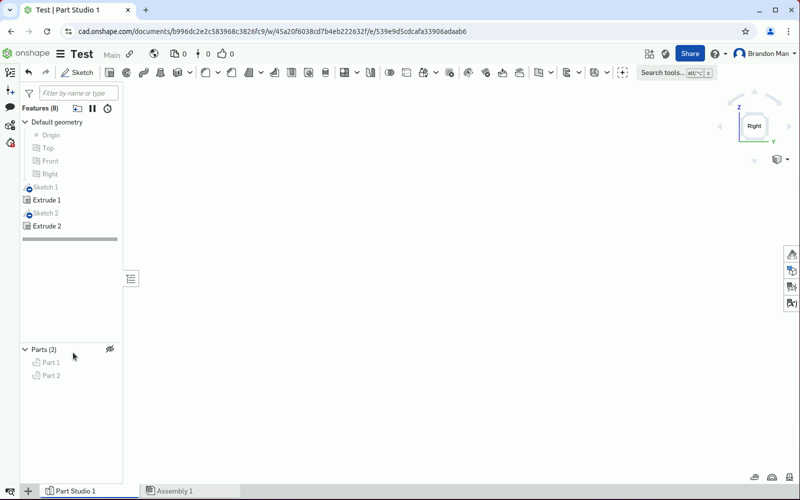
mouse_move(73, 352)
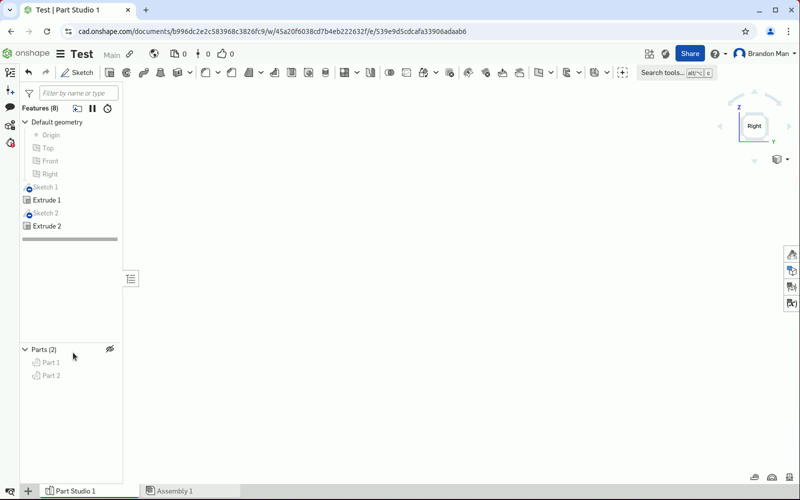
key(shift+y)
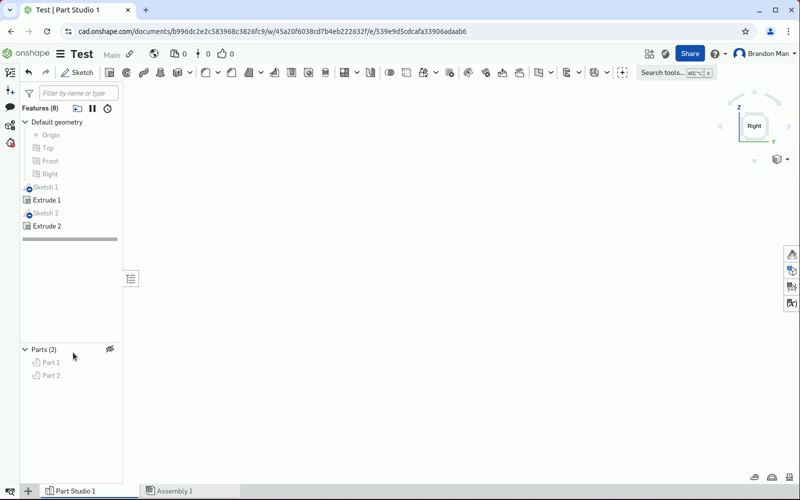
key(shift+s)
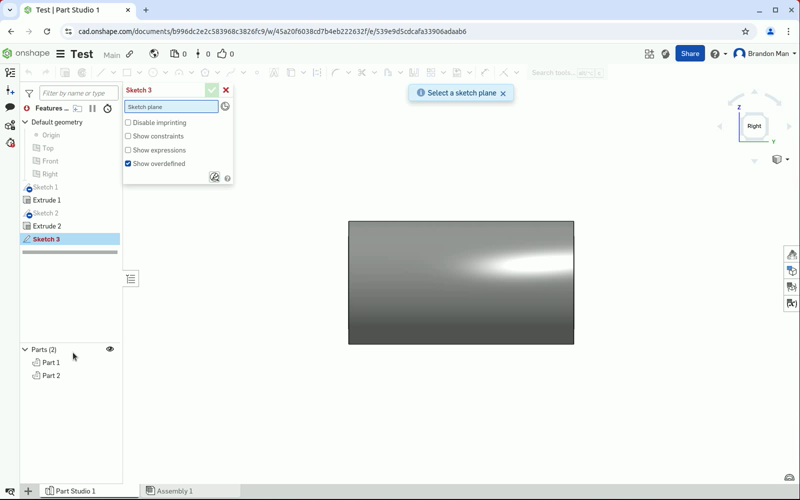
mouse_move(73, 176)
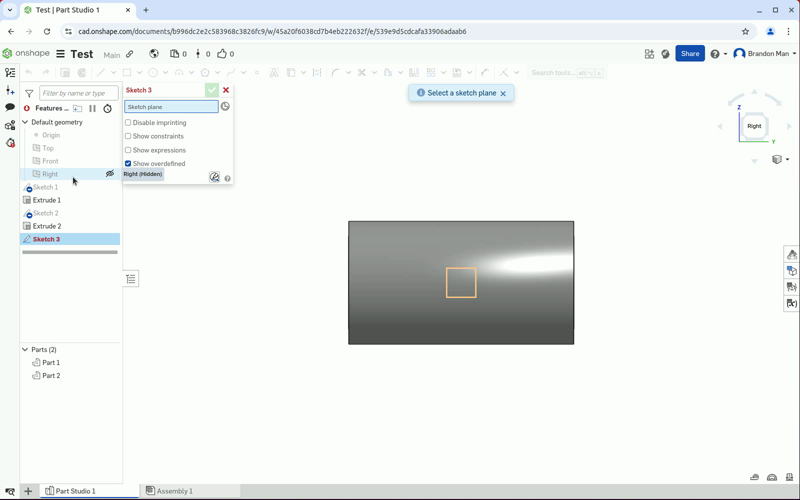
click(73, 176)
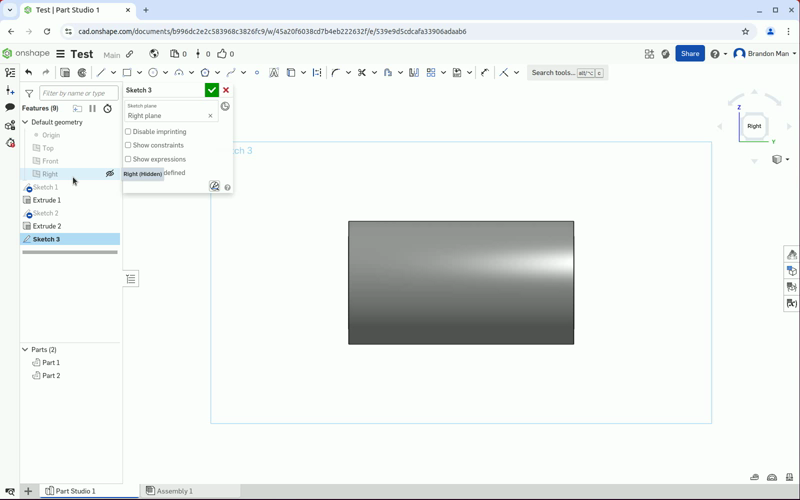
mouse_move(73, 352)
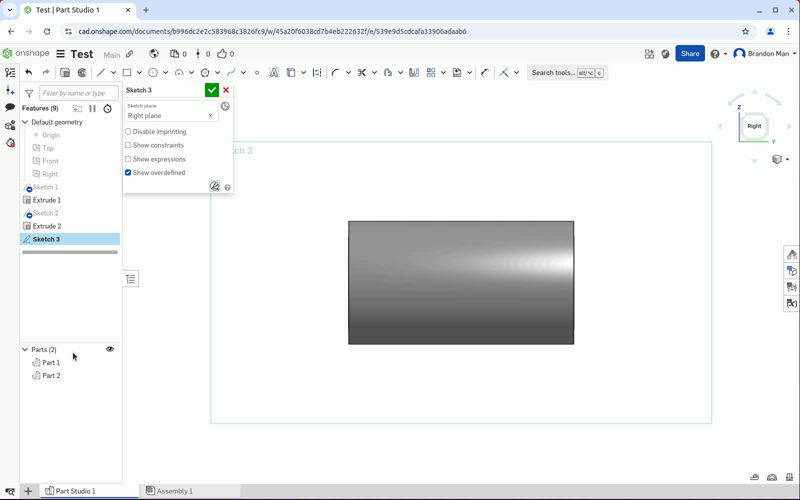
key(y)
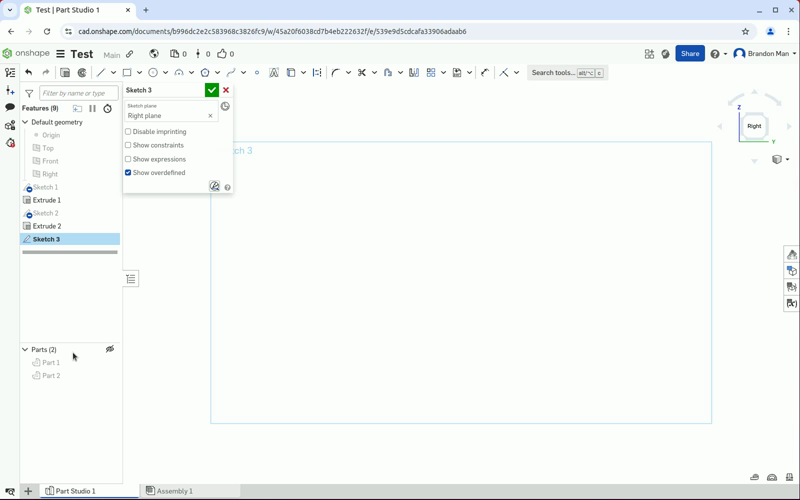
key(c)
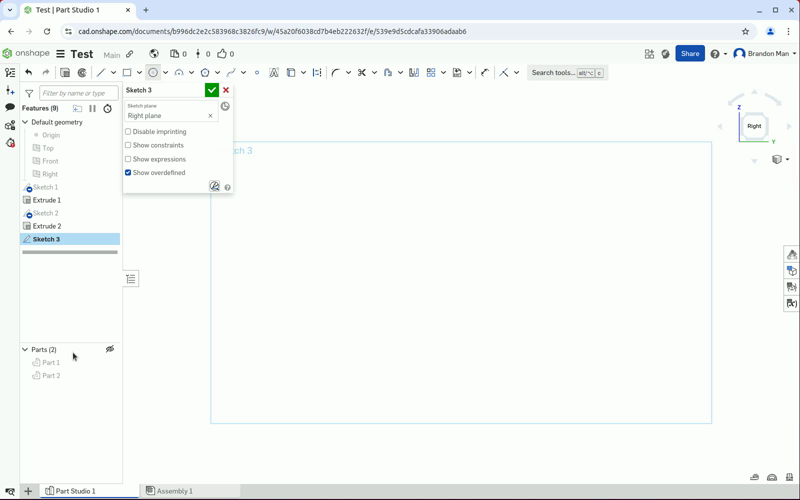
key_down(shift)
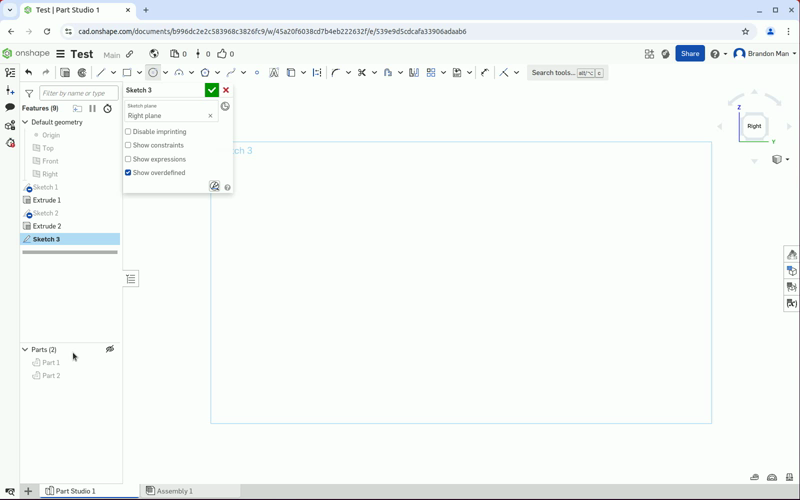
mouse_move(461, 282)
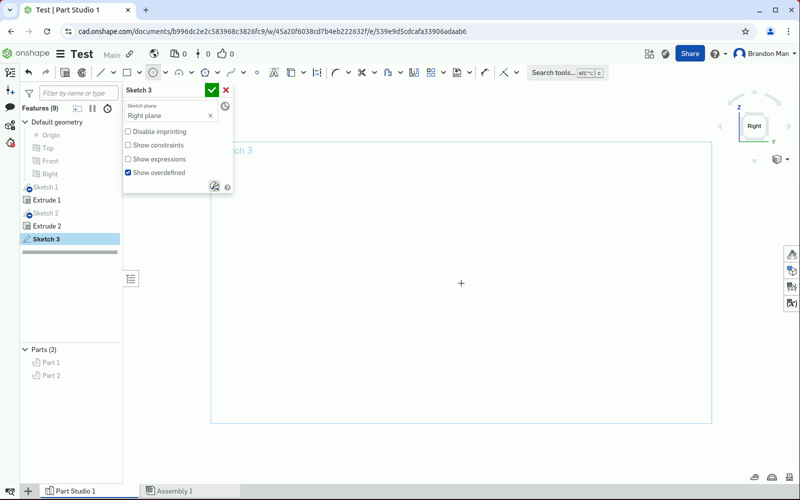
click(461, 282)
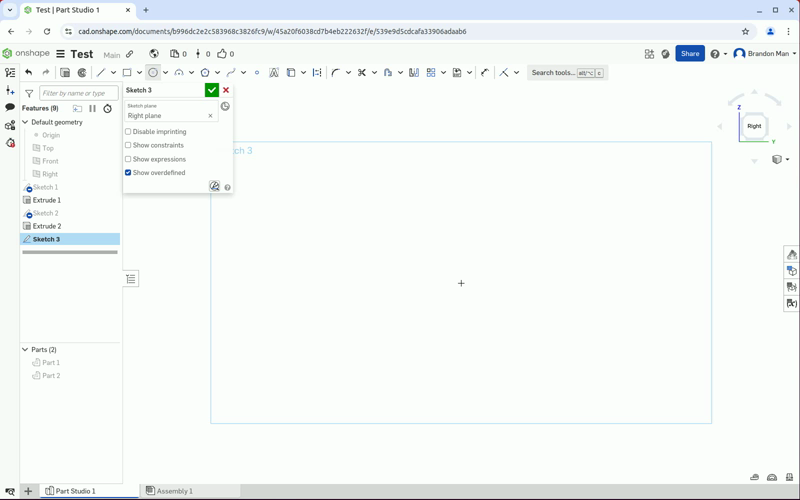
key_up(shift)
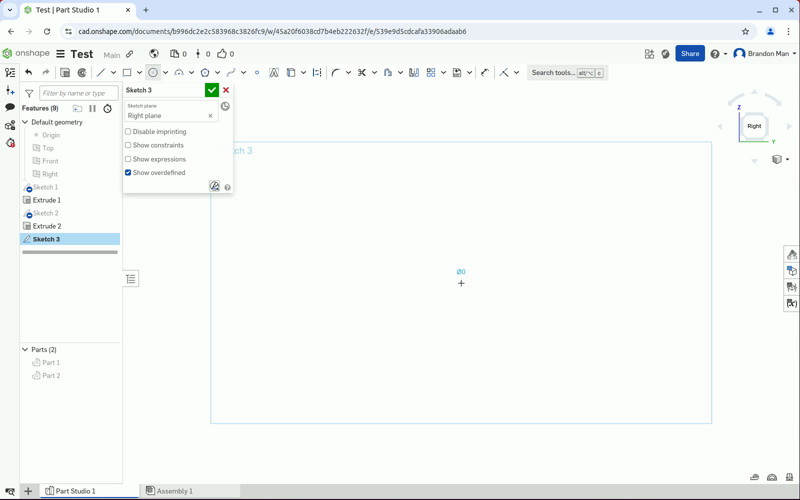
mouse_move(507, 282)
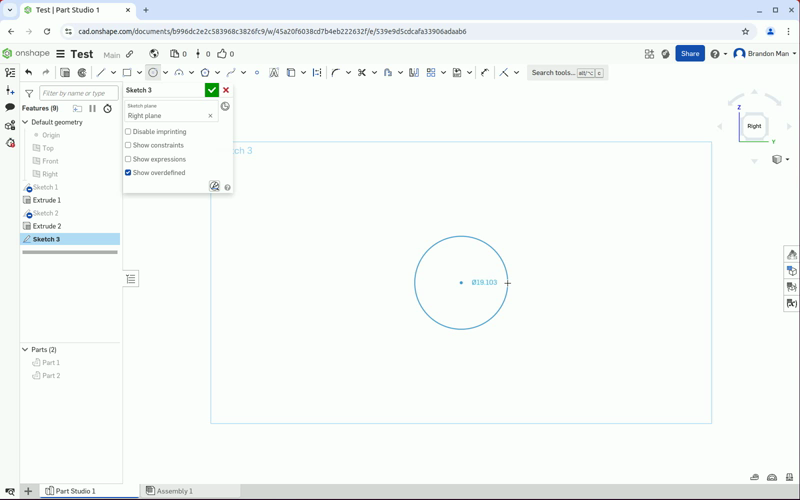
click(507, 282)
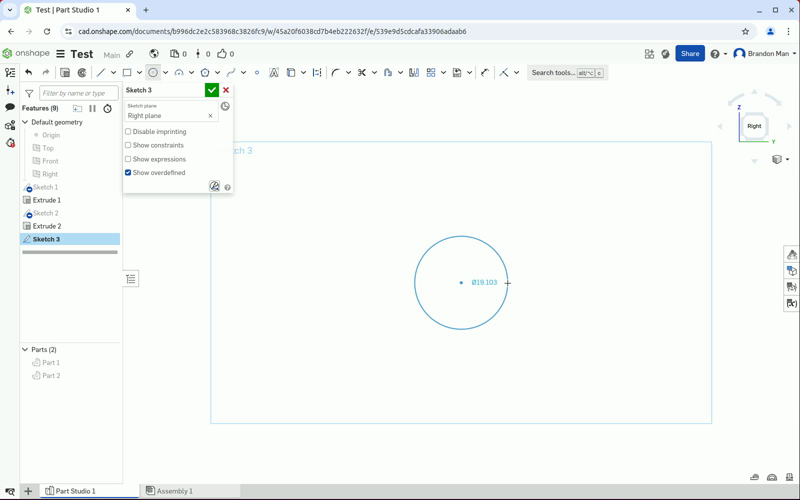
key(esc)
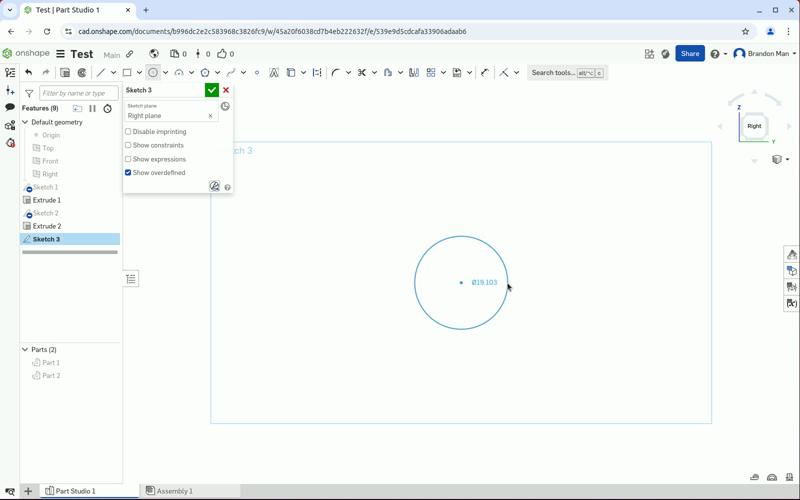
mouse_move(489, 300)
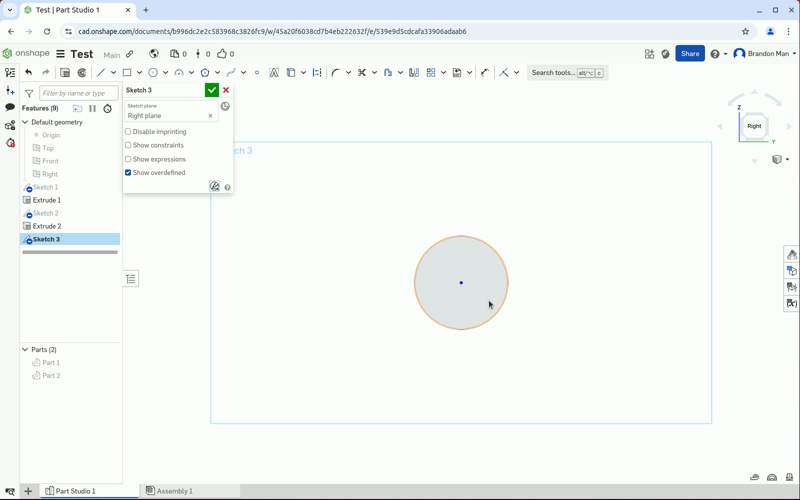
click(489, 300)
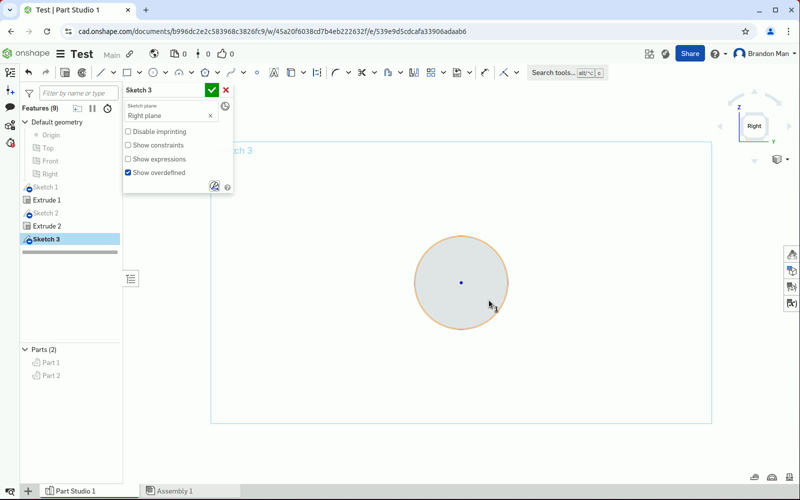
mouse_move(73, 352)
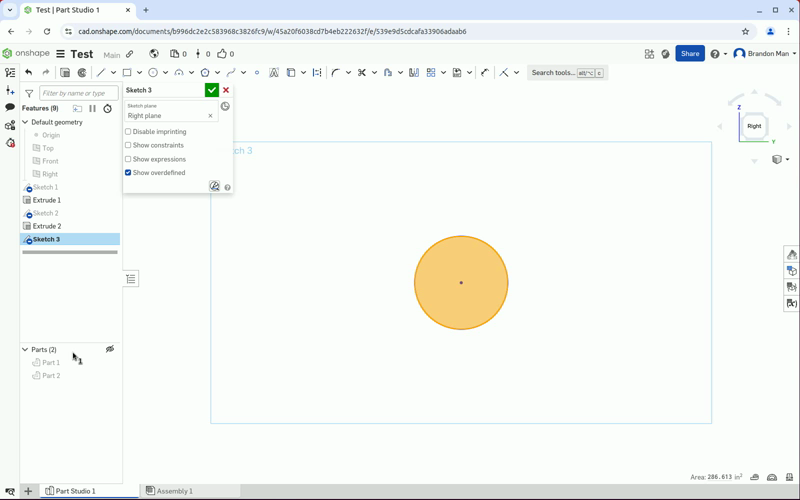
key(shift+y)
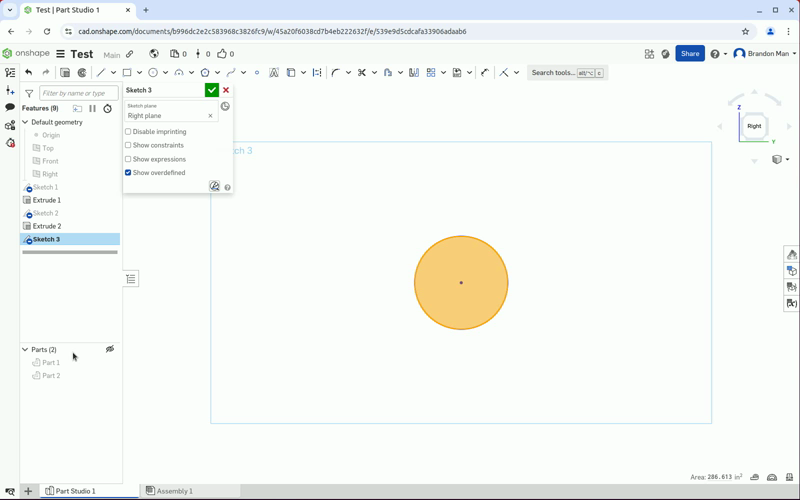
key(shift+e)
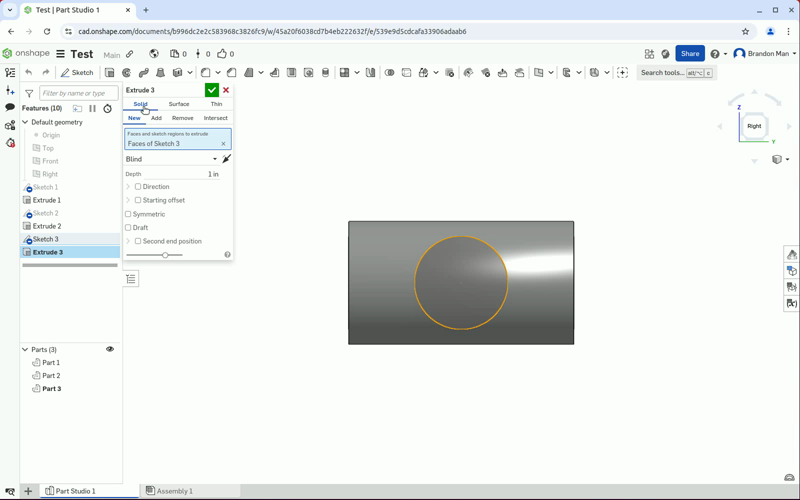
mouse_move(143, 106)
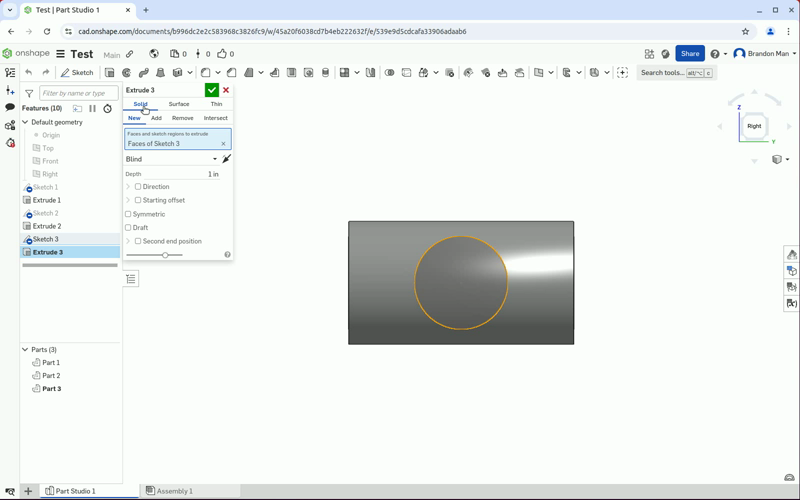
click(143, 106)
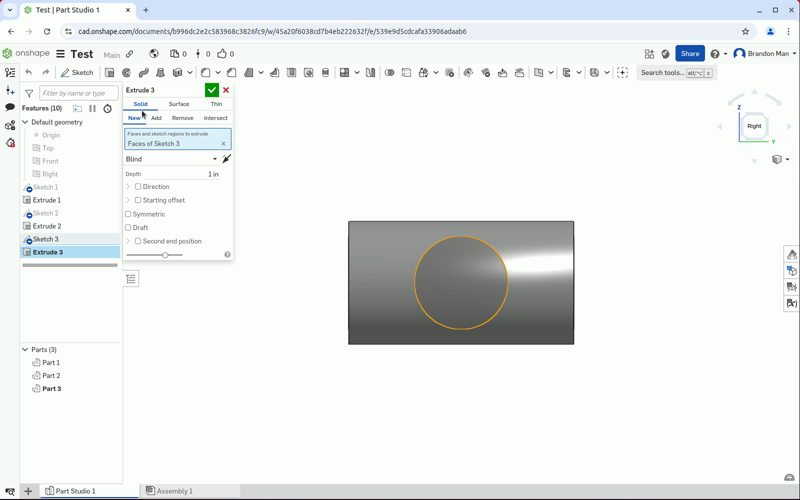
mouse_move(137, 120)
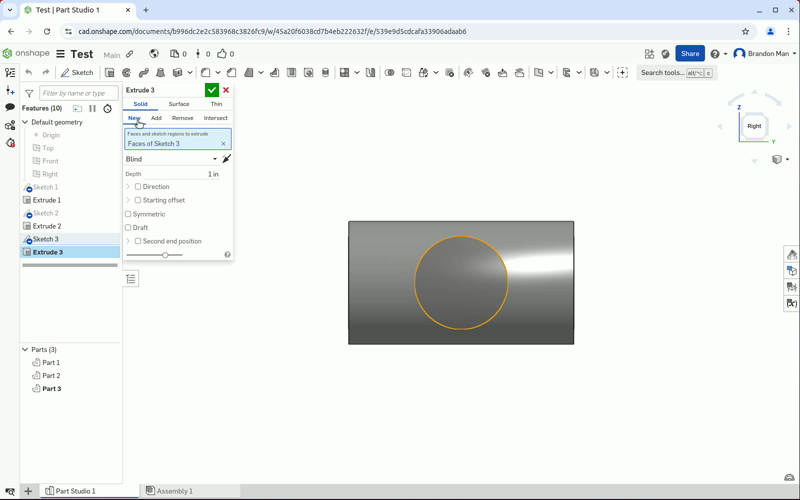
click(137, 120)
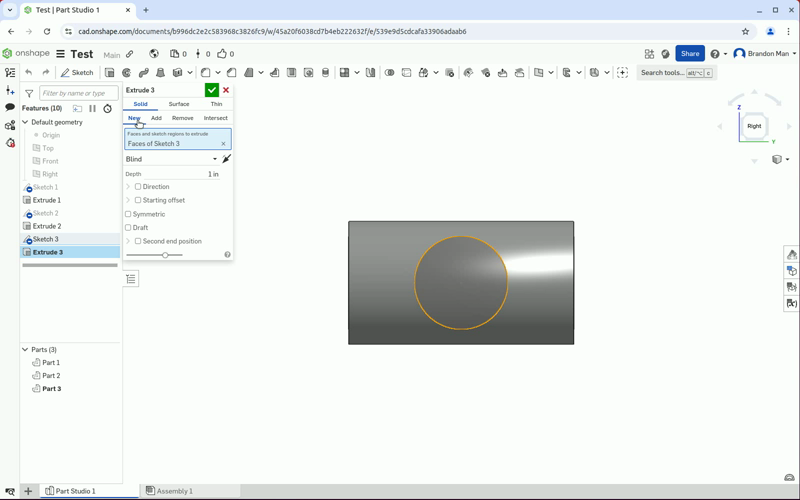
key(tab, 4)
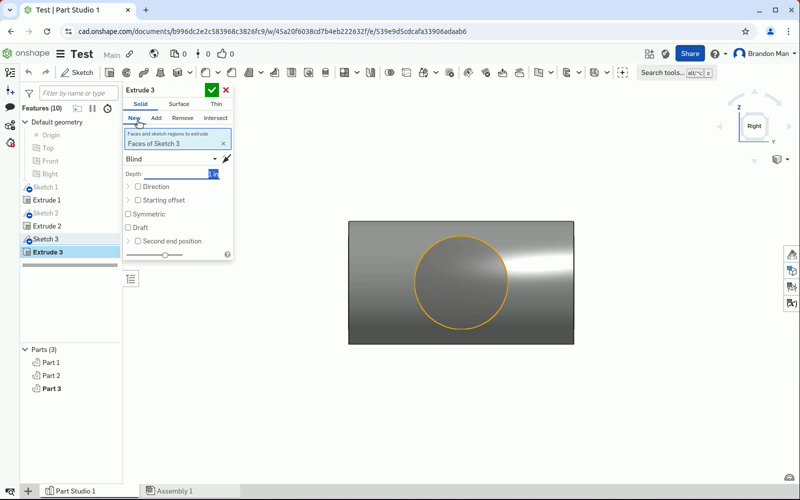
text(46.216)
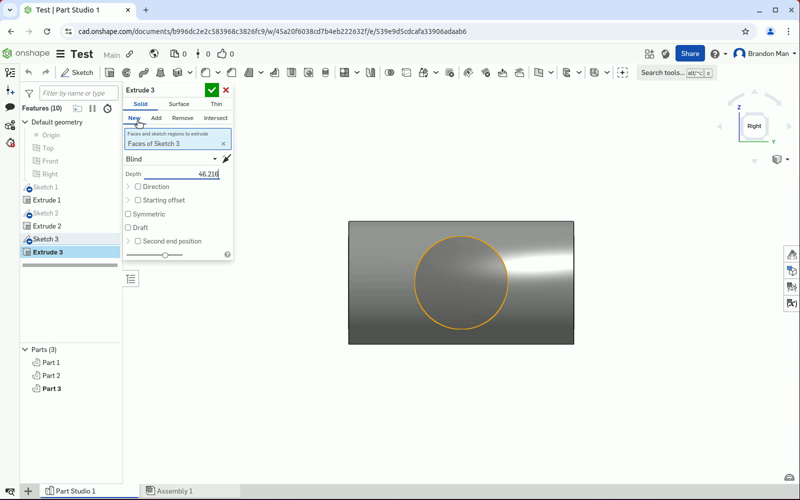
key(tab, 3)
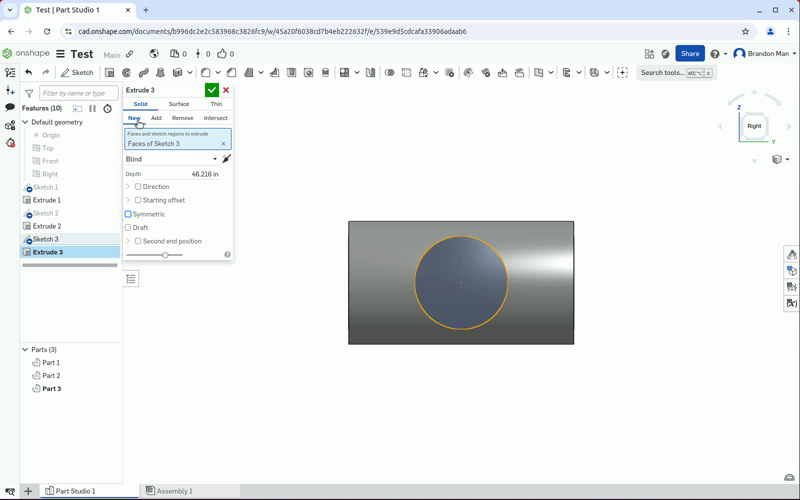
key(space)
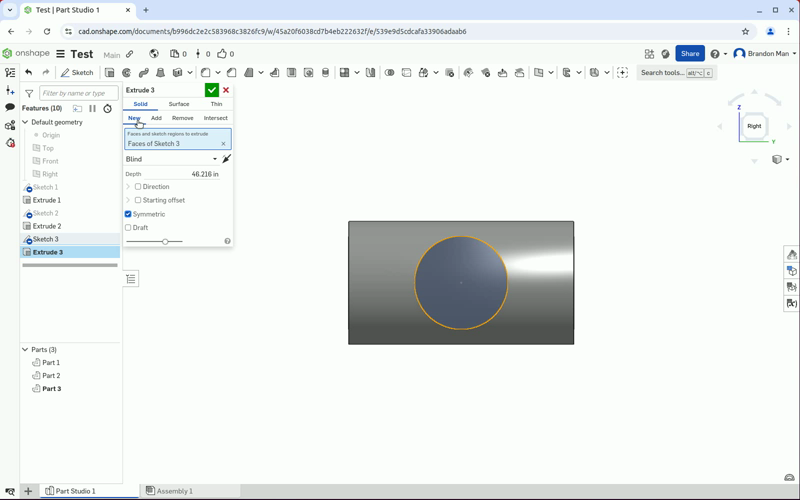
key(enter)
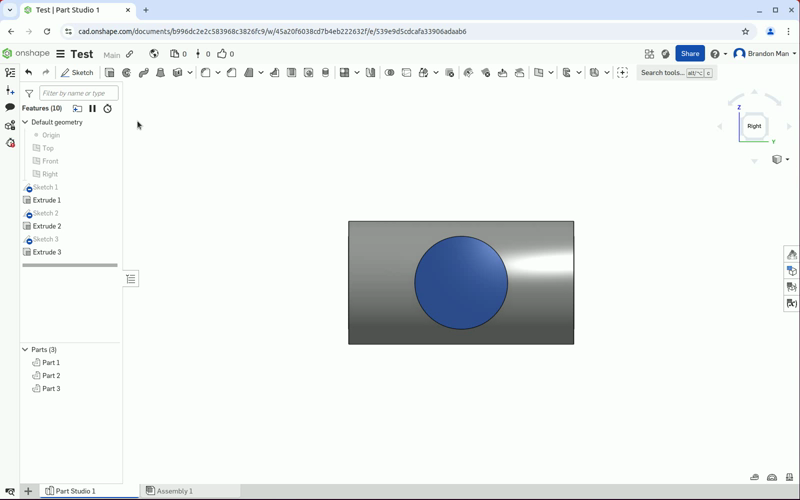
key(shift+h)
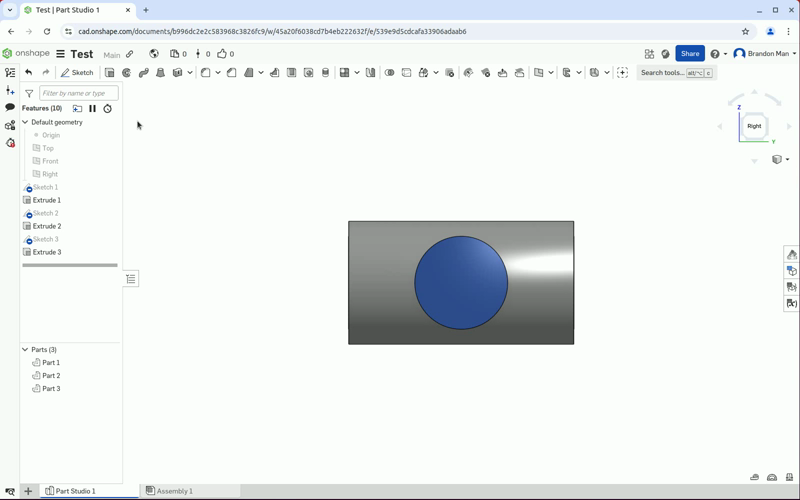
key(shift+h)
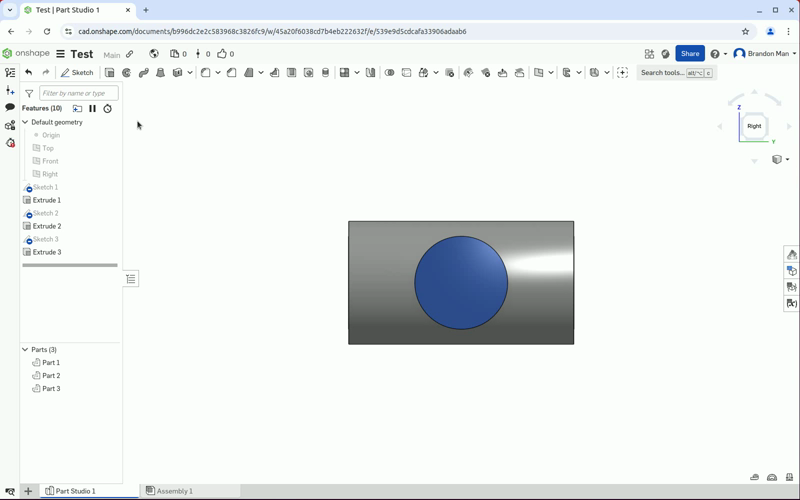
mouse_move(73, 189)
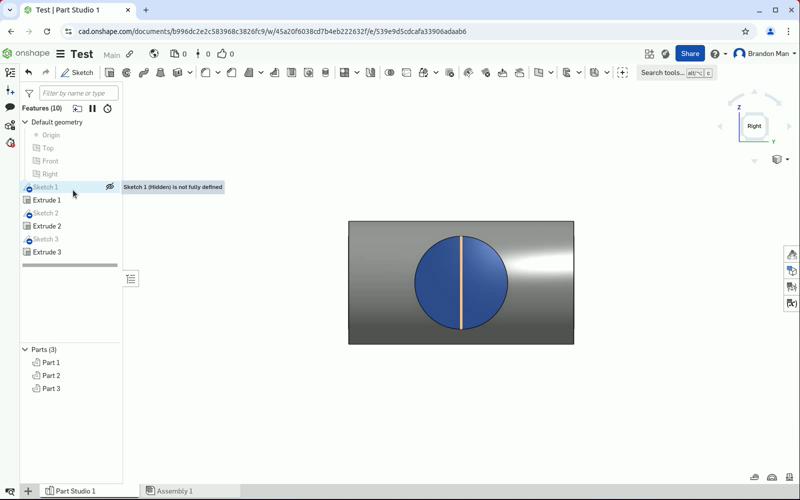
click(73, 189)
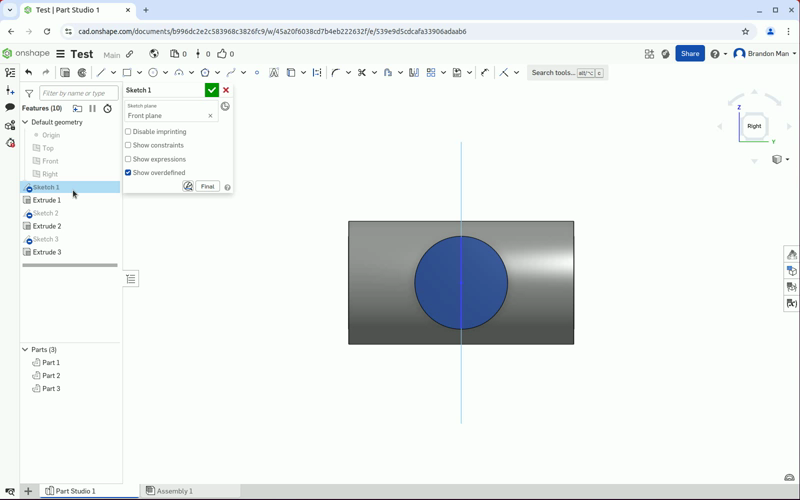
mouse_move(229, 92)
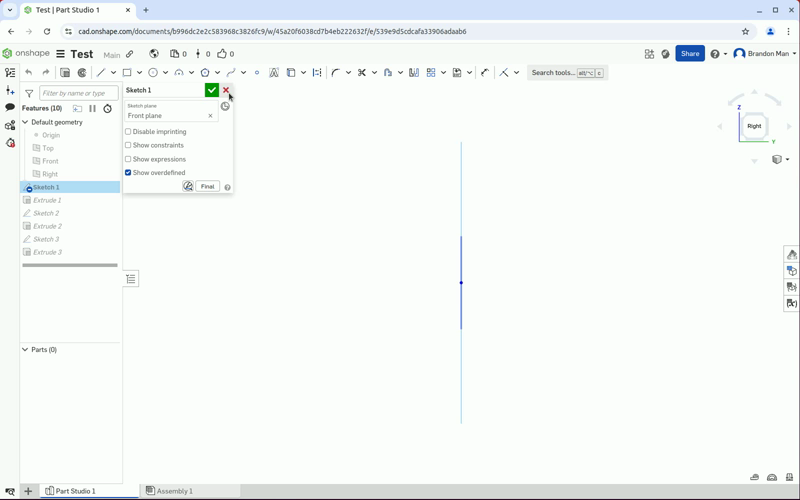
click(229, 92)
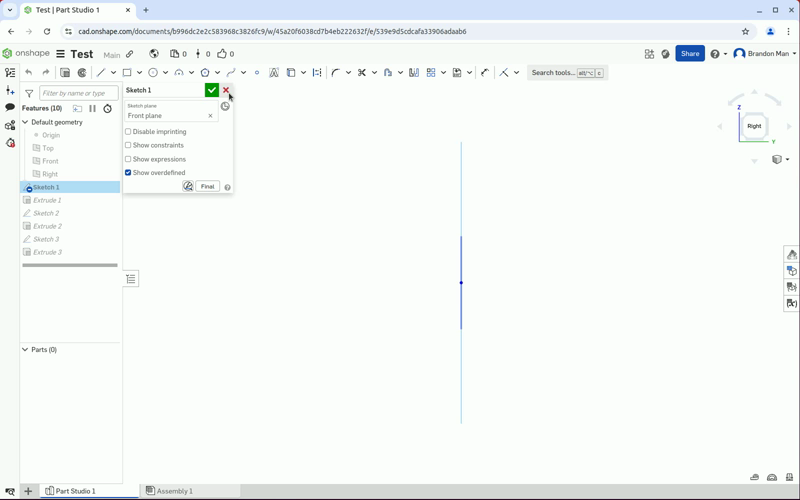
key(shift+s)
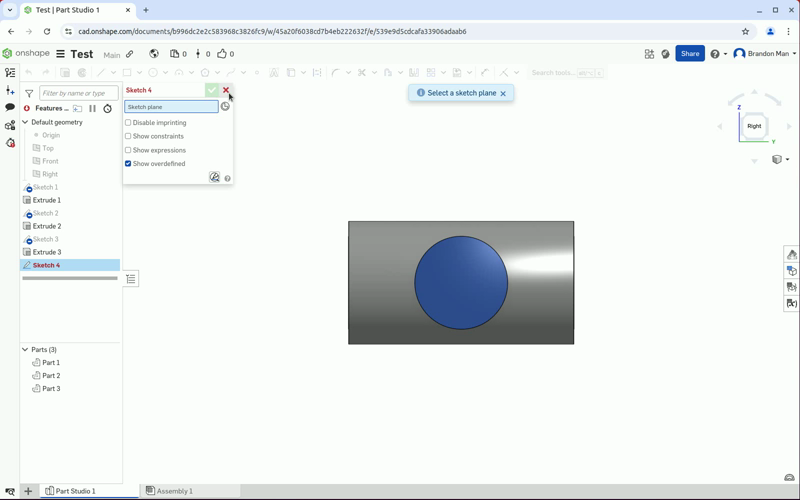
mouse_move(73, 176)
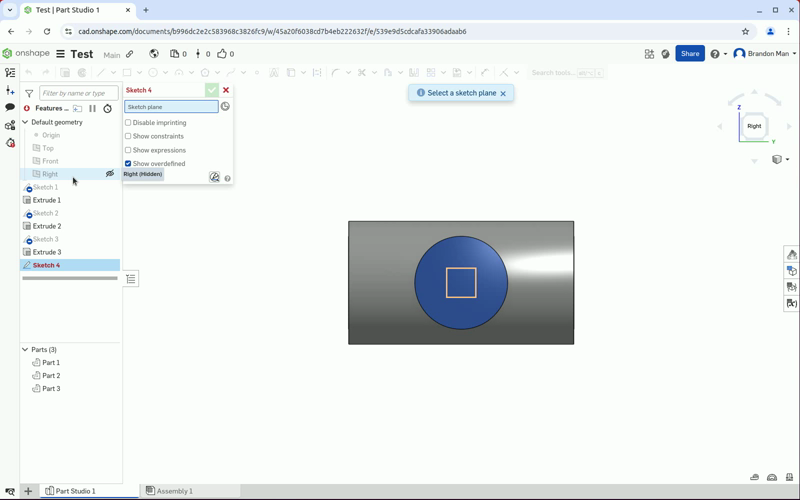
click(73, 176)
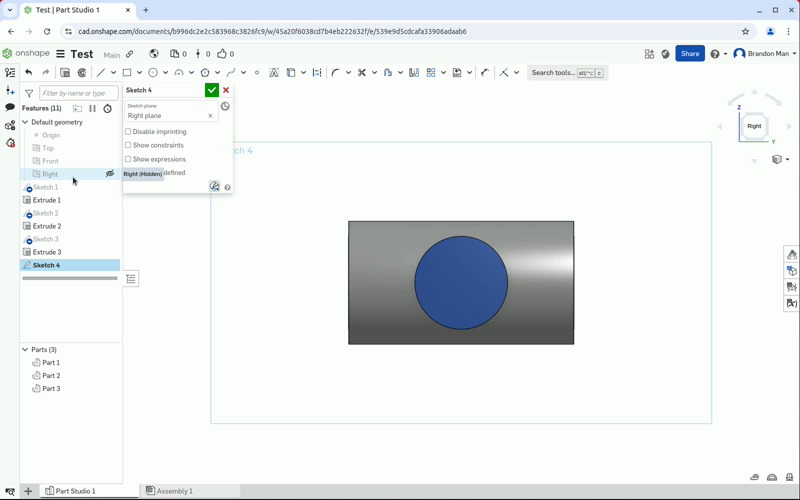
mouse_move(73, 352)
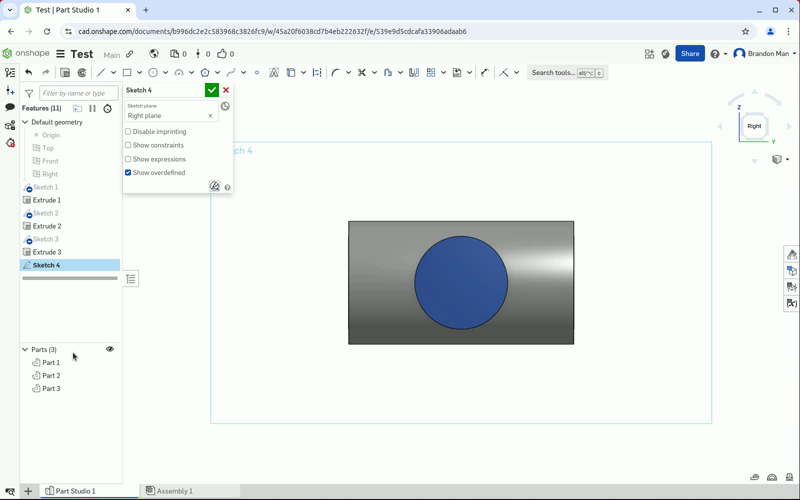
key(y)
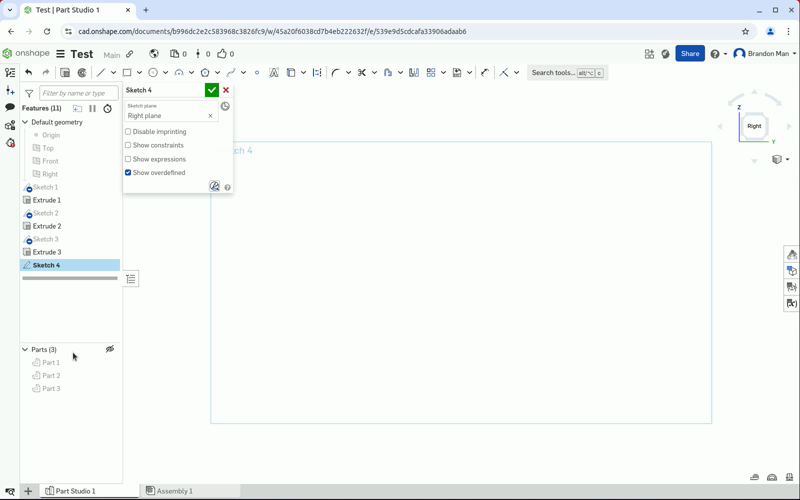
key(c)
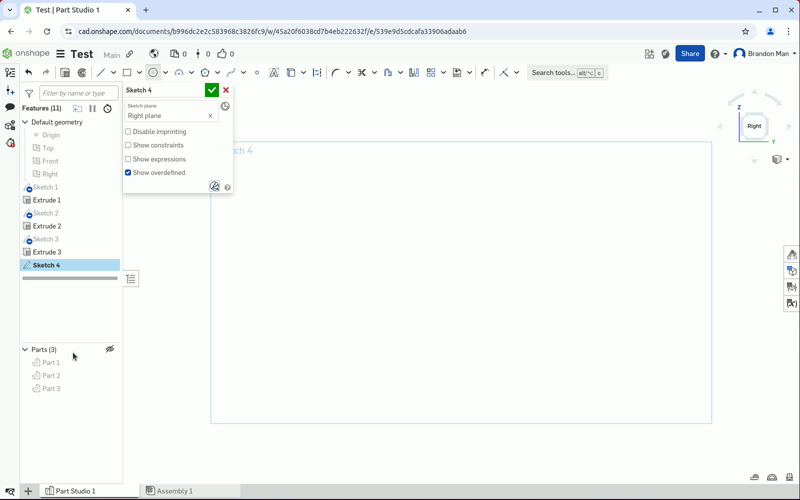
key_down(shift)
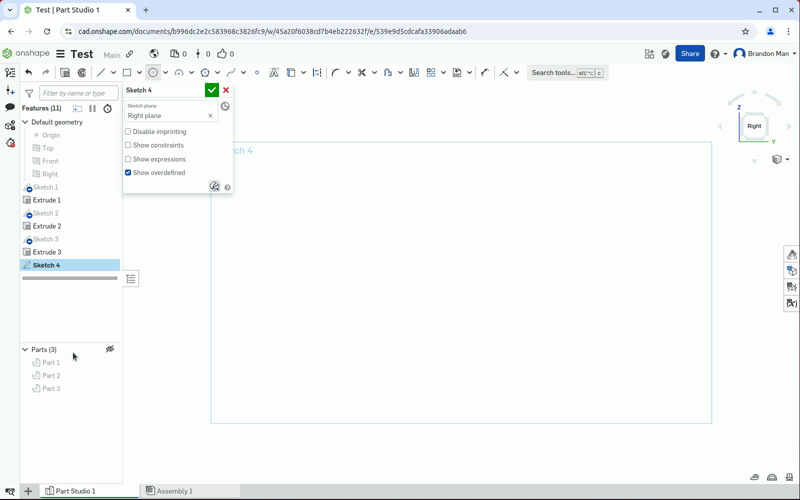
mouse_move(461, 282)
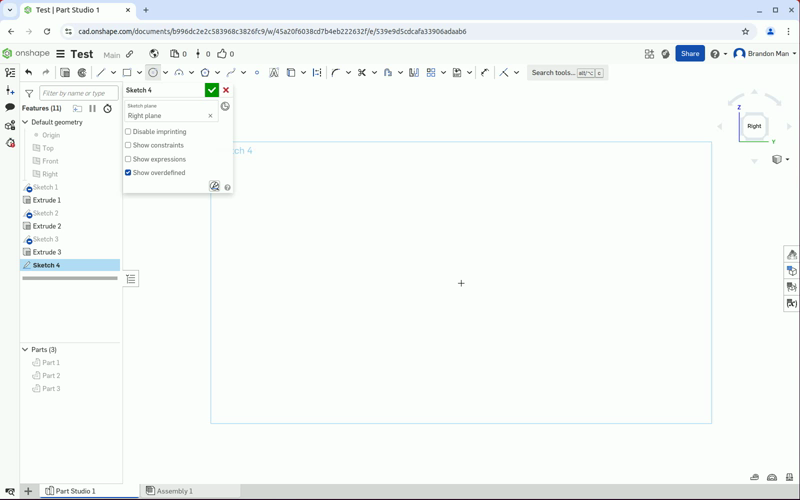
click(461, 282)
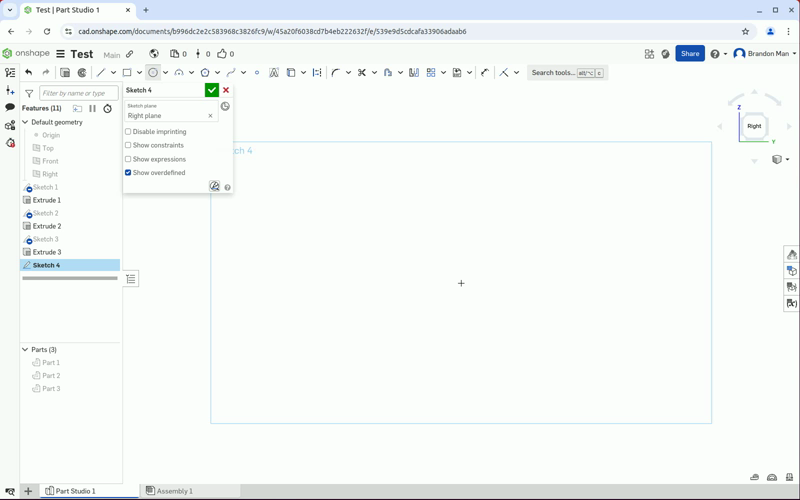
key_up(shift)
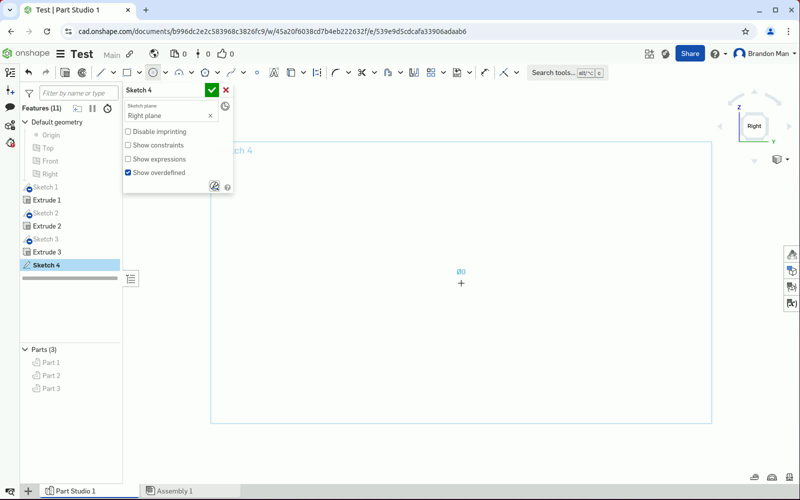
mouse_move(522, 282)
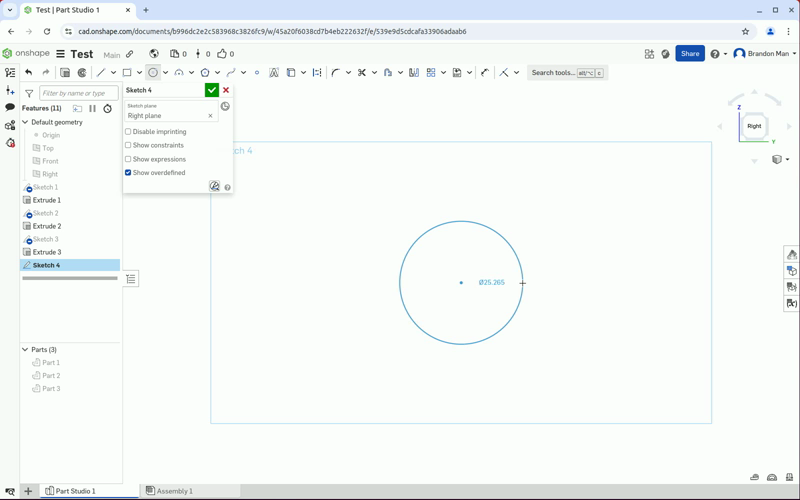
click(522, 282)
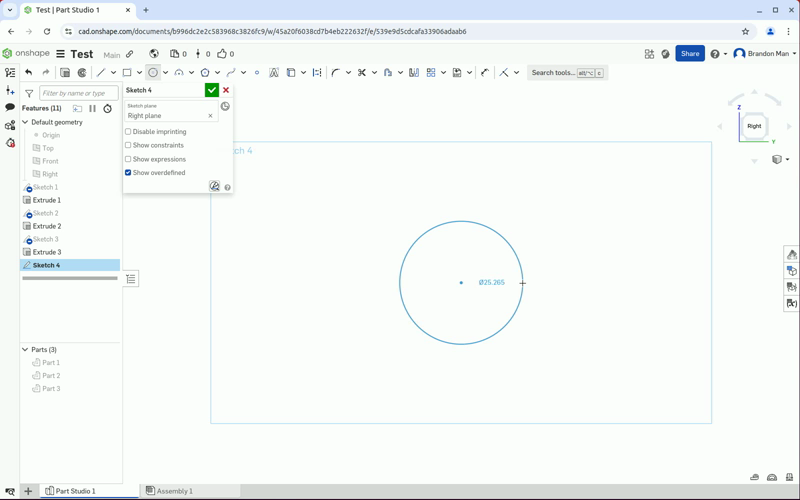
key(esc)
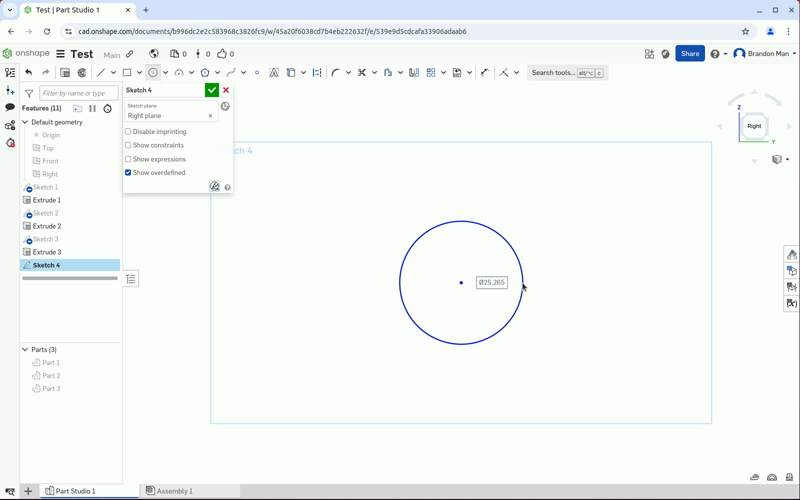
key(c)
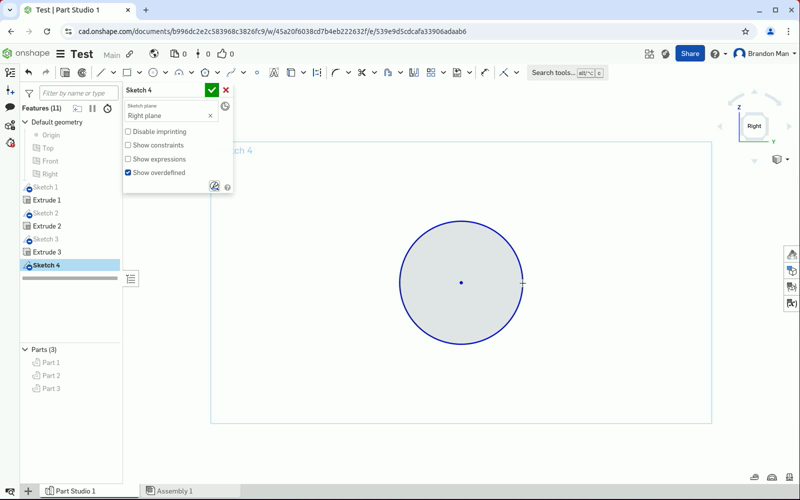
key_down(shift)
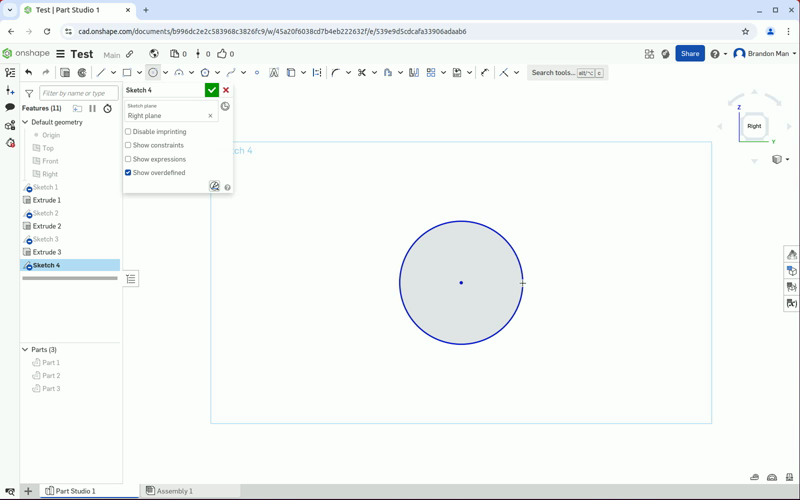
mouse_move(461, 282)
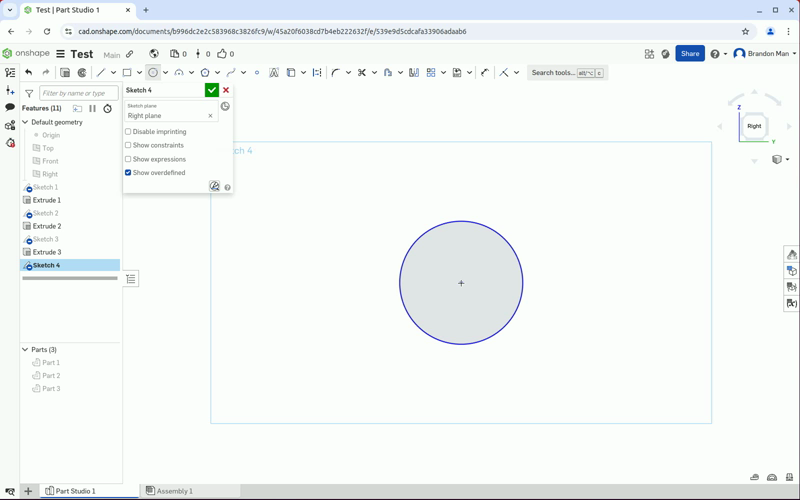
click(461, 282)
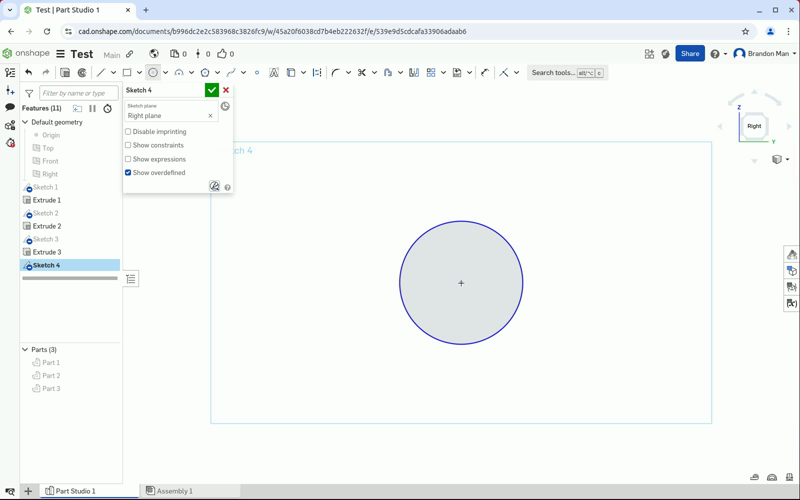
key_up(shift)
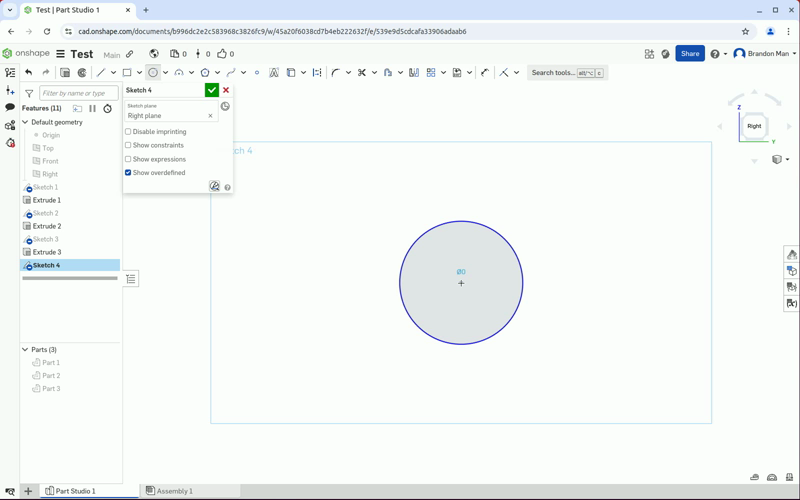
mouse_move(507, 282)
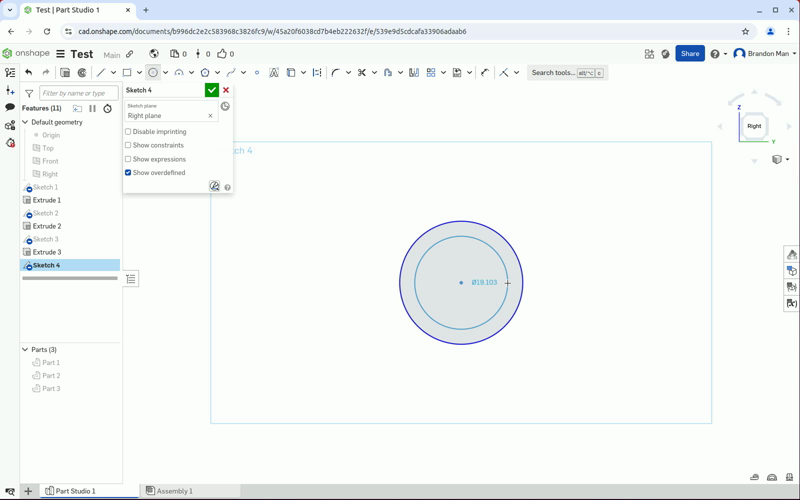
click(507, 282)
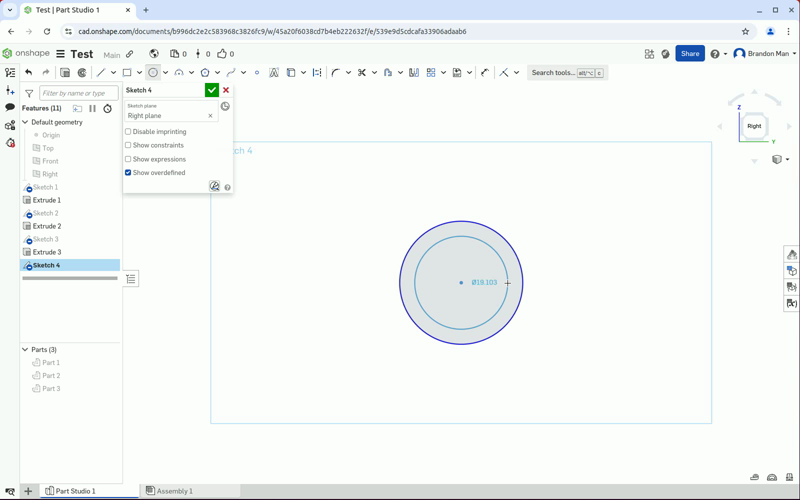
key(esc)
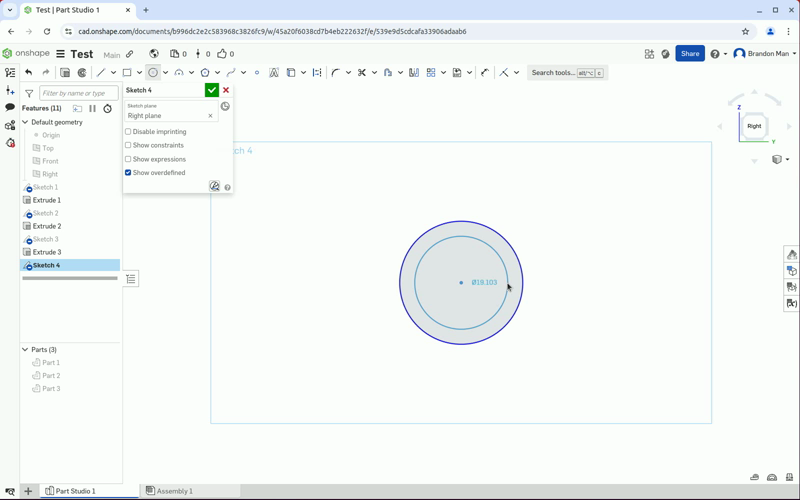
mouse_move(416, 309)
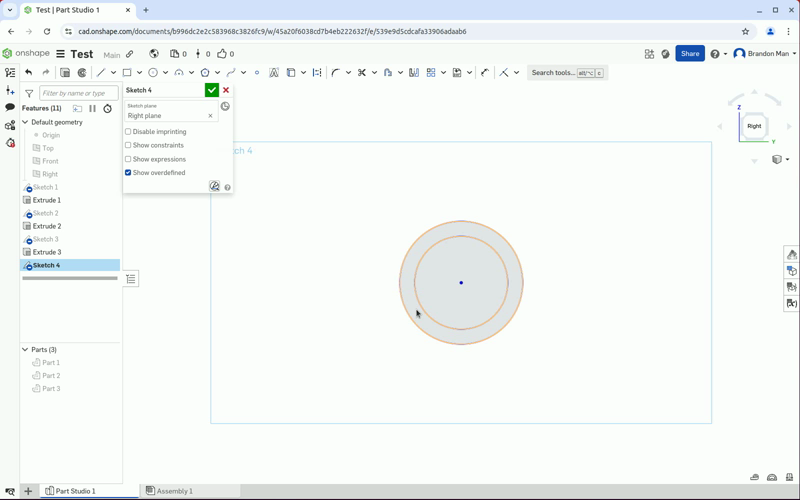
click(416, 309)
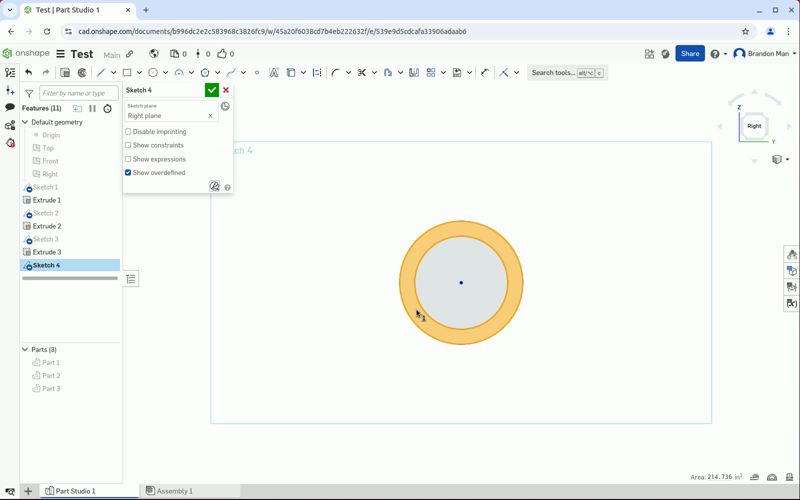
mouse_move(73, 352)
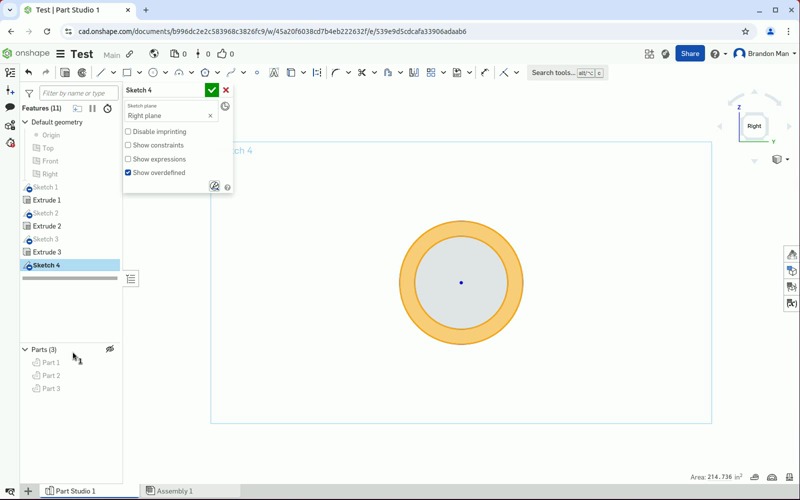
key(shift+y)
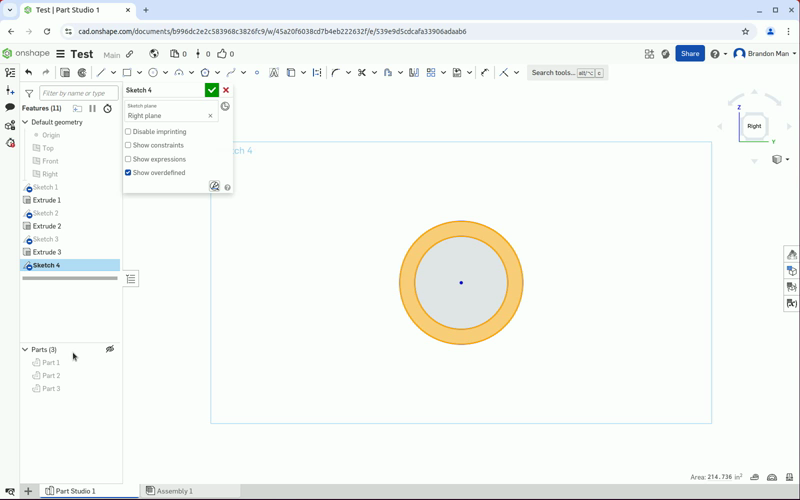
key(shift+e)
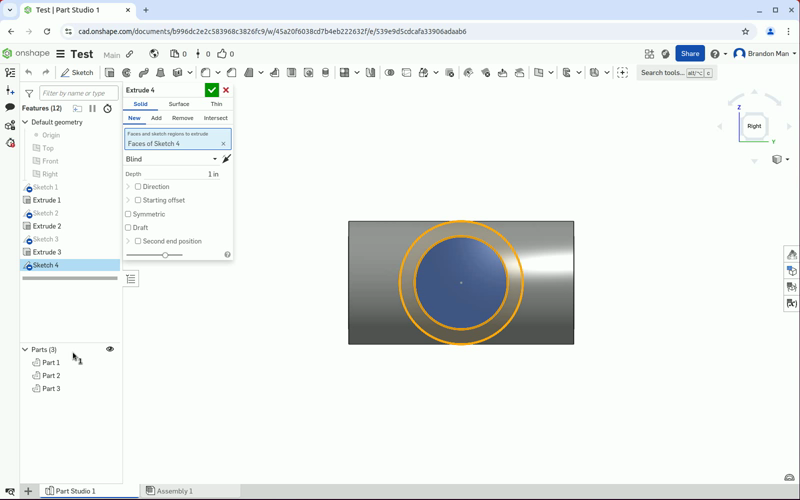
mouse_move(143, 106)
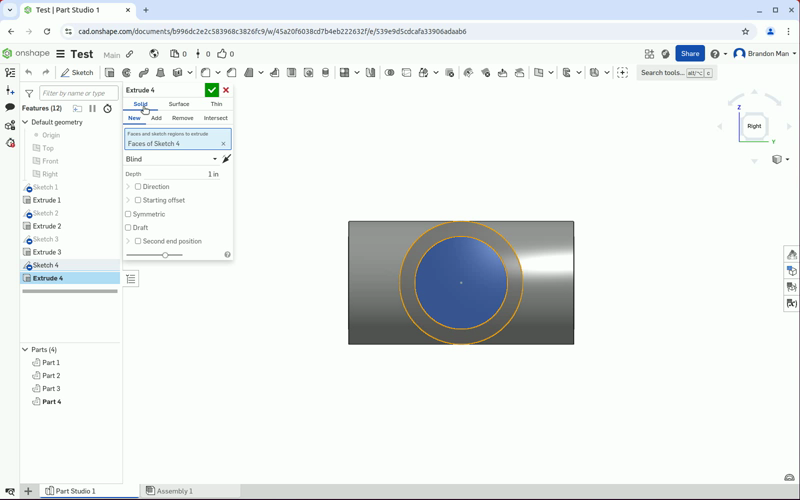
click(143, 106)
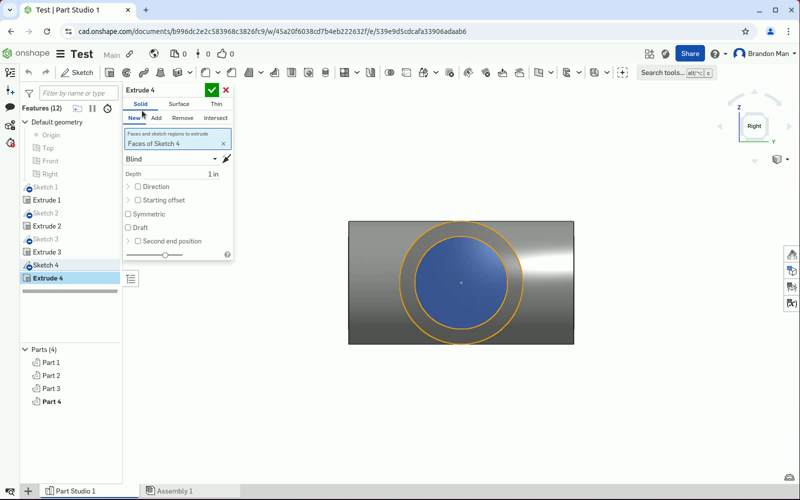
mouse_move(137, 120)
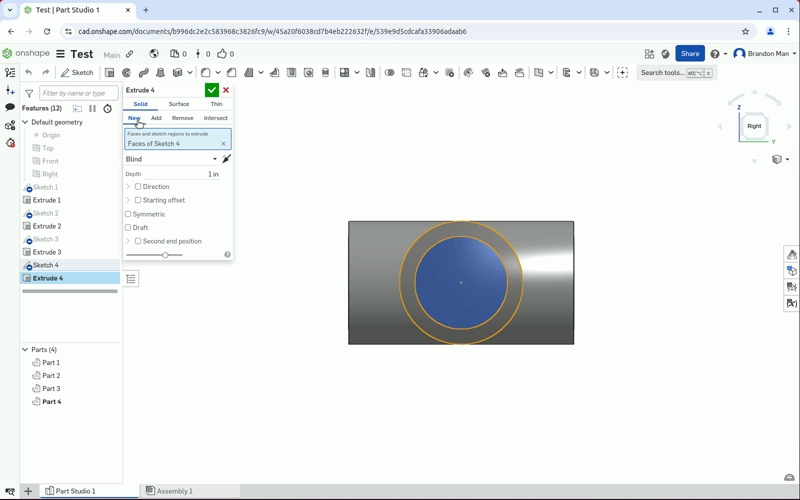
click(137, 120)
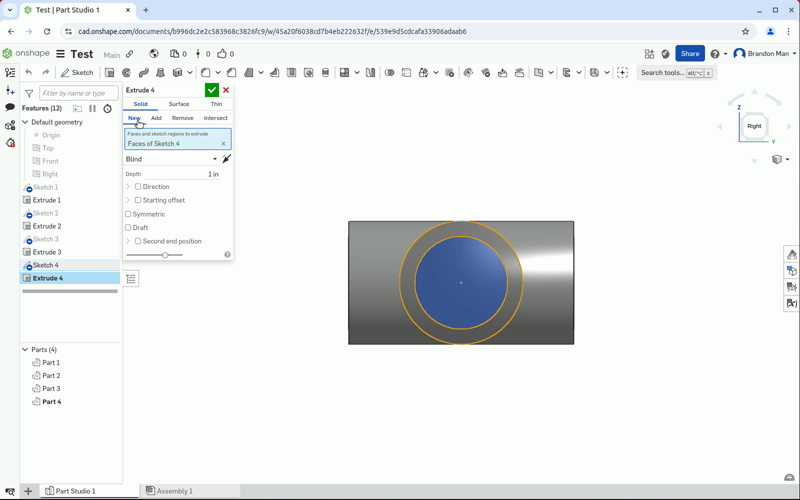
key(tab, 4)
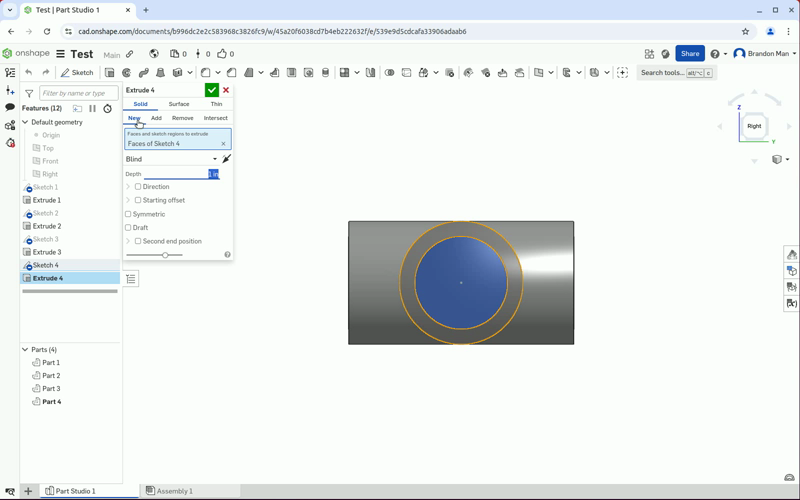
text(46.216)
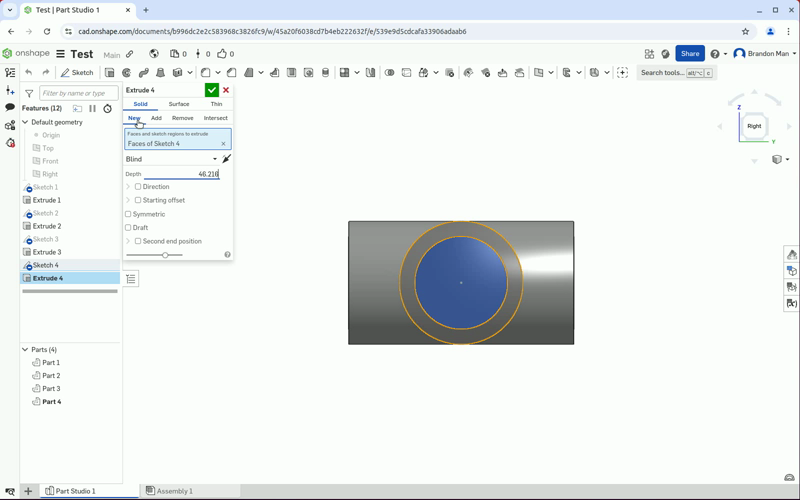
key(tab, 3)
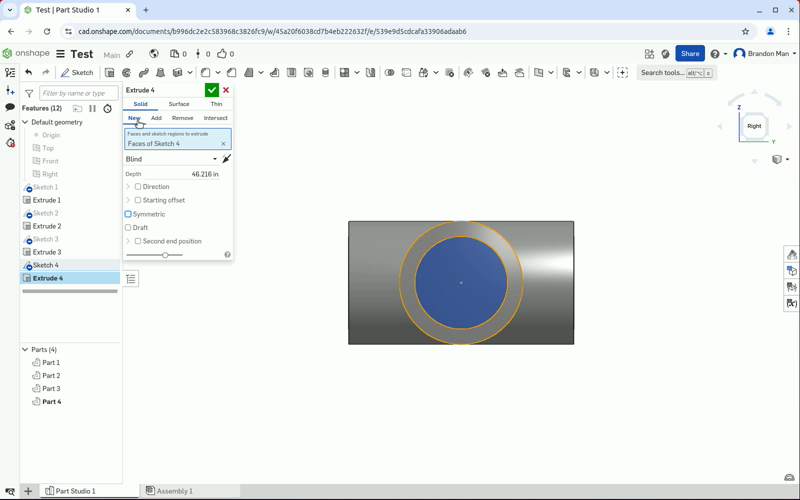
key(space)
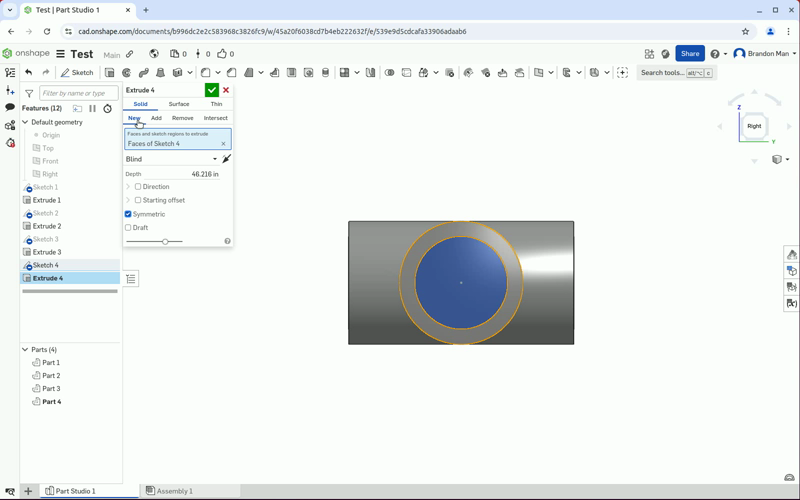
key(enter)
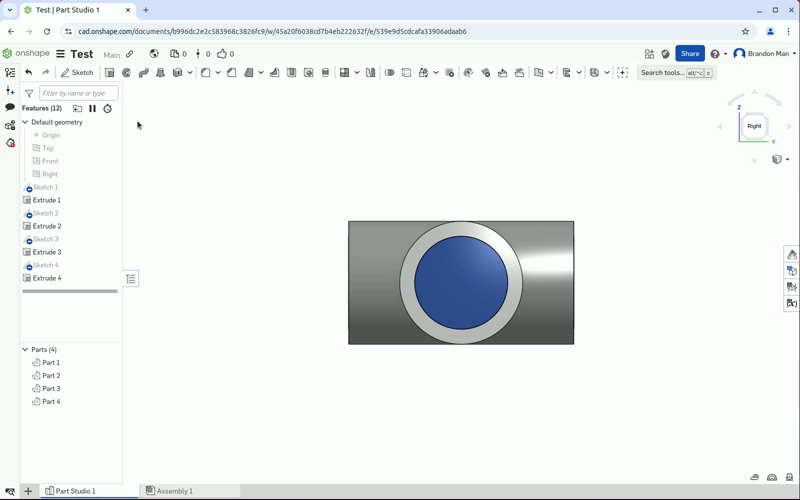
key(shift+h)
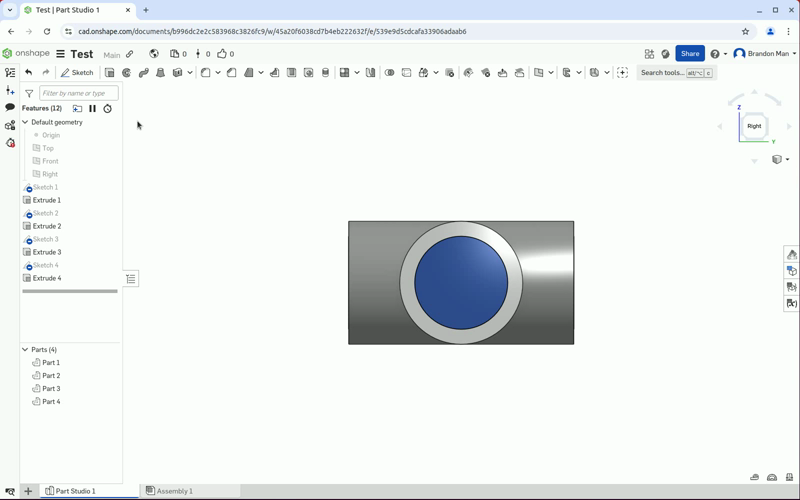
key(shift+h)
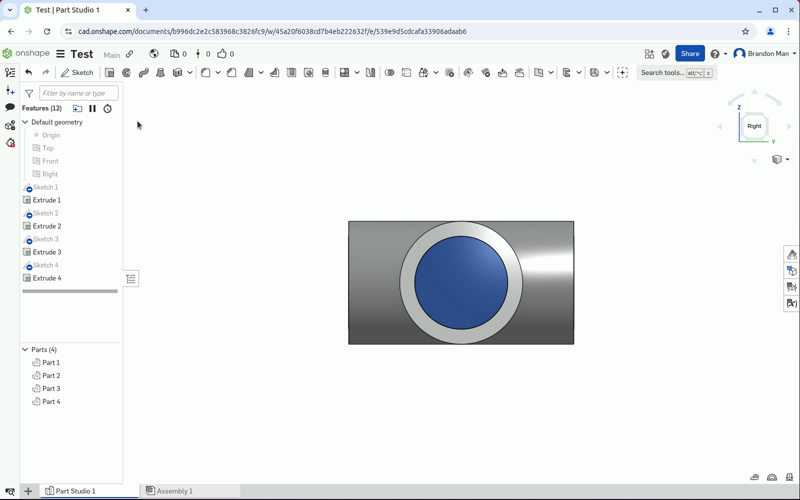
mouse_move(73, 189)
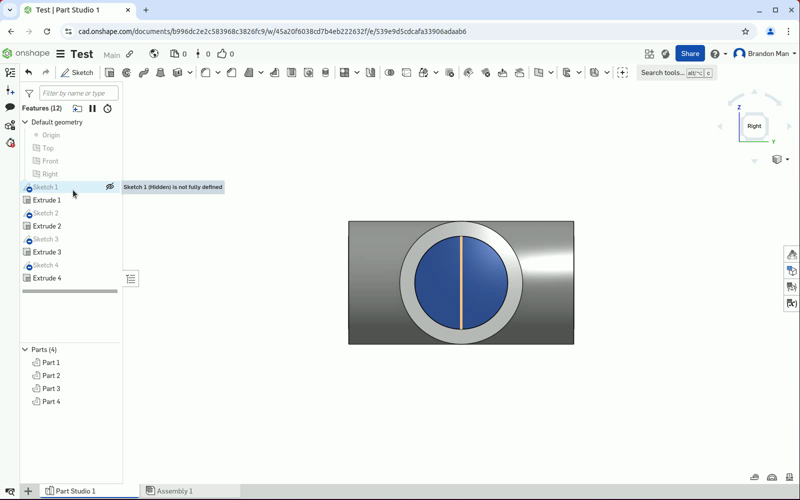
click(73, 189)
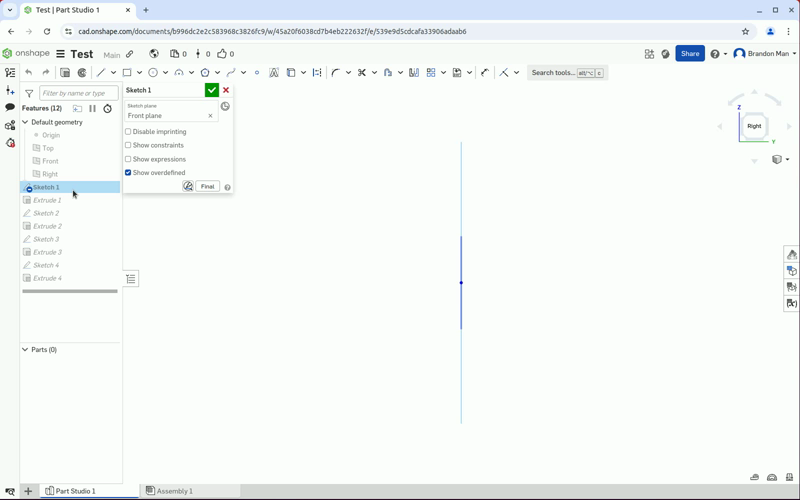
mouse_move(229, 92)
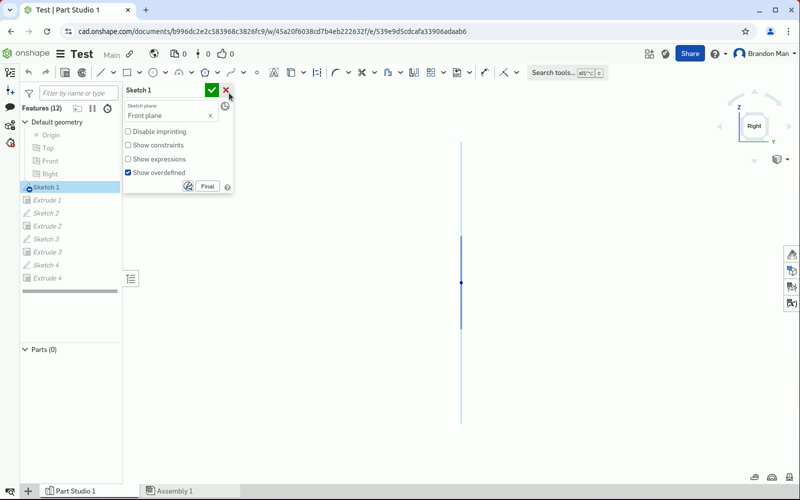
click(229, 92)
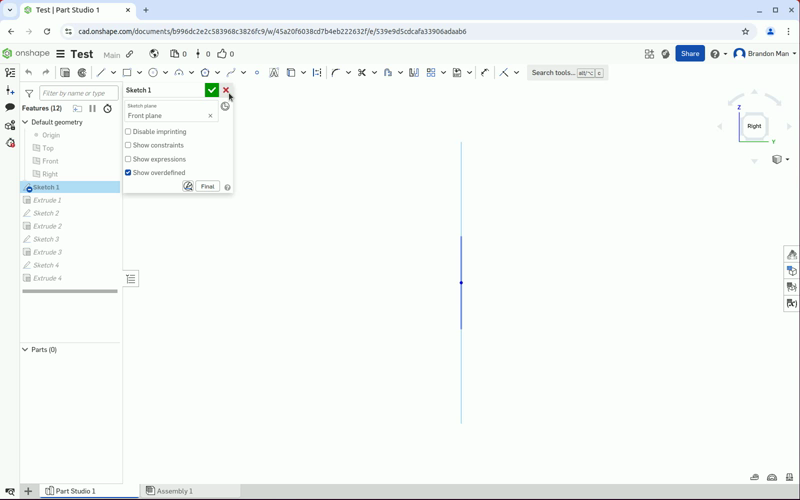
key(shift+s)
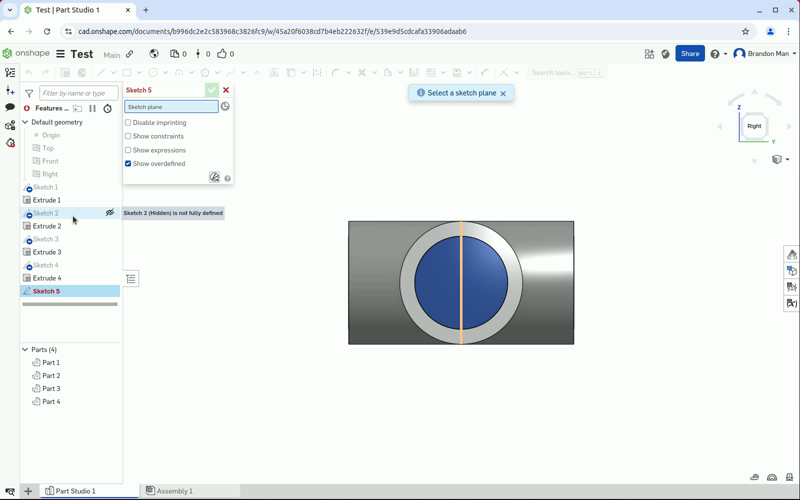
scroll(3)
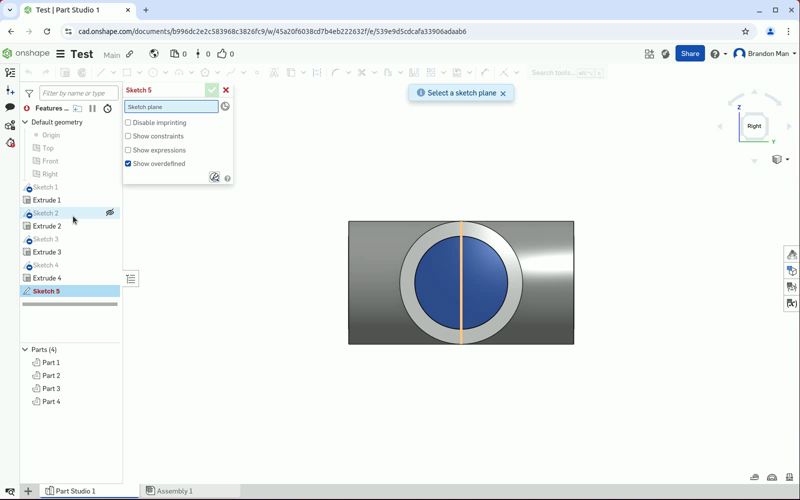
mouse_move(73, 176)
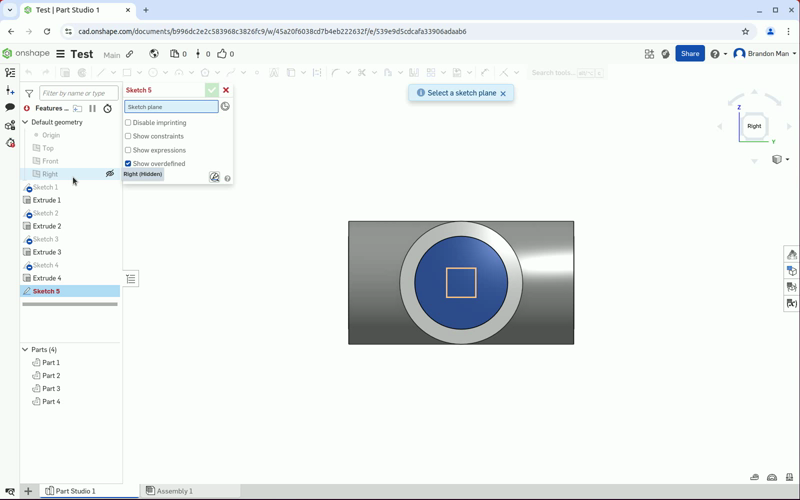
click(73, 176)
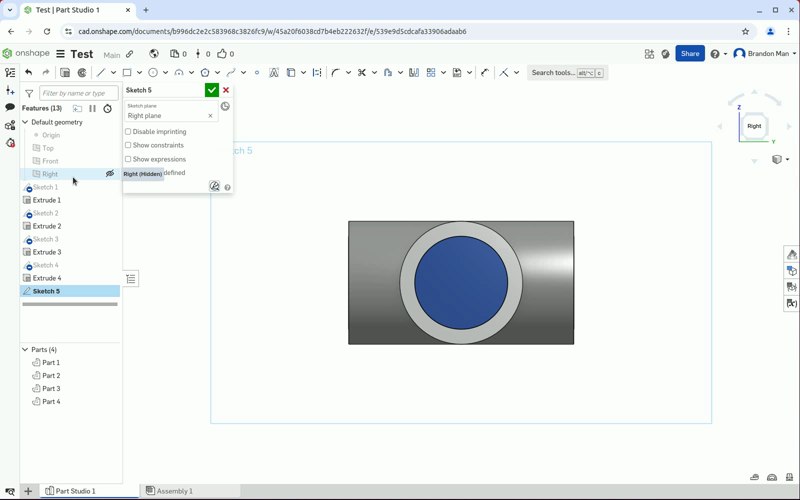
mouse_move(73, 352)
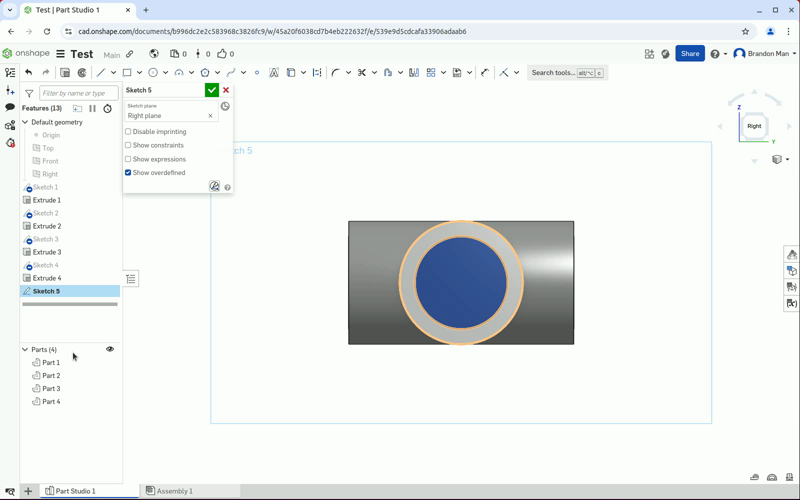
key(y)
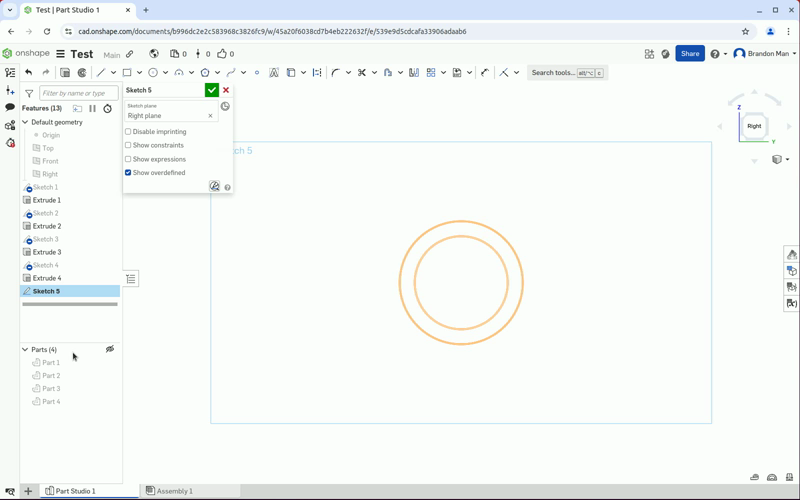
key(c)
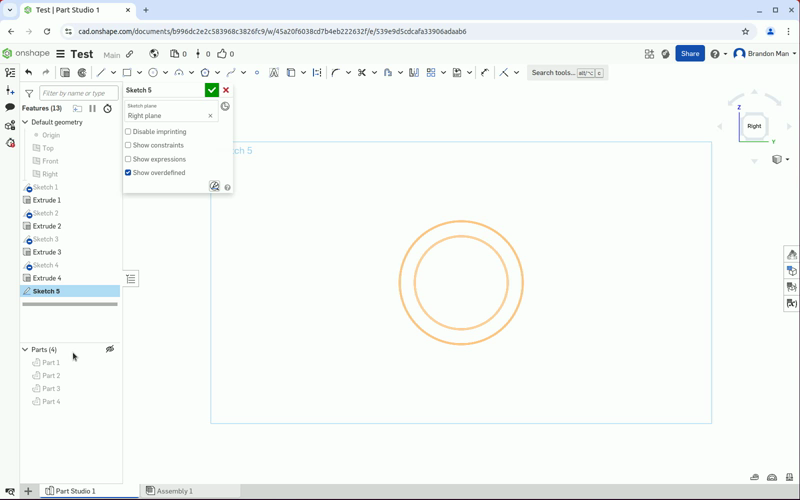
key_down(shift)
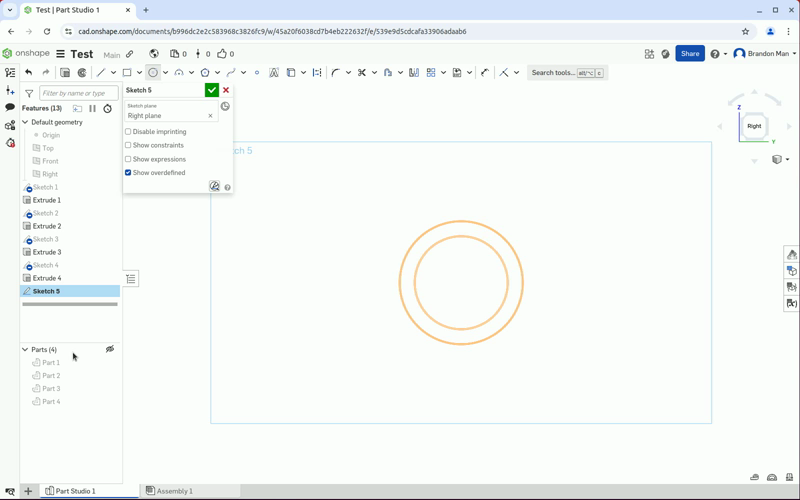
mouse_move(461, 282)
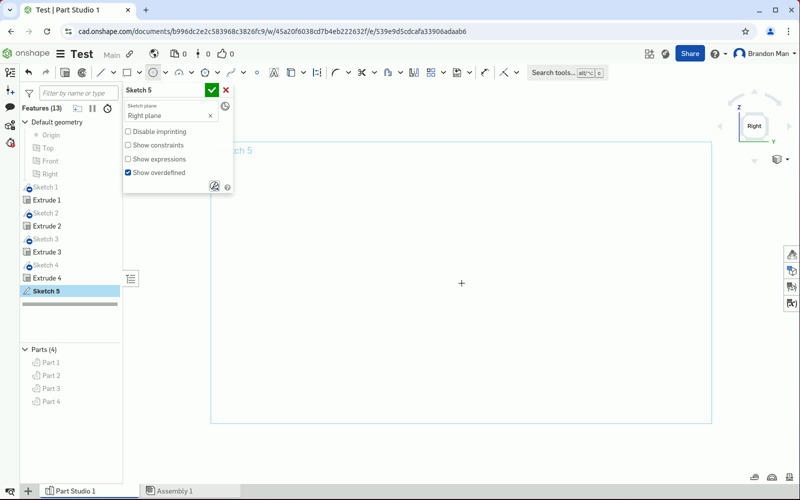
click(461, 282)
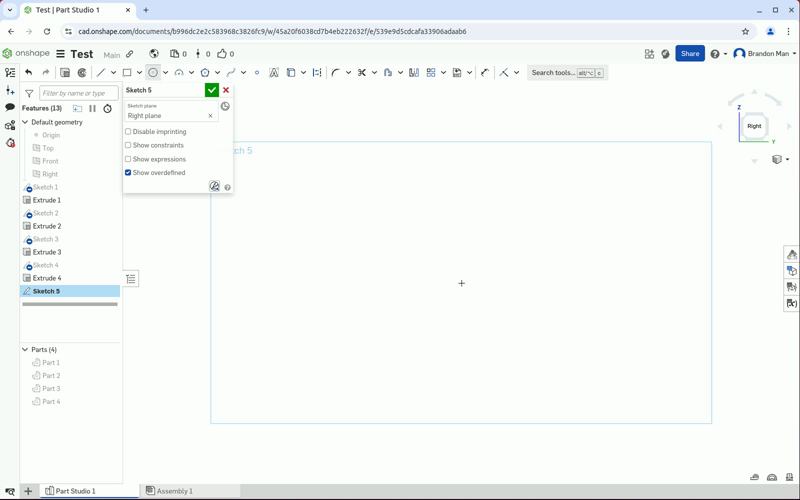
key_up(shift)
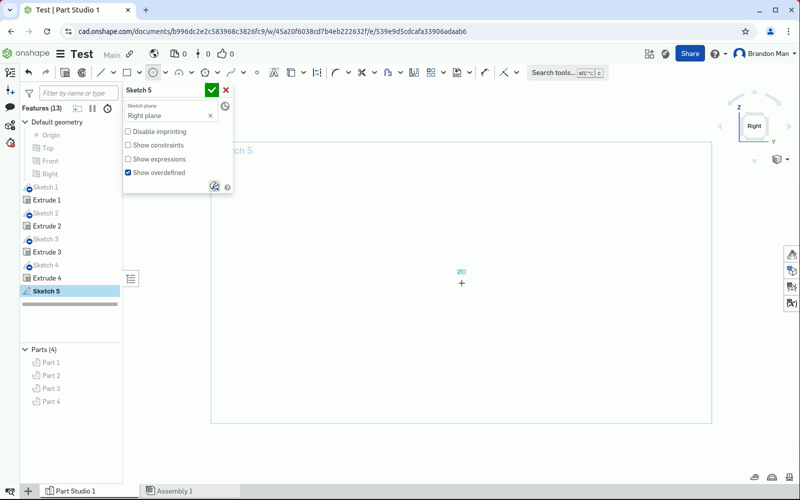
mouse_move(516, 282)
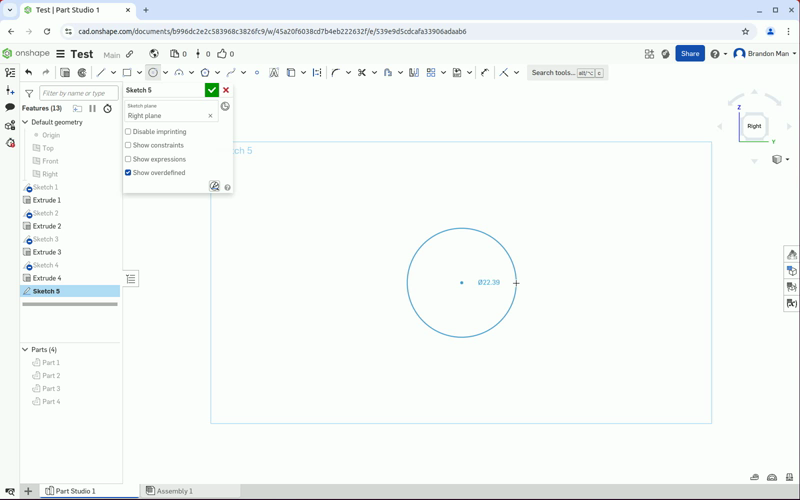
click(516, 282)
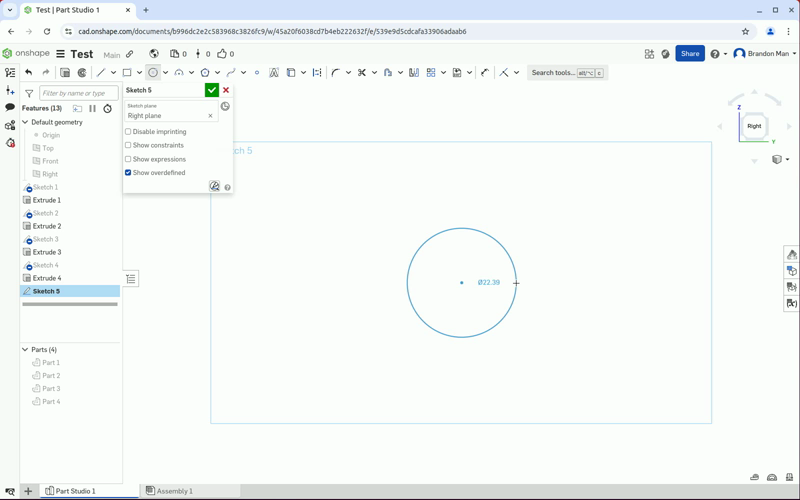
key(esc)
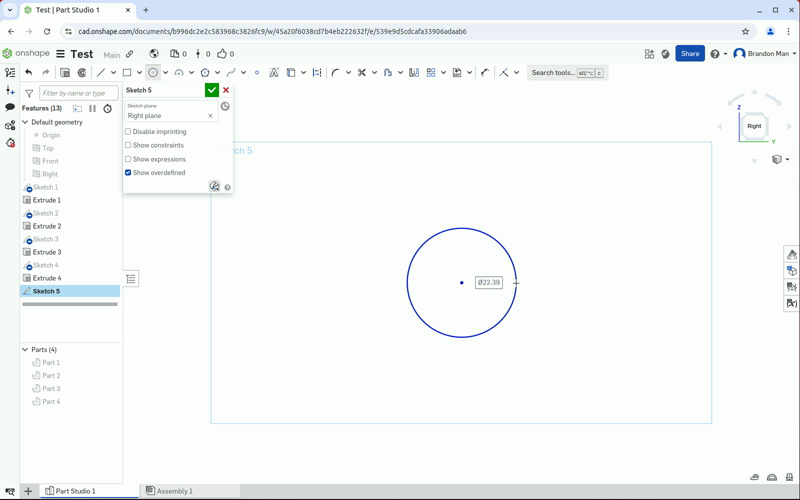
mouse_move(433, 285)
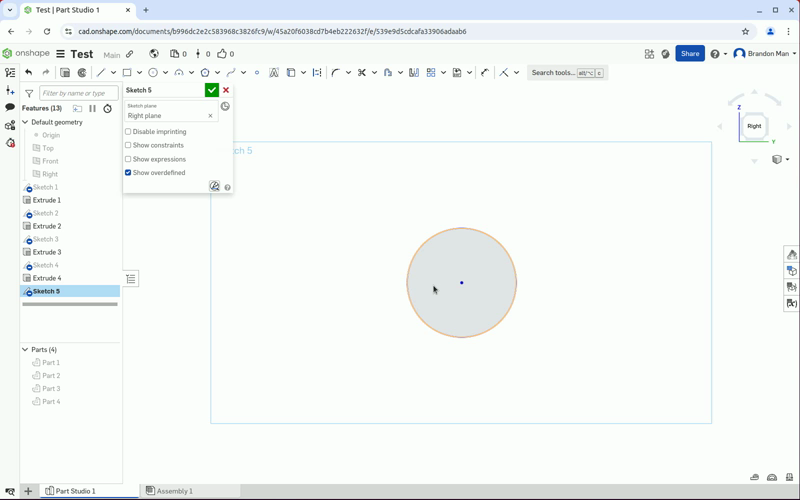
click(433, 285)
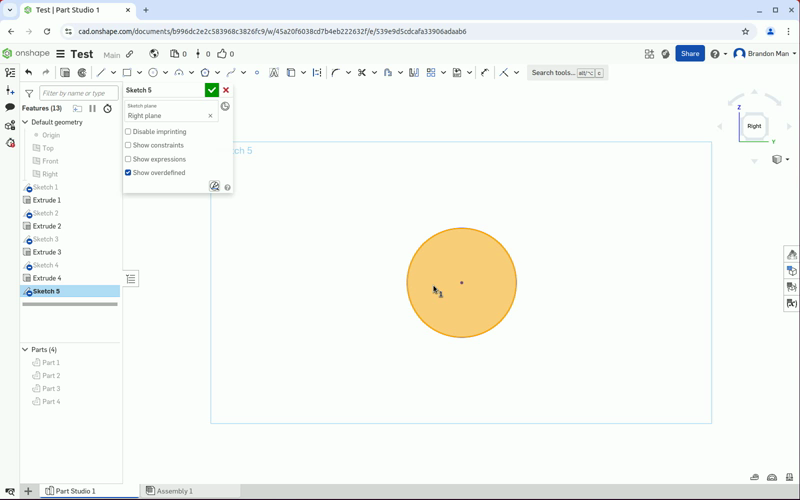
mouse_move(73, 352)
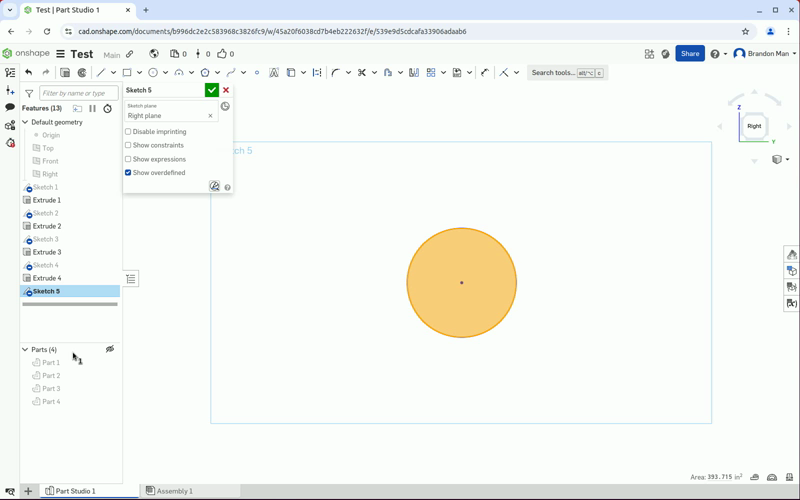
key(shift+y)
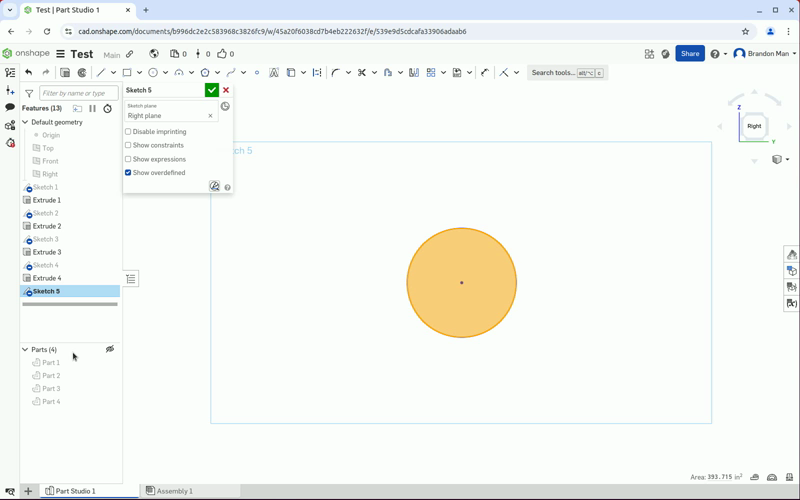
key(shift+e)
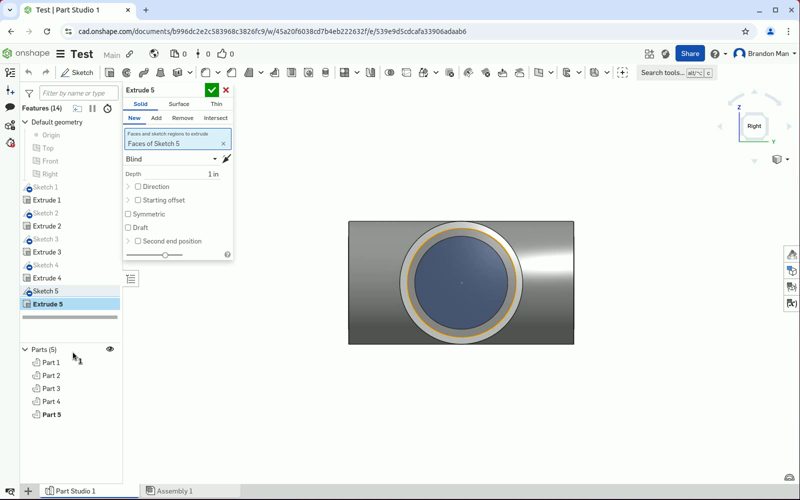
mouse_move(143, 106)
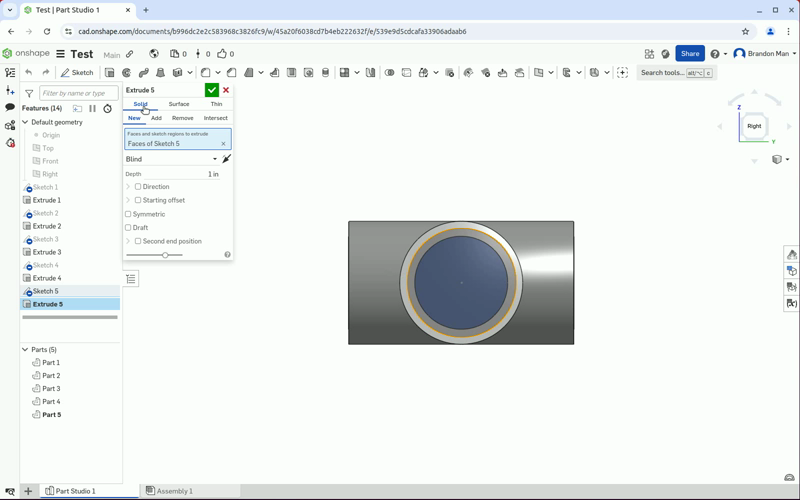
click(143, 106)
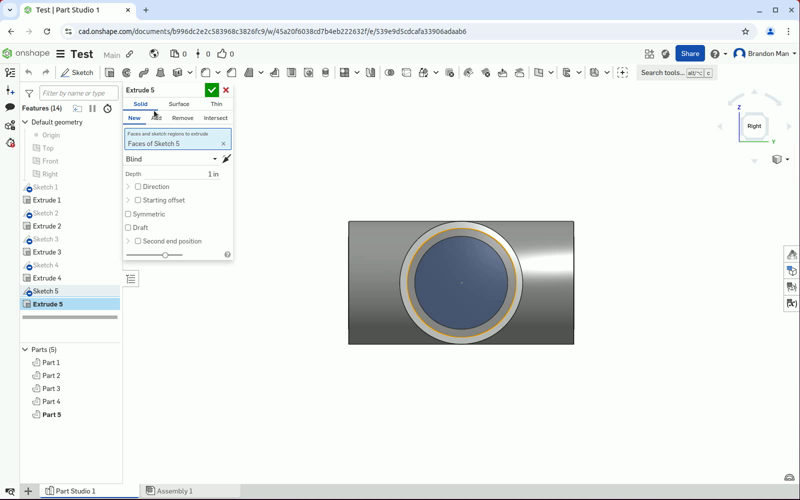
mouse_move(186, 120)
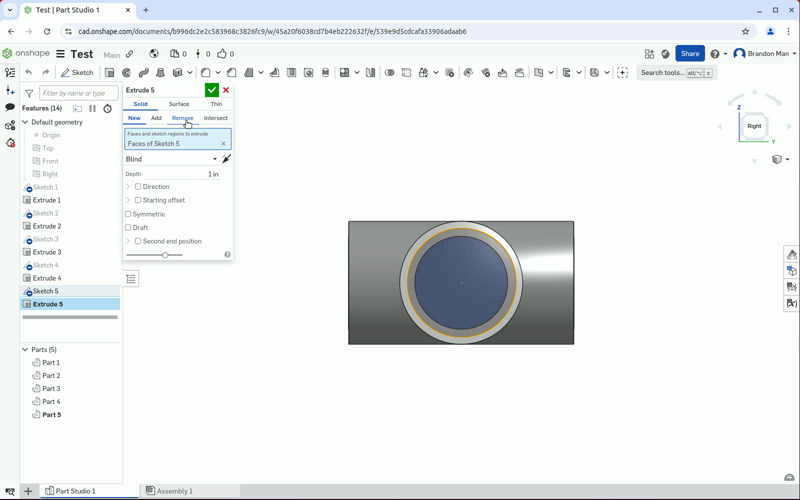
click(186, 120)
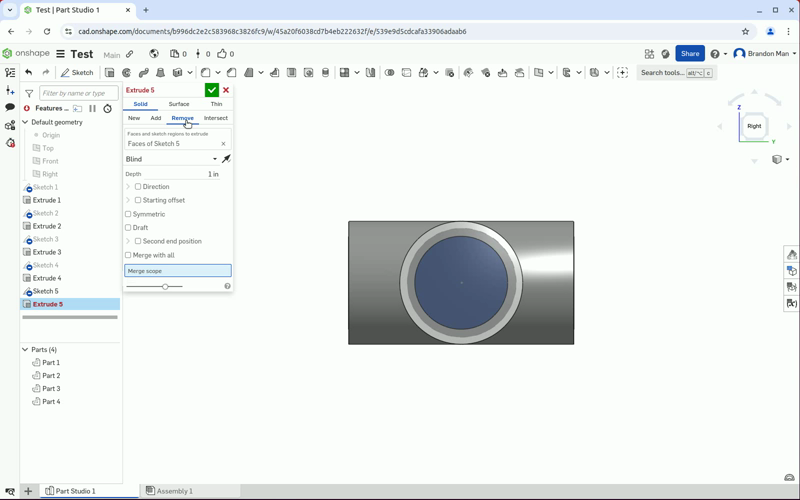
key(tab, 4)
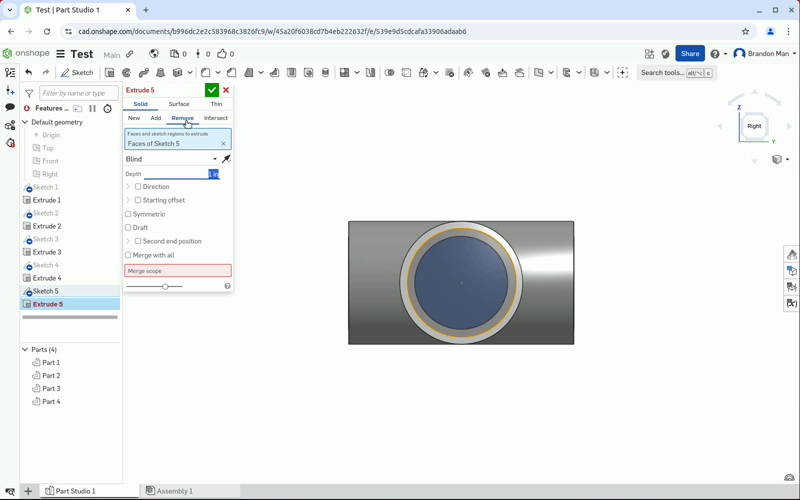
text(46.216)
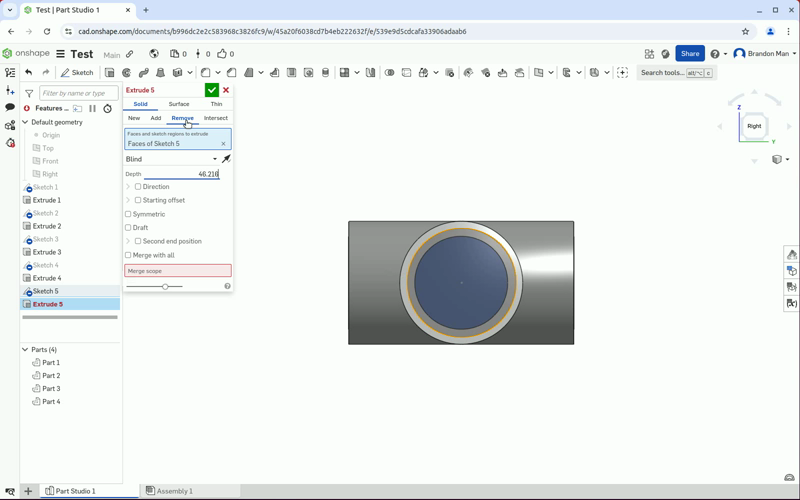
key(tab, 3)
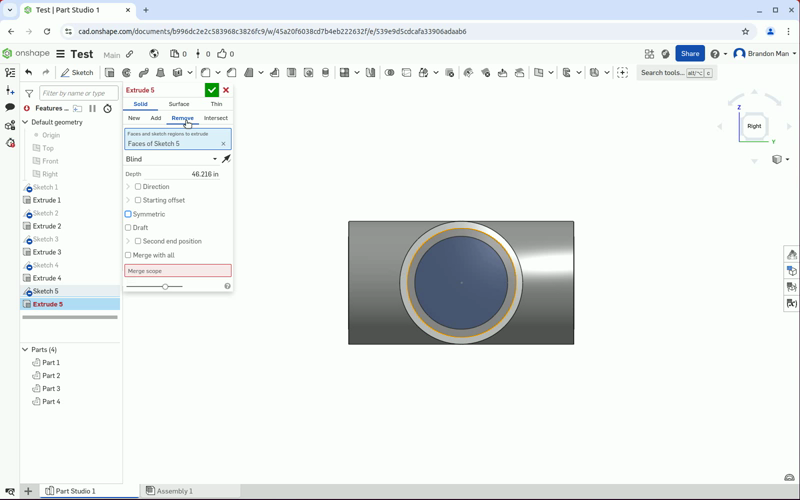
key(space)
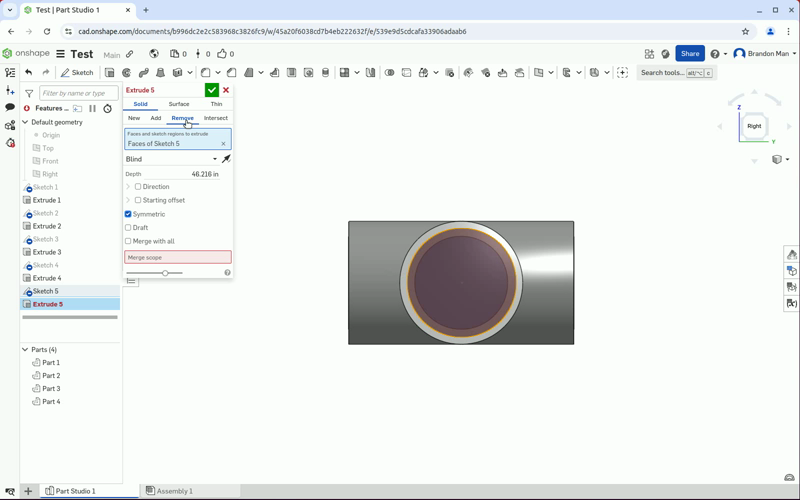
key(tab, 2)
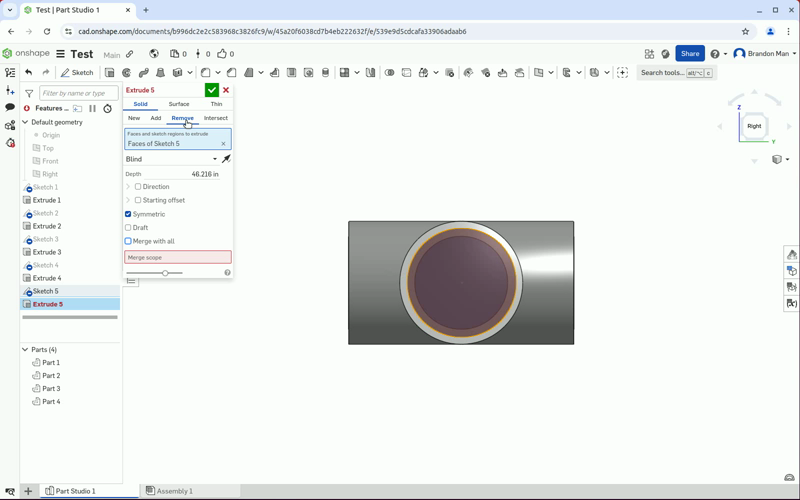
key(space)
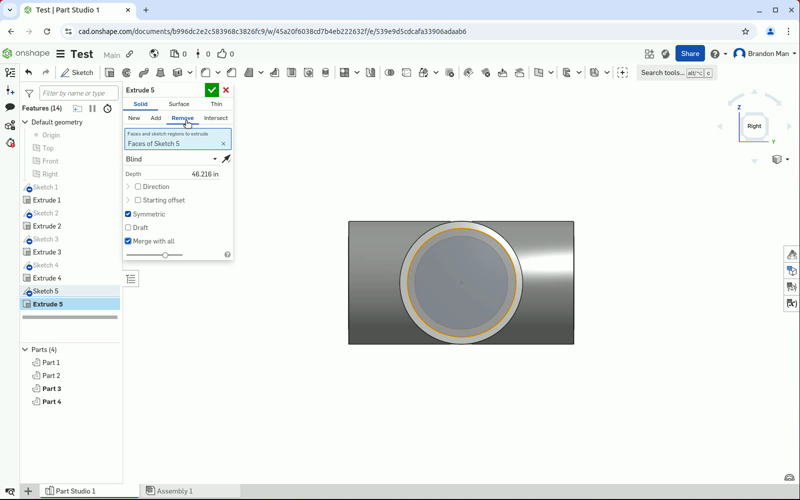
key(enter)
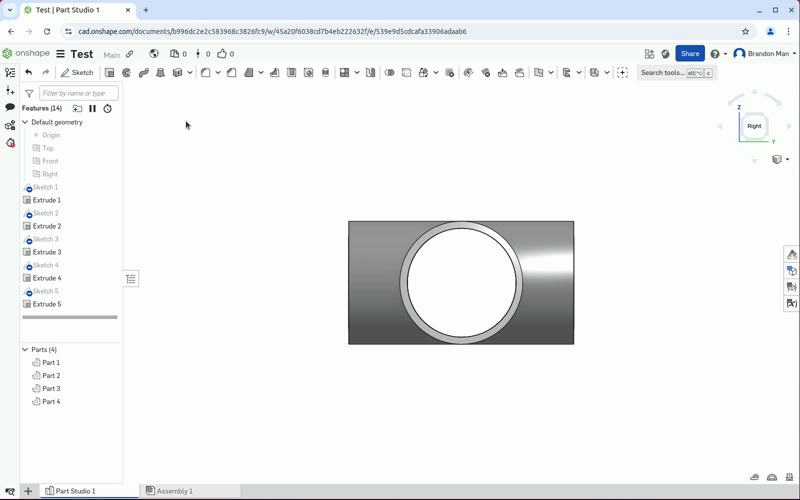
key(shift+h)
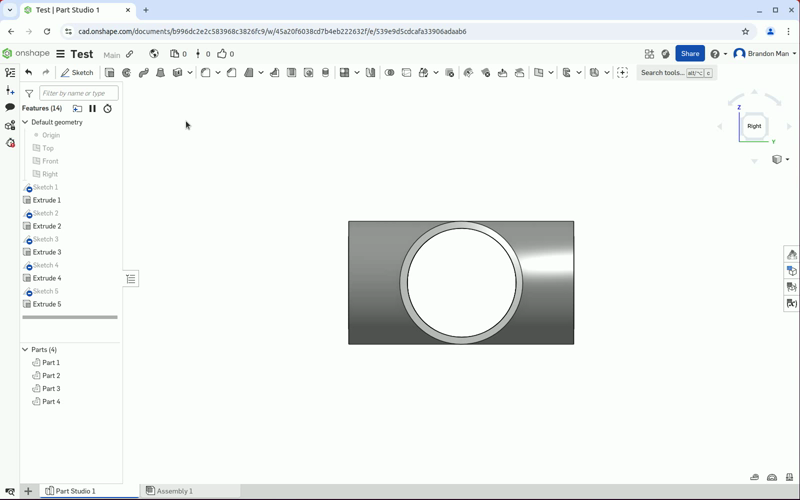
key(shift+h)
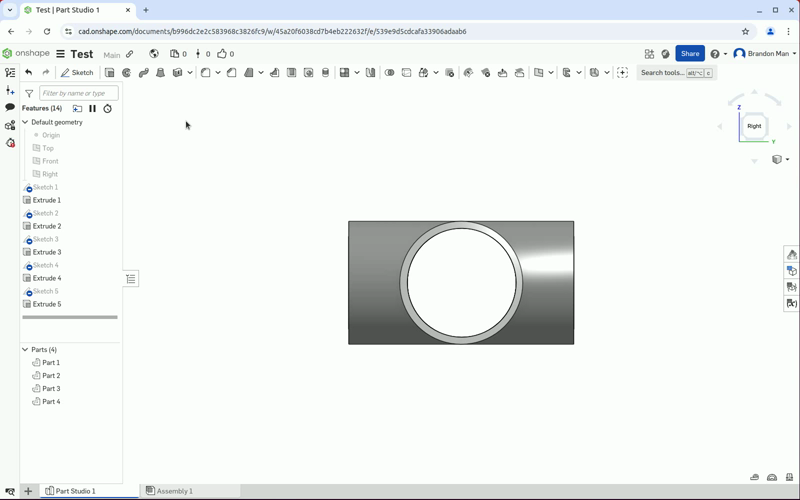
mouse_move(73, 189)
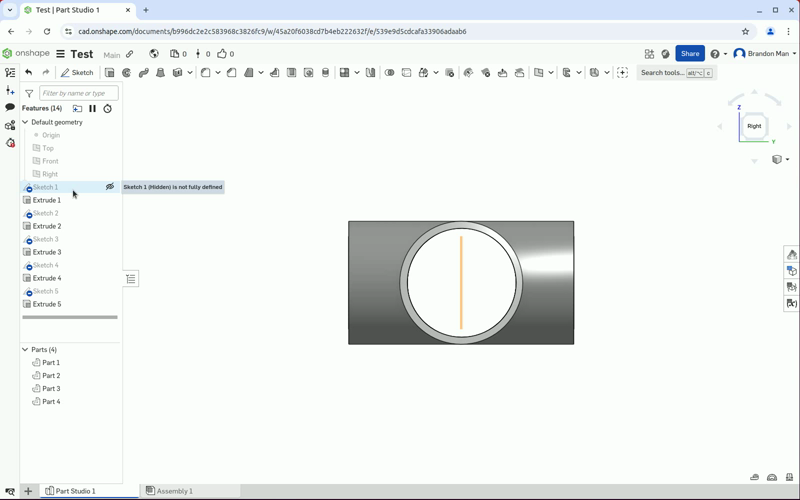
click(73, 189)
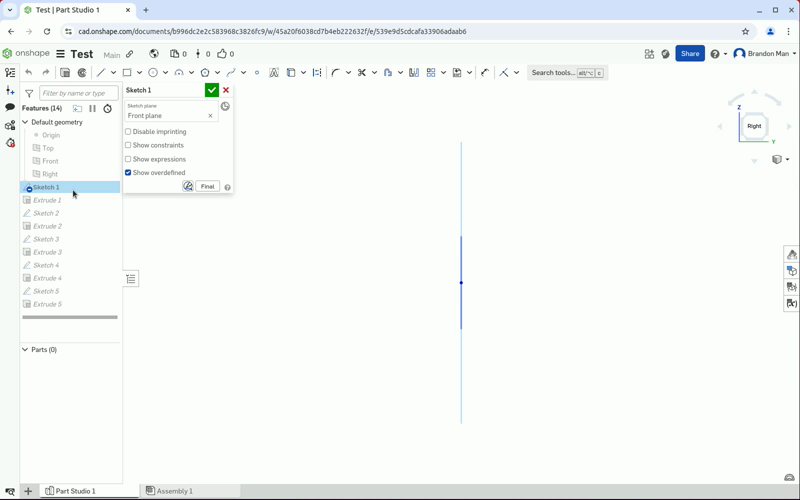
mouse_move(229, 92)
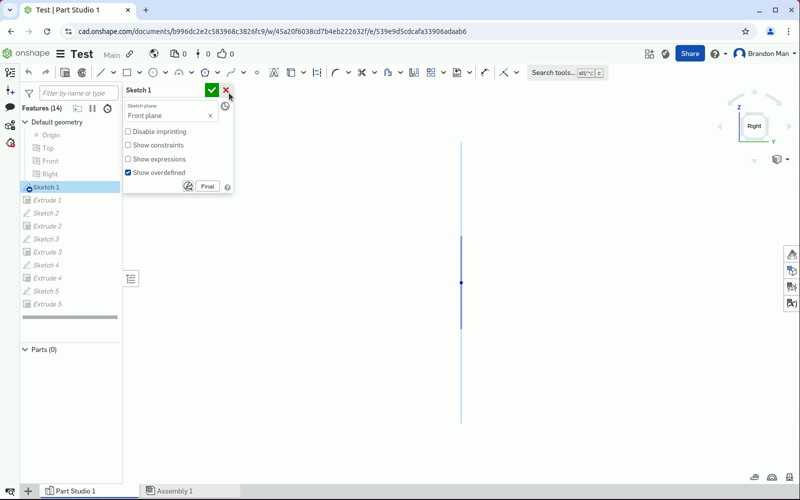
click(229, 92)
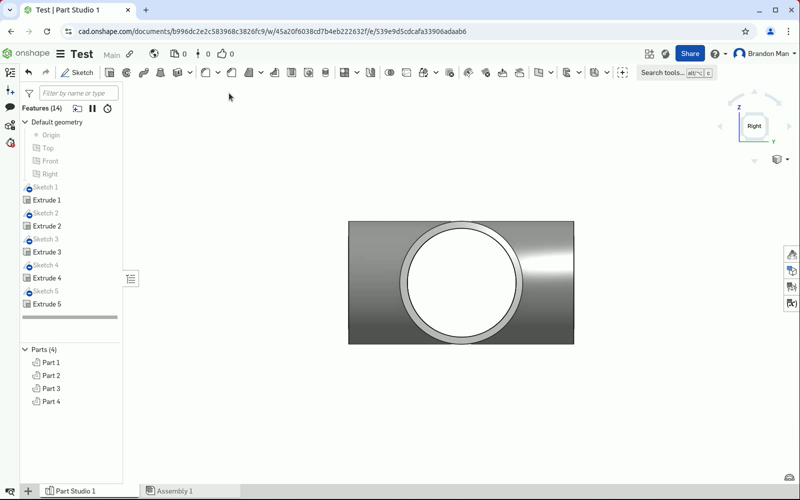
mouse_move(73, 352)
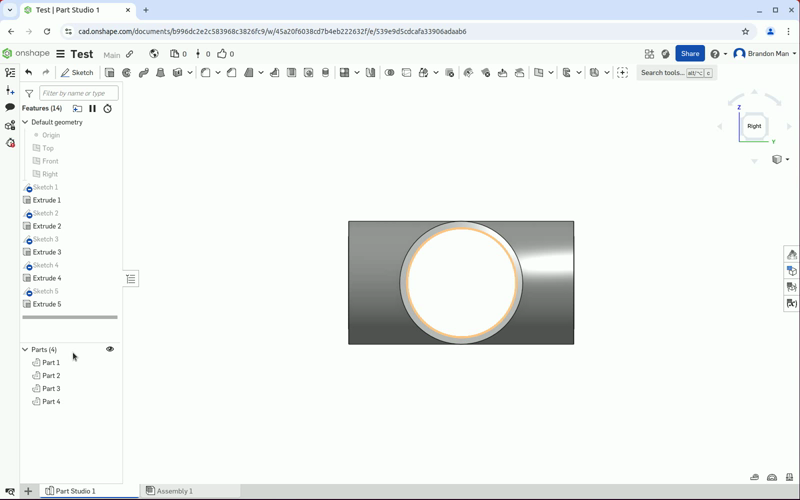
key(y)
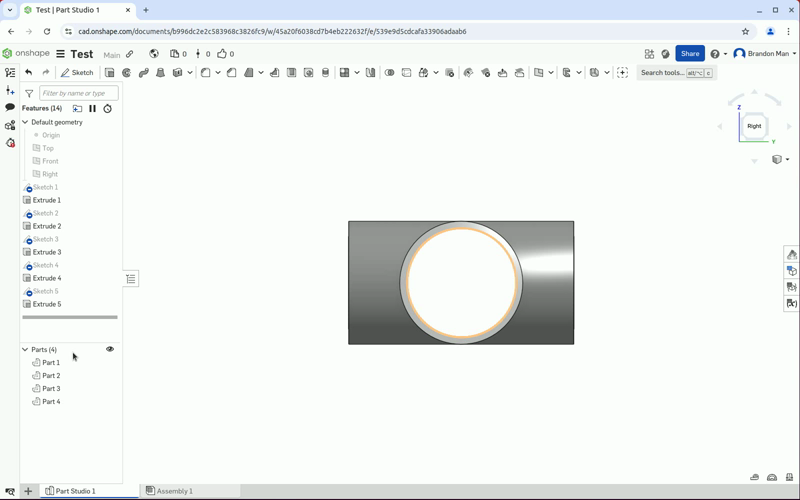
key(shift+p)
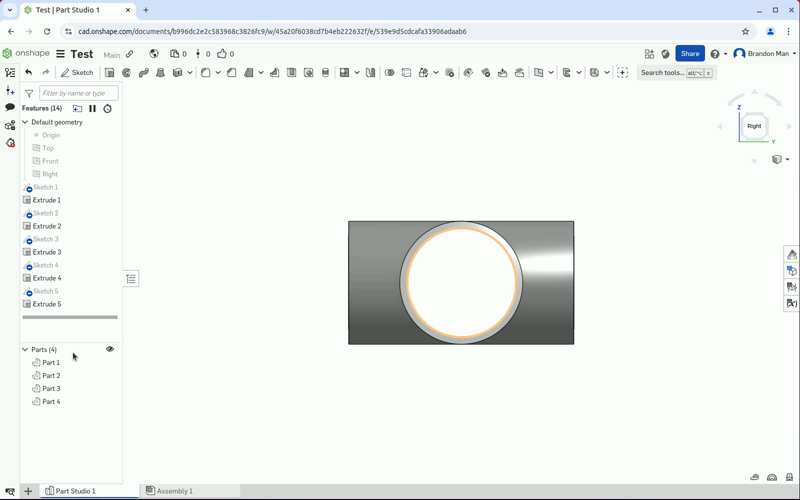
key(space)
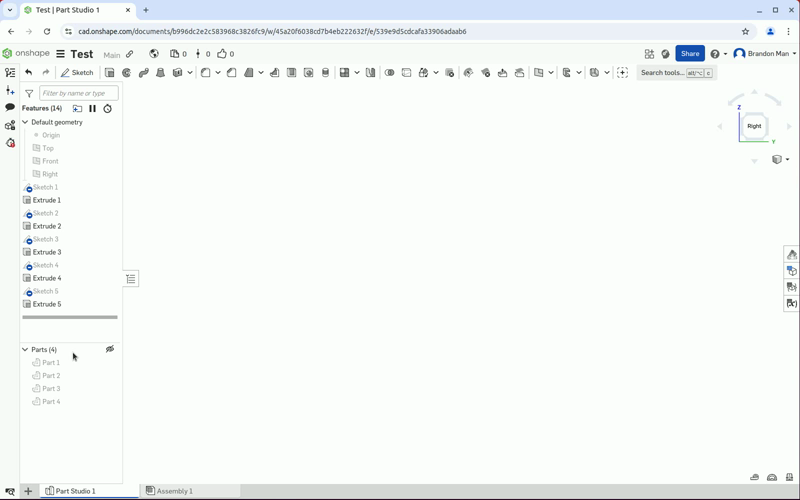
key_down(shift)
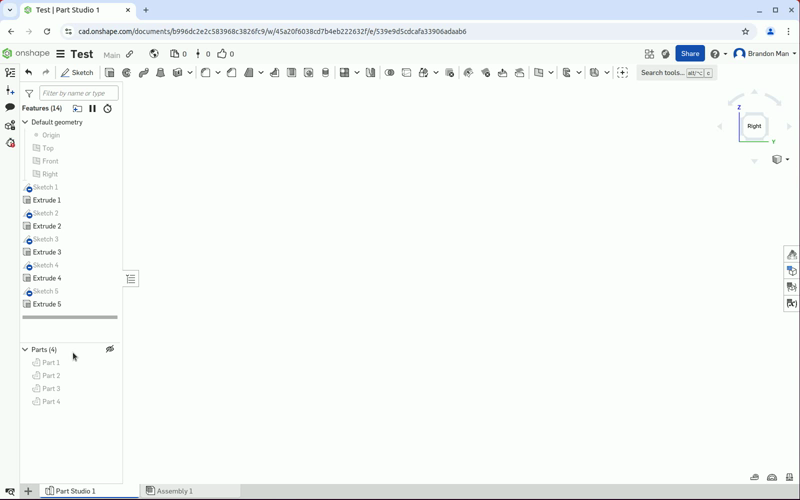
key(right)
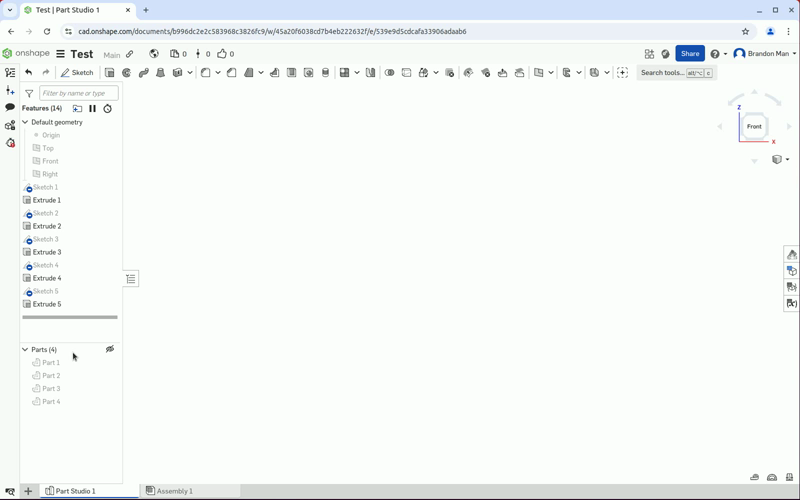
key_up(shift)
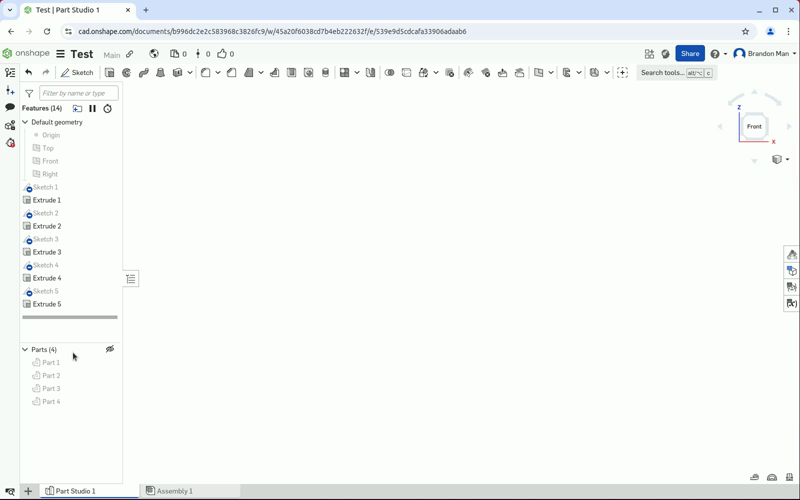
mouse_move(73, 352)
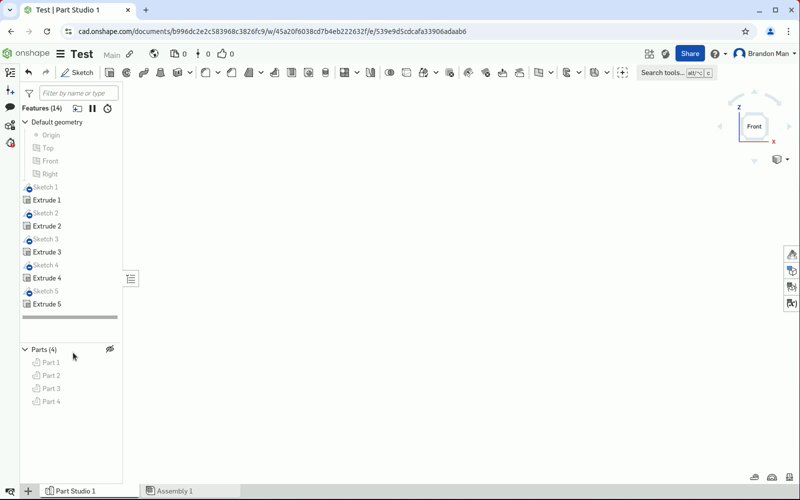
key(shift+y)
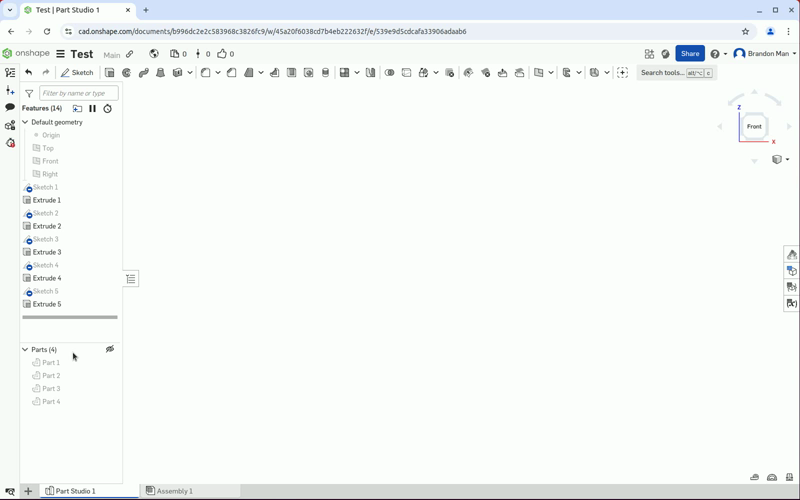
key(shift+s)
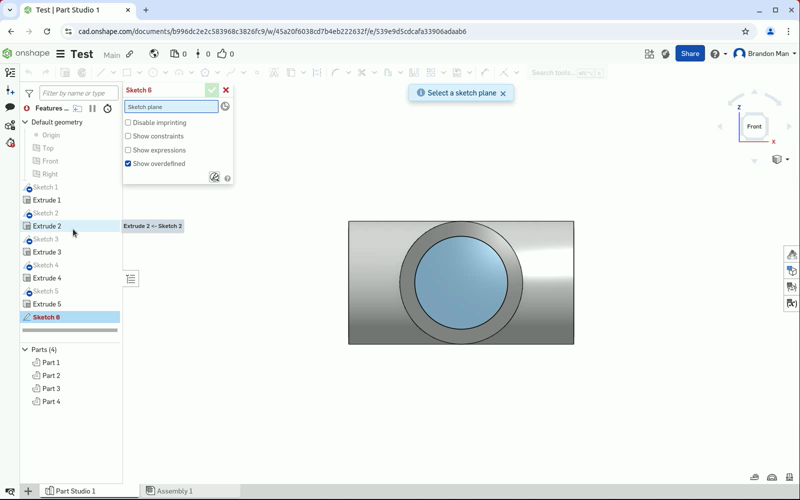
scroll(3)
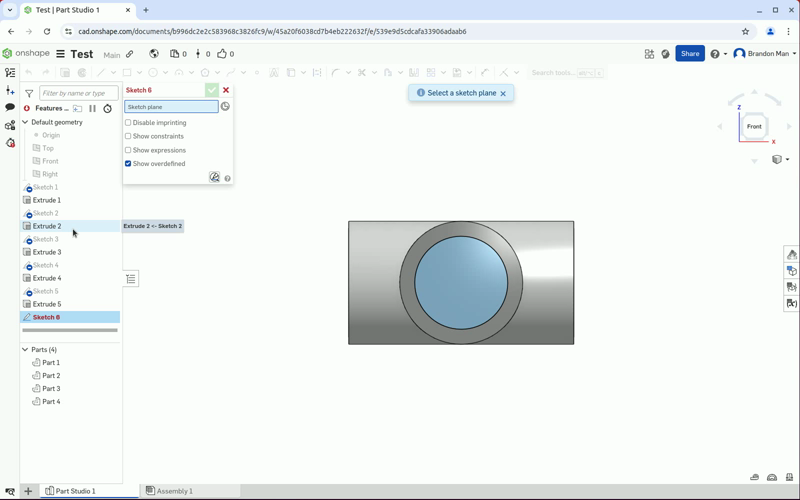
mouse_move(73, 163)
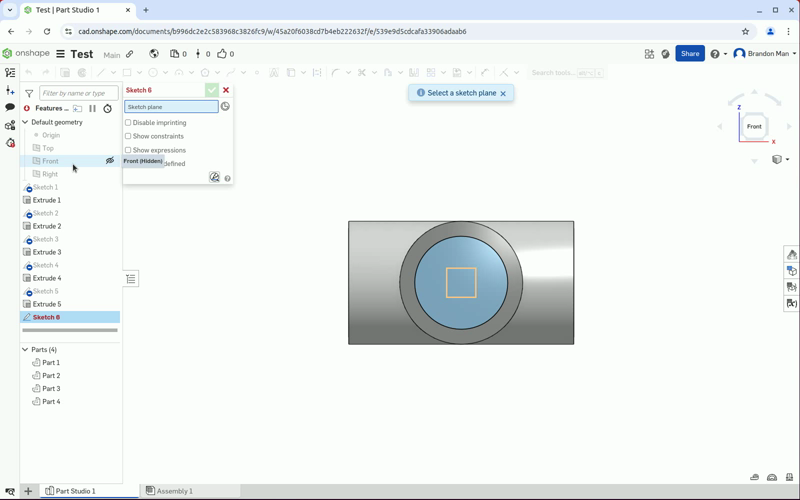
click(73, 163)
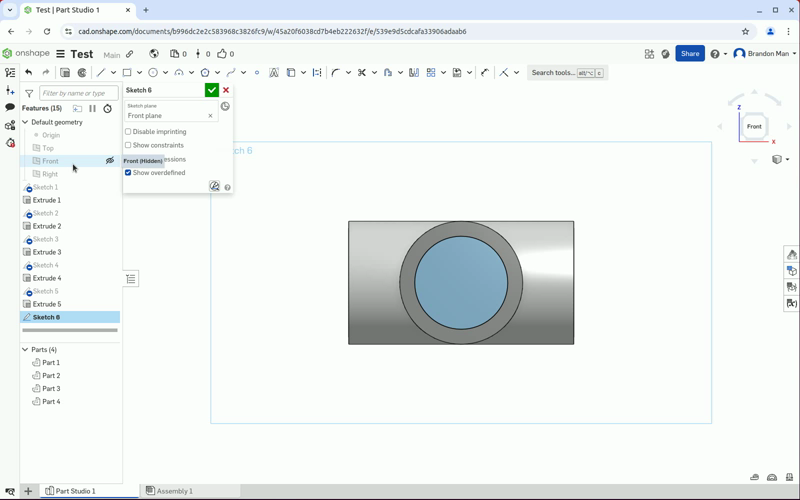
mouse_move(73, 352)
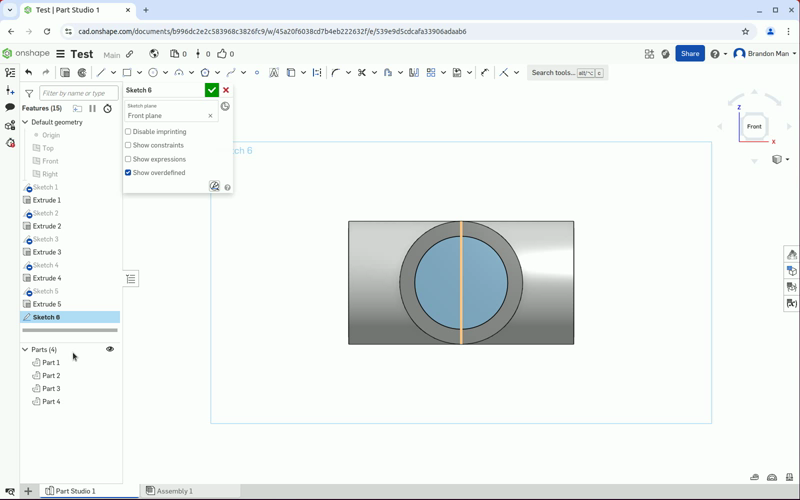
key(y)
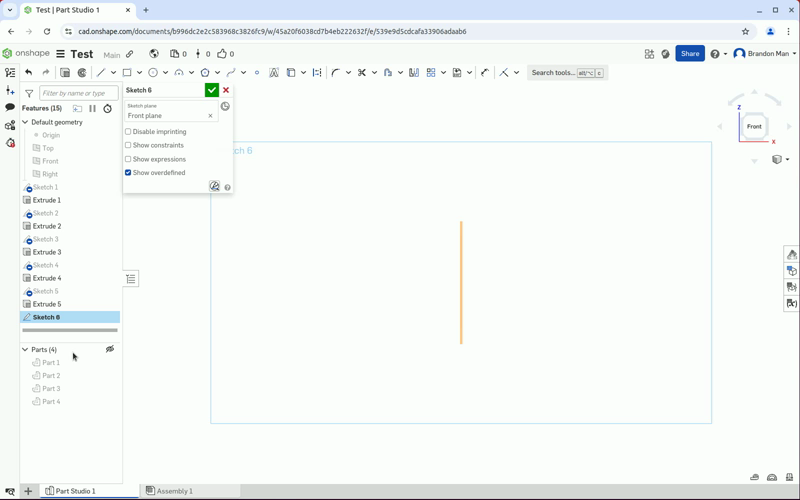
key(c)
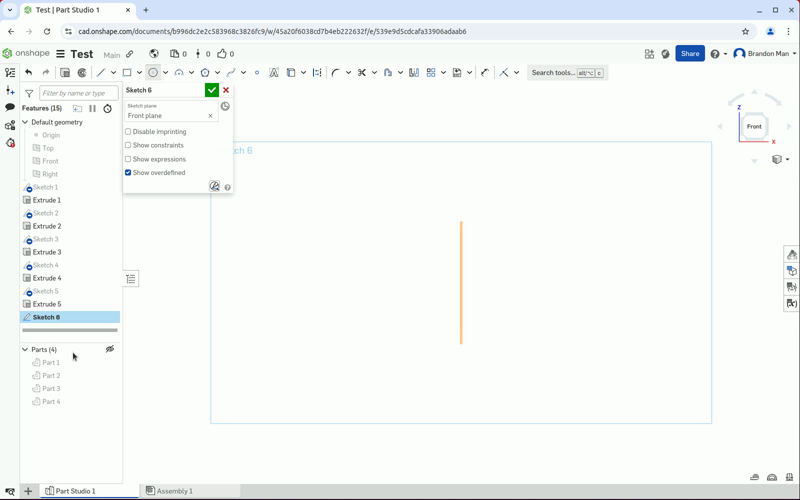
key_down(shift)
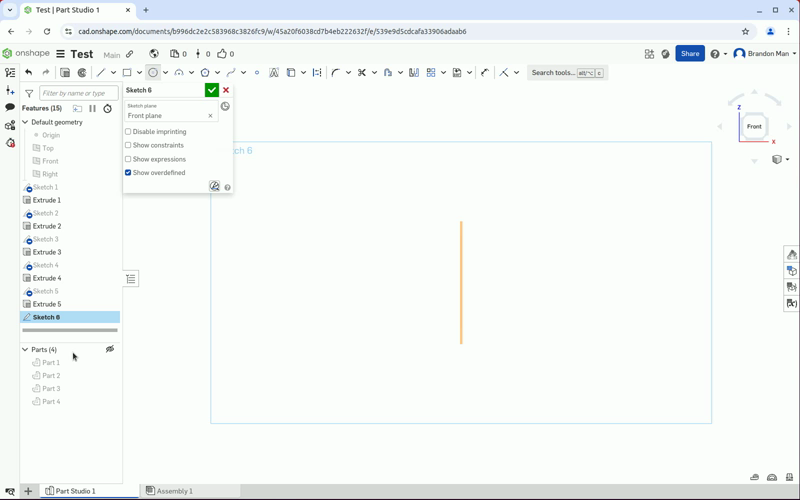
mouse_move(461, 282)
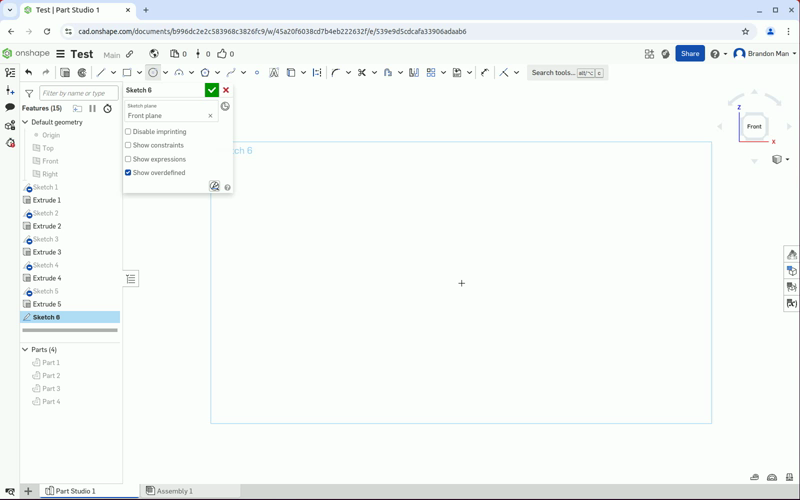
click(461, 282)
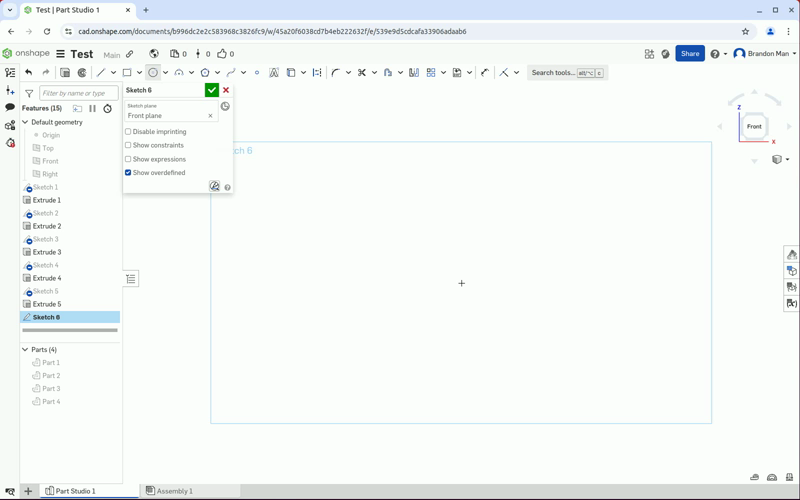
key_up(shift)
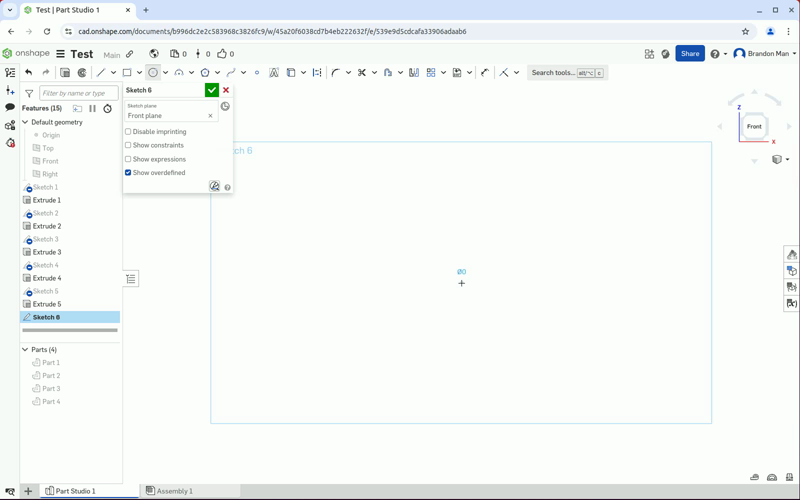
mouse_move(516, 282)
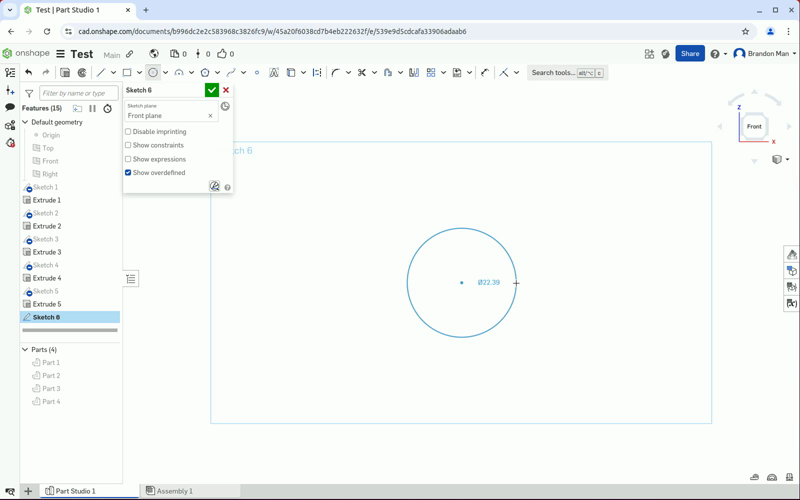
click(516, 282)
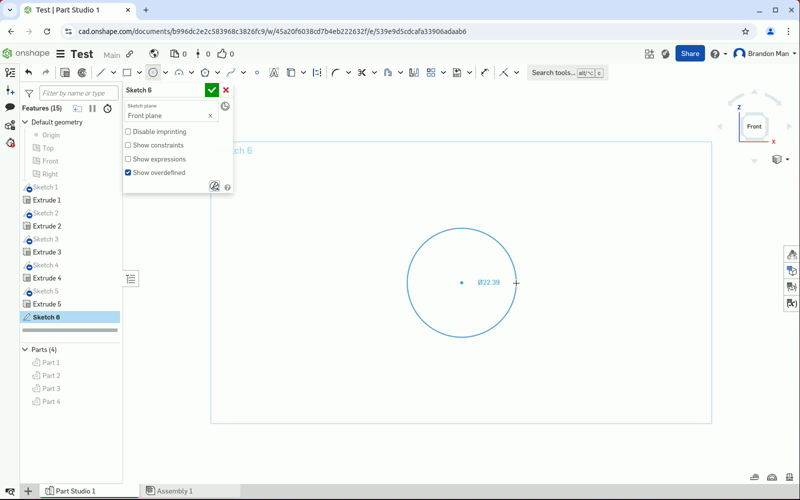
key(esc)
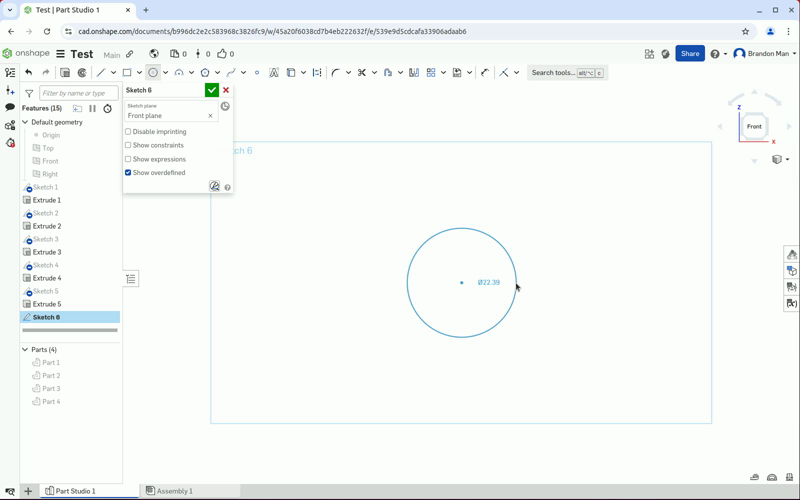
mouse_move(436, 303)
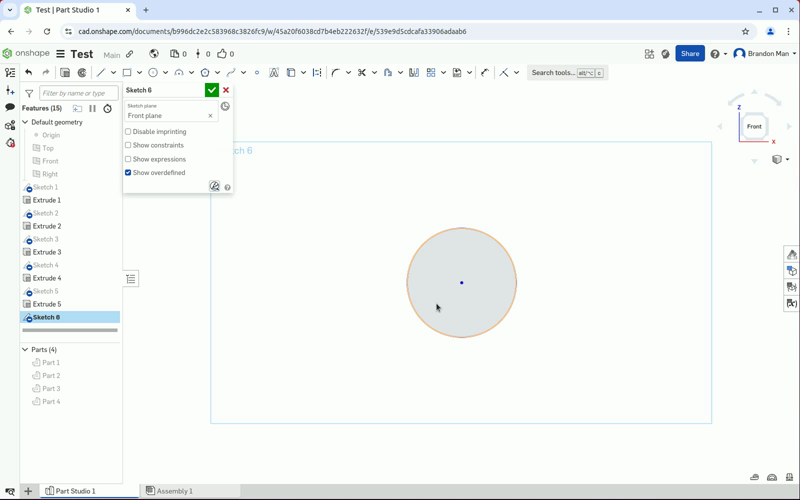
click(436, 303)
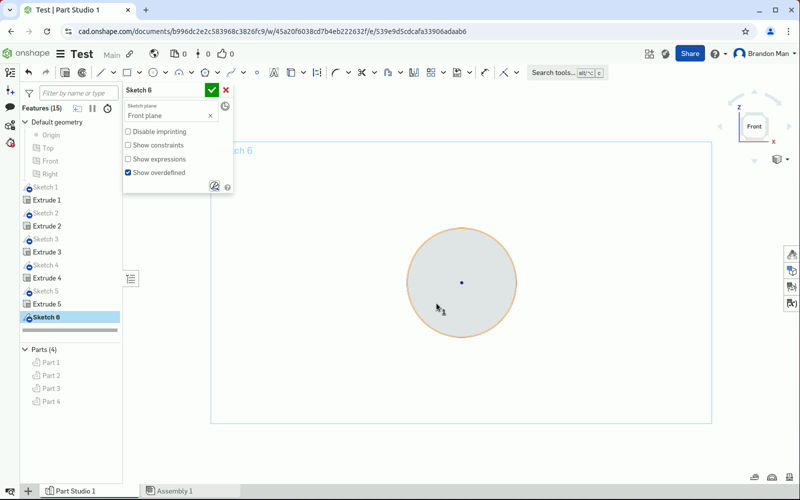
mouse_move(73, 352)
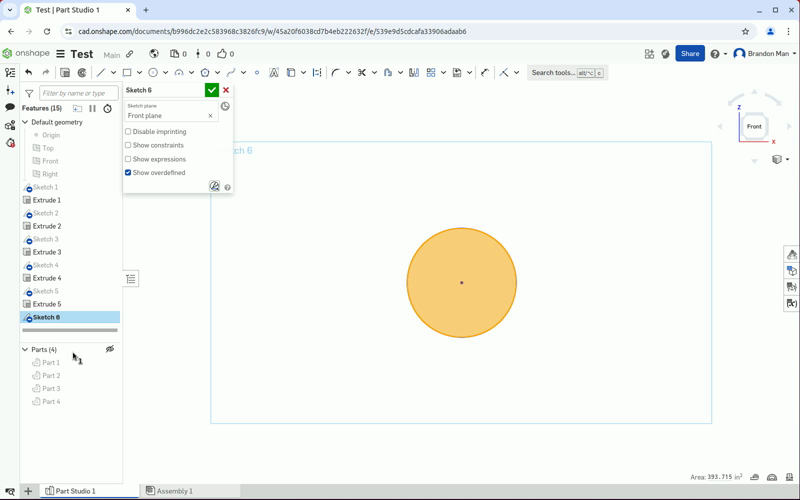
key(shift+y)
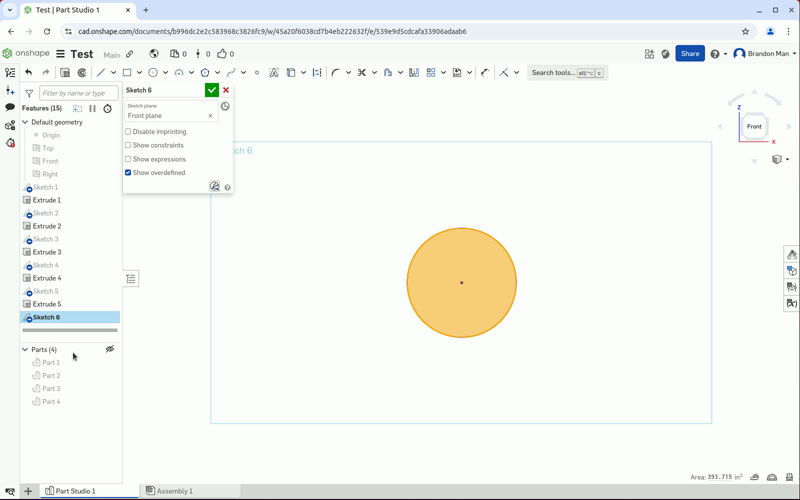
key(shift+e)
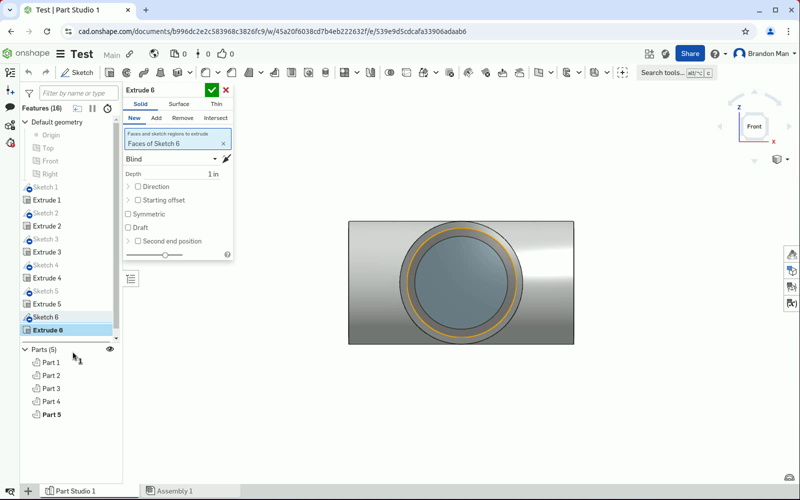
mouse_move(143, 106)
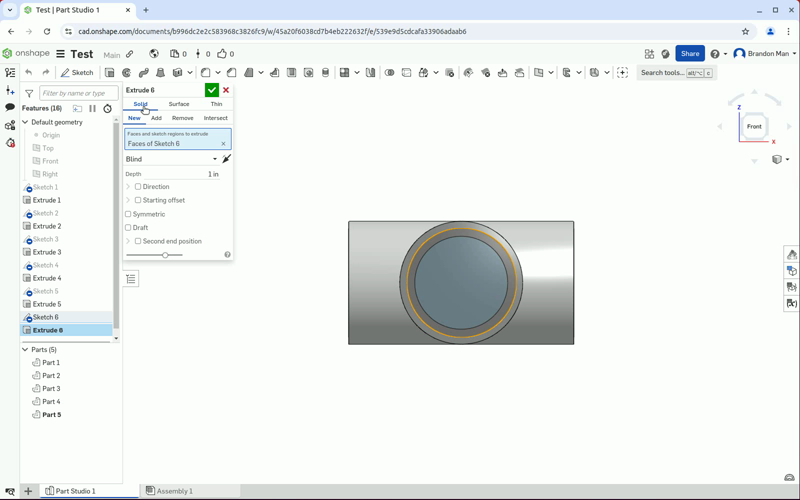
click(143, 106)
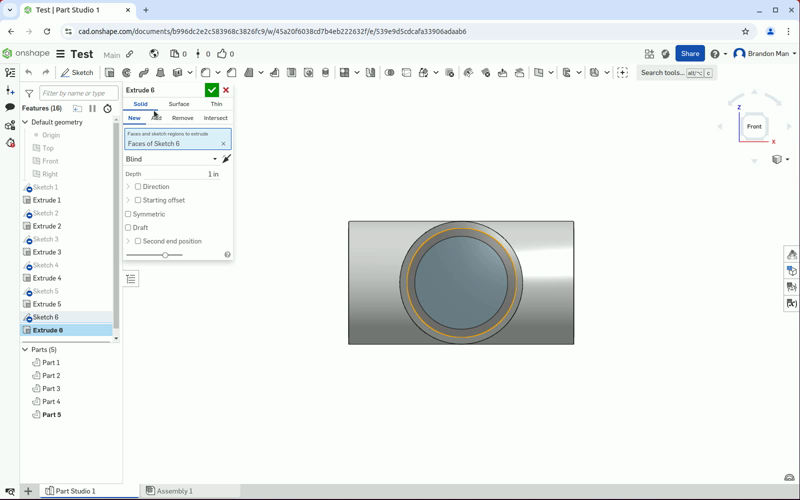
mouse_move(186, 120)
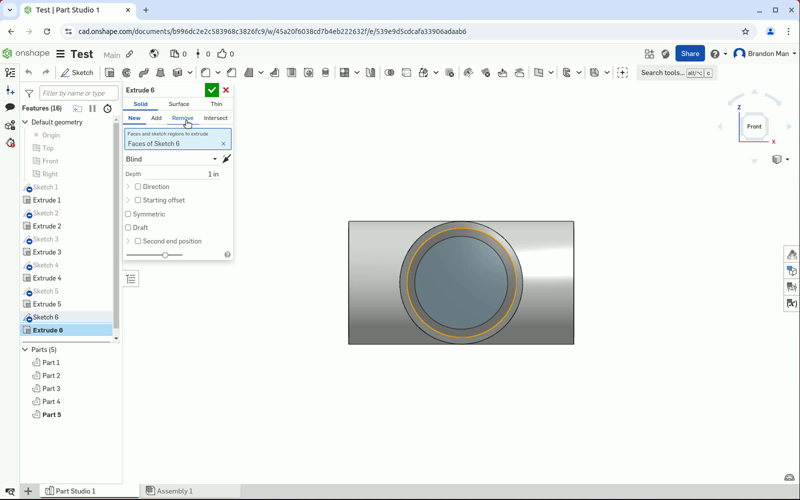
click(186, 120)
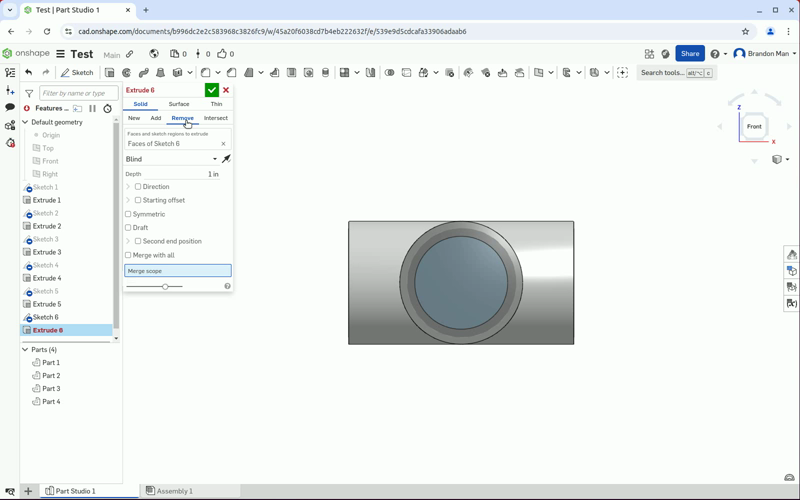
key(tab, 4)
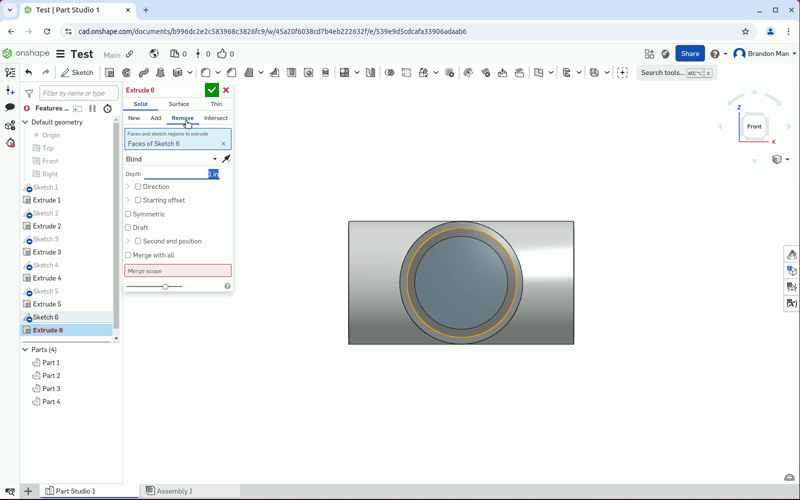
text(-46.216)
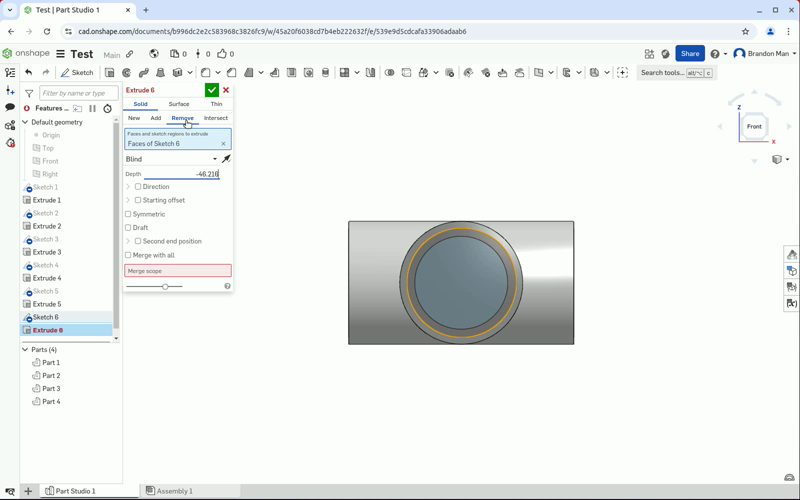
key(tab, 3)
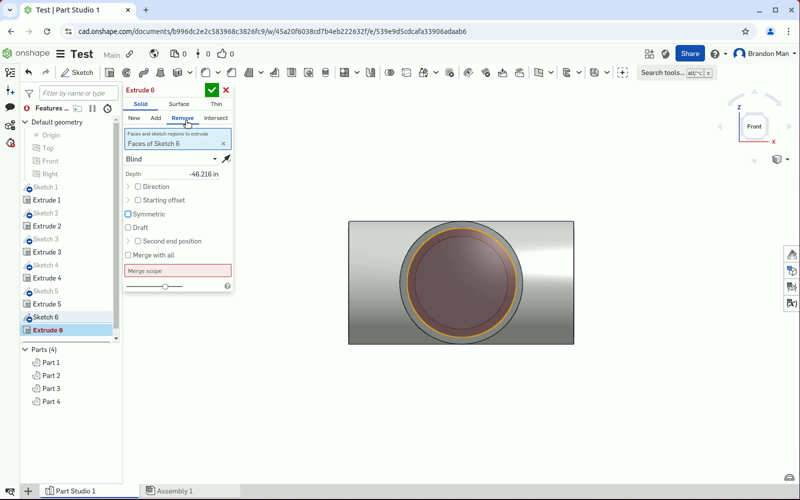
key(space)
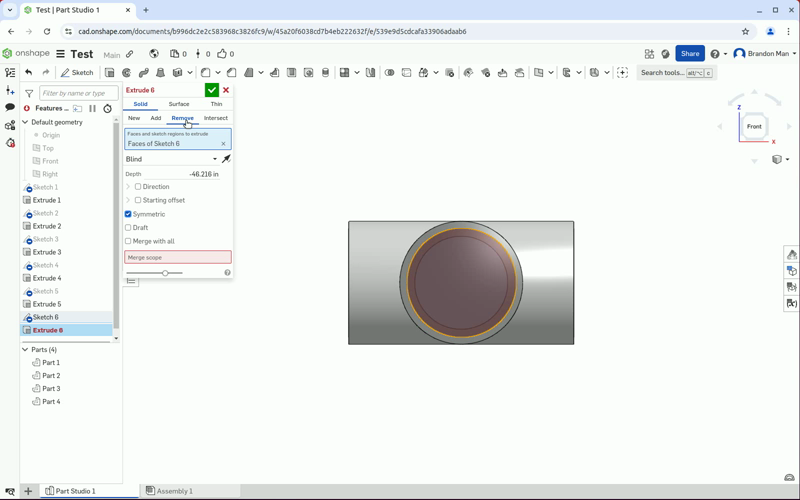
key(tab, 2)
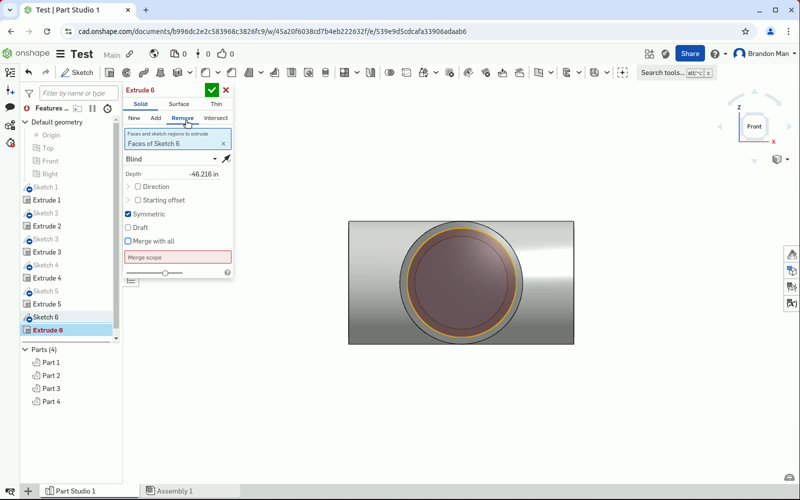
key(space)
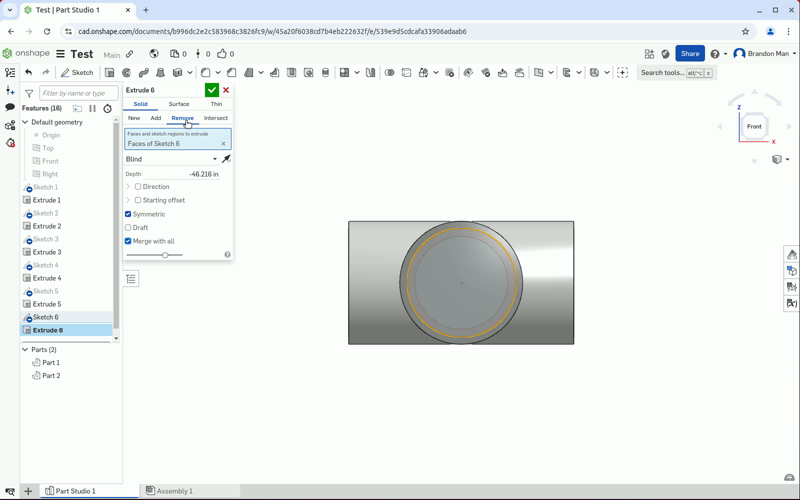
key(enter)
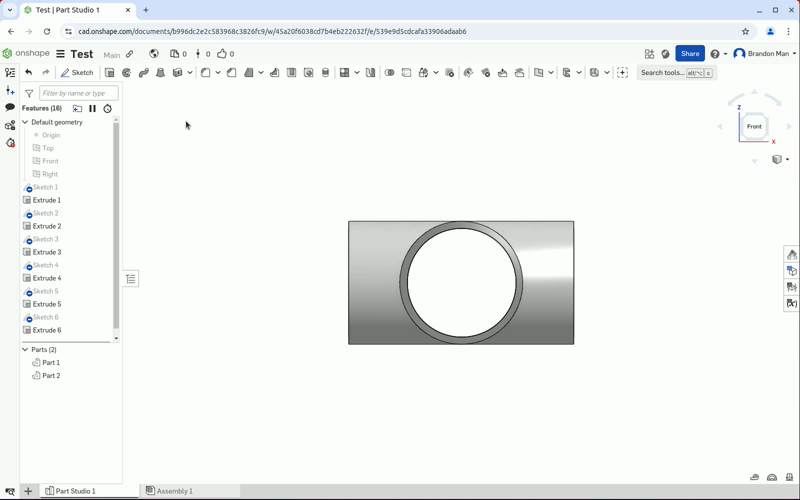
key(shift+h)
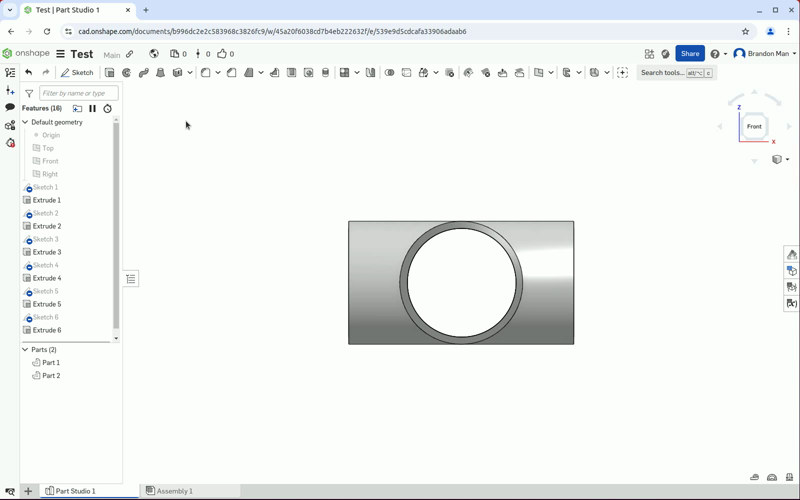
key(shift+h)
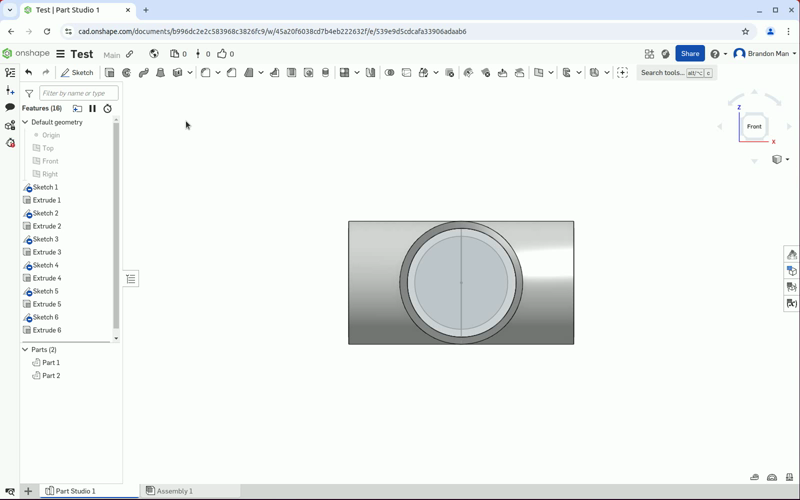
key(shift+7)
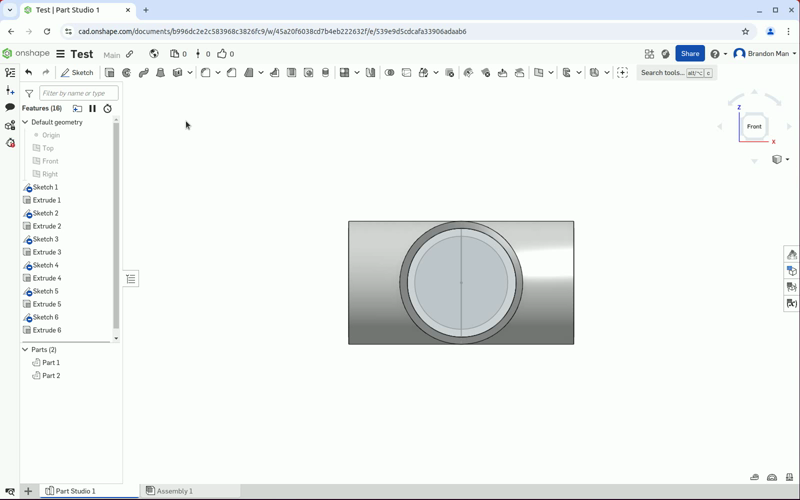
key(left, 2)
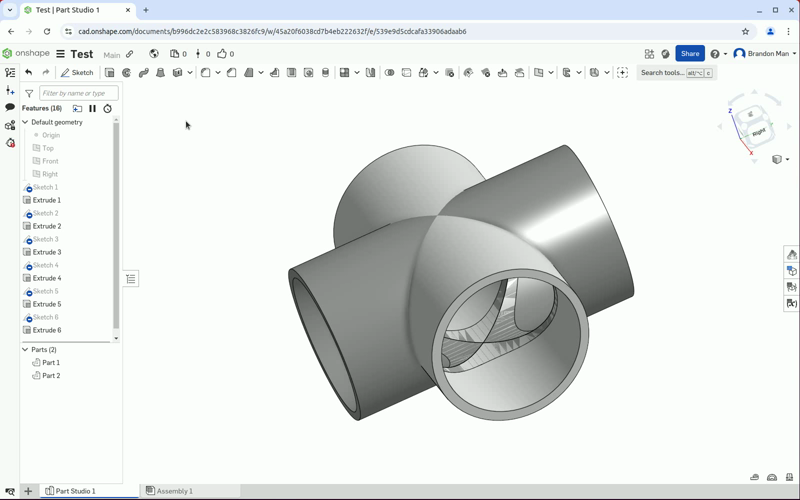
key(down, 2)
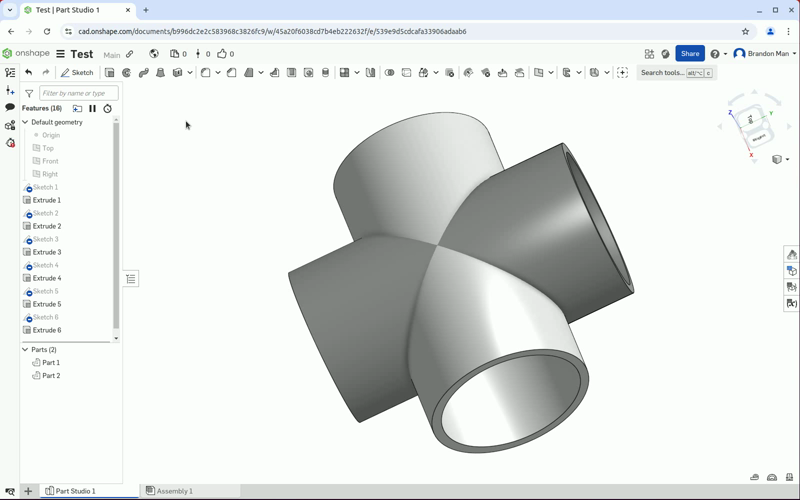
key(up, 2)
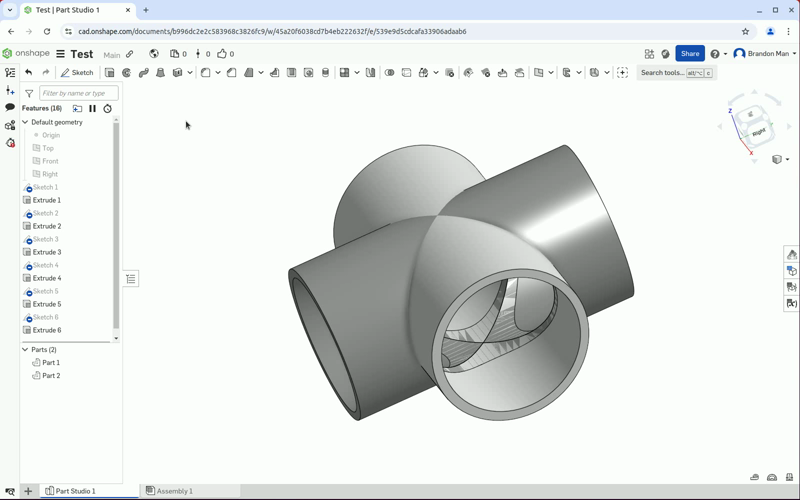
key(right, 2)
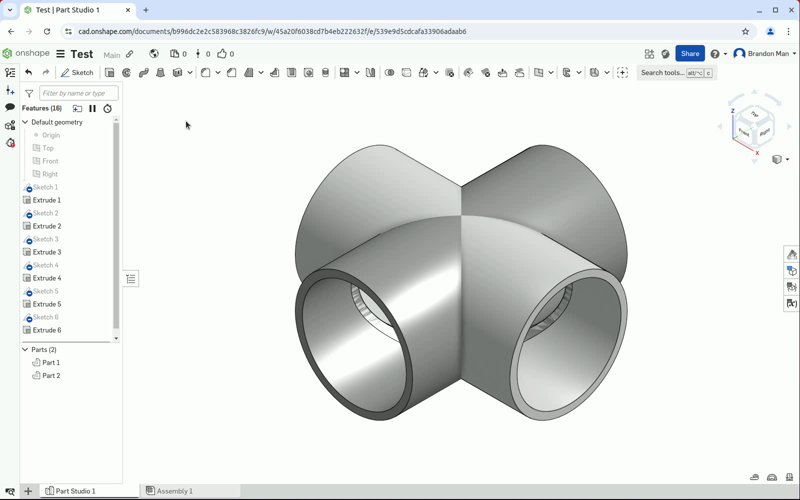
mouse_move(69, 189)
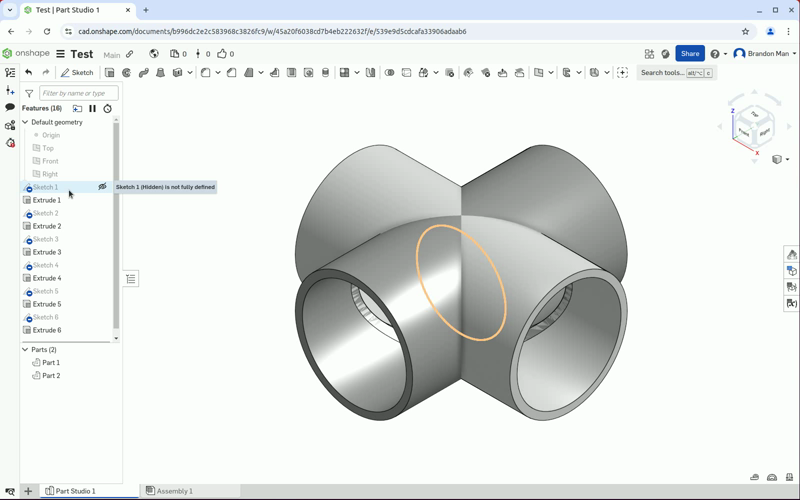
click(69, 189)